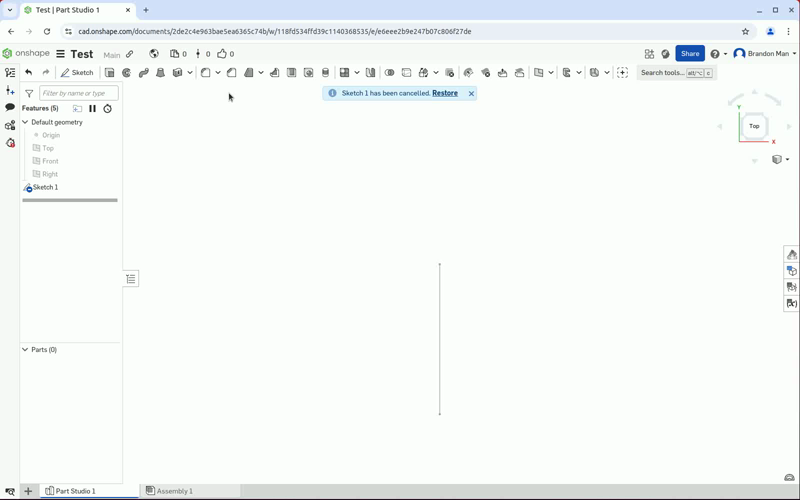
key(shift+h)
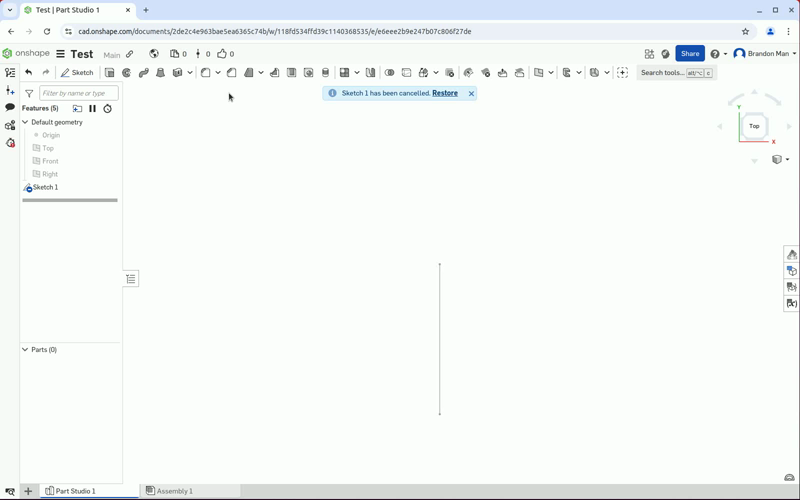
key(shift+s)
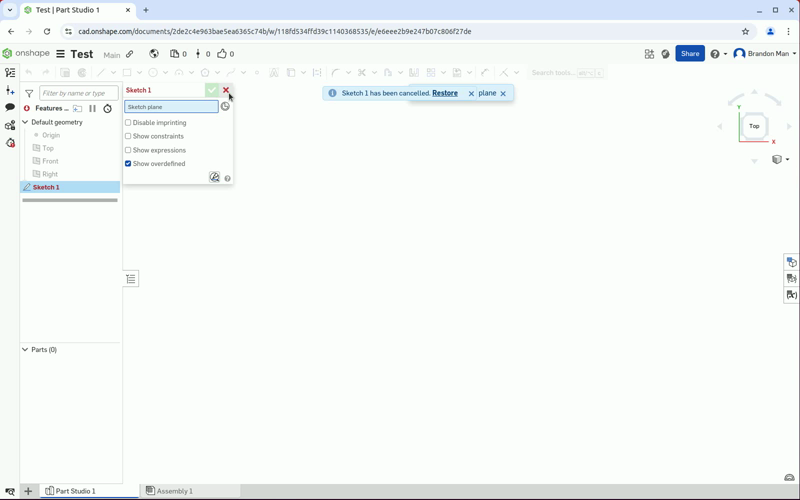
mouse_move(73, 150)
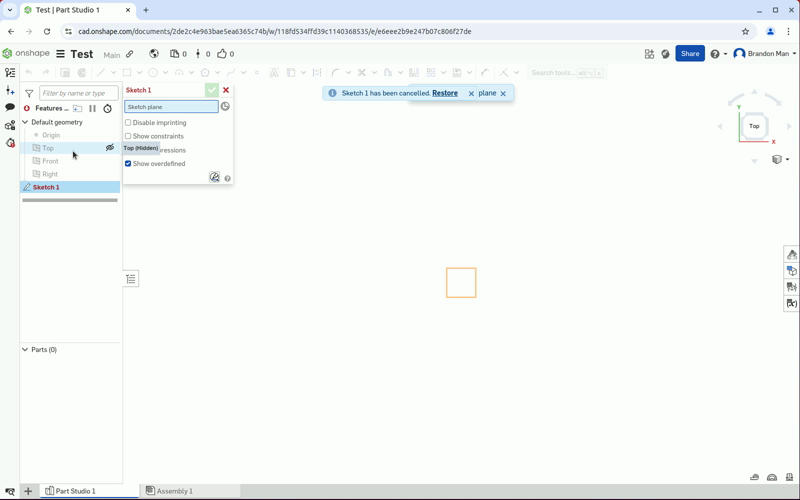
click(73, 150)
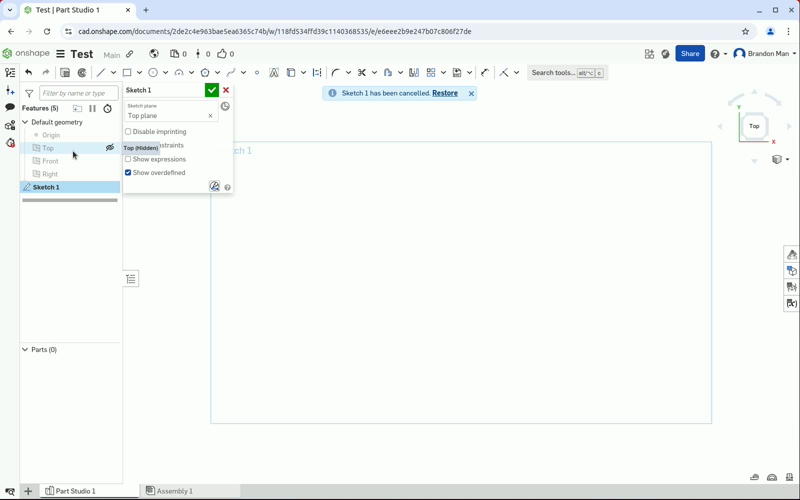
mouse_move(73, 352)
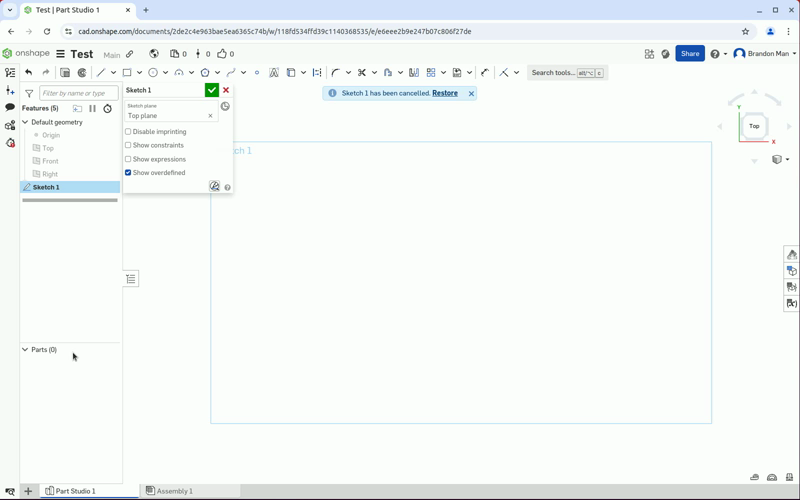
key(y)
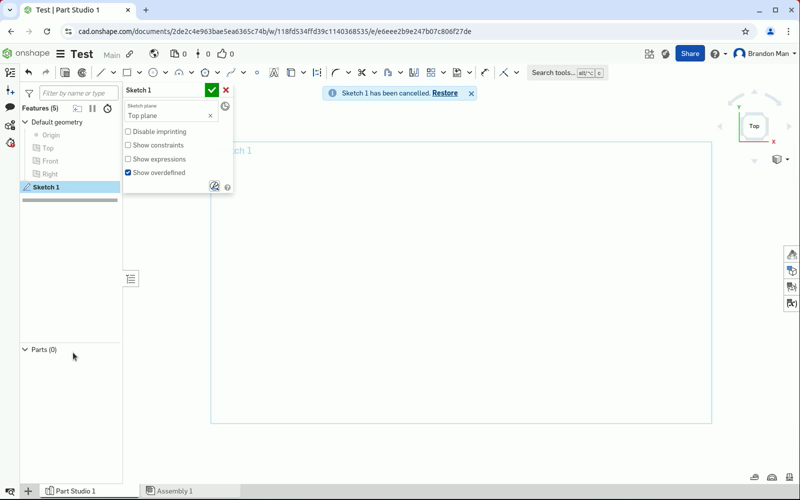
key(l)
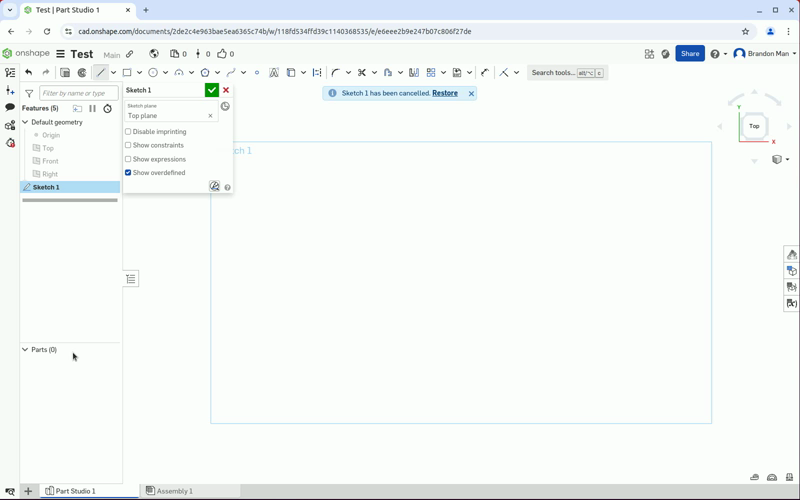
key_down(shift)
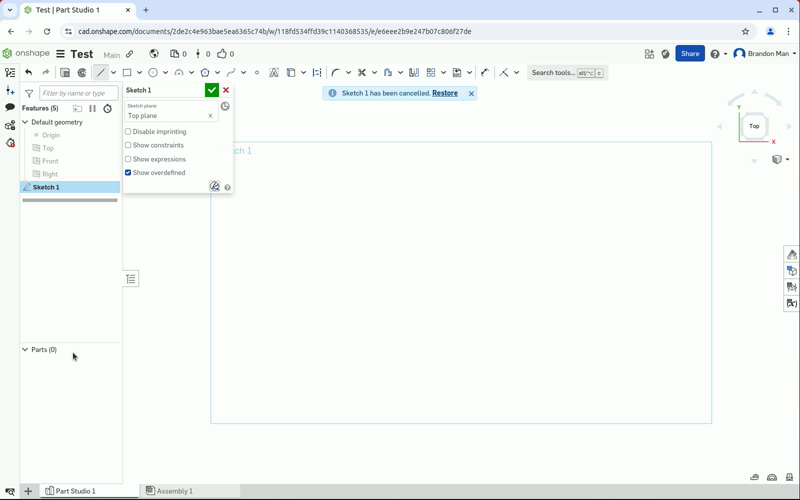
mouse_move(368, 343)
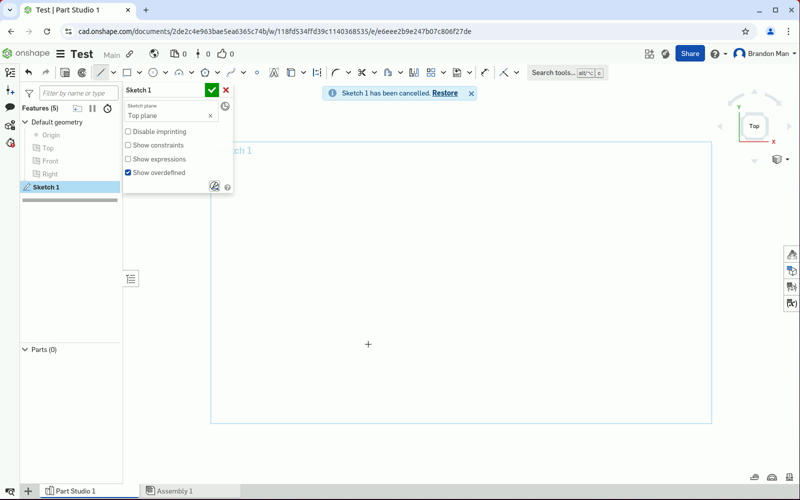
click(368, 343)
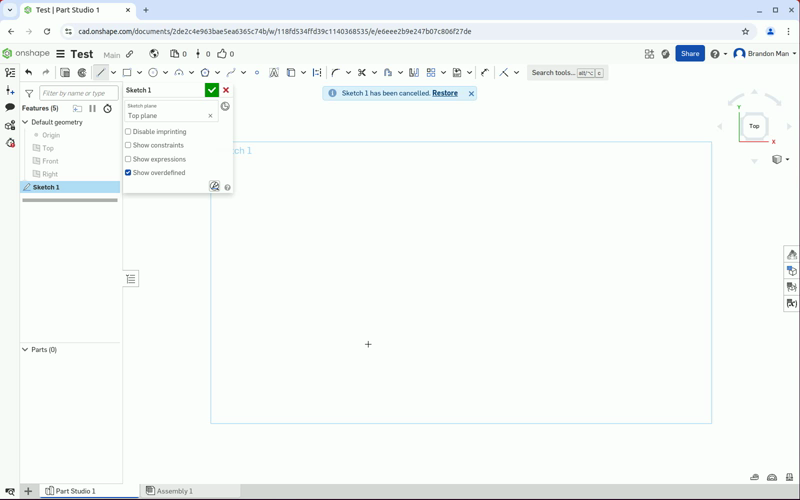
key_up(shift)
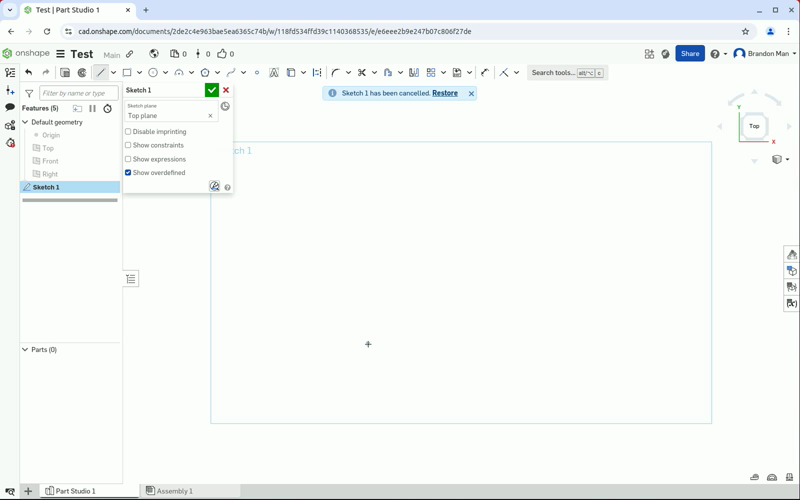
key_down(shift)
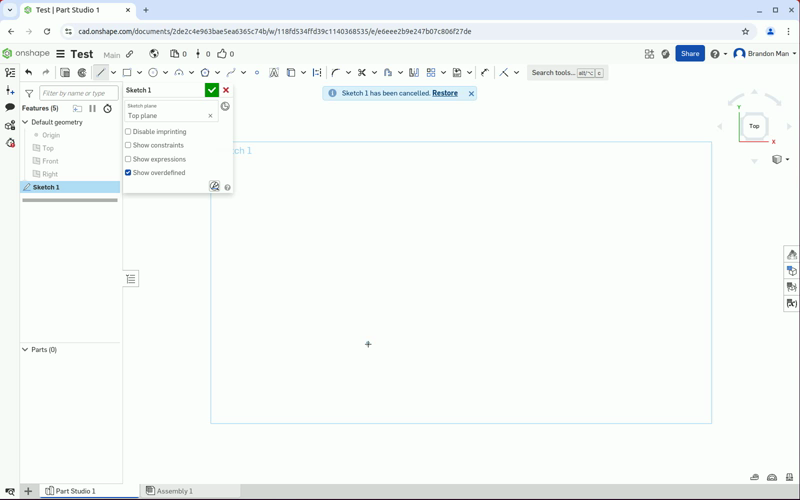
mouse_move(398, 343)
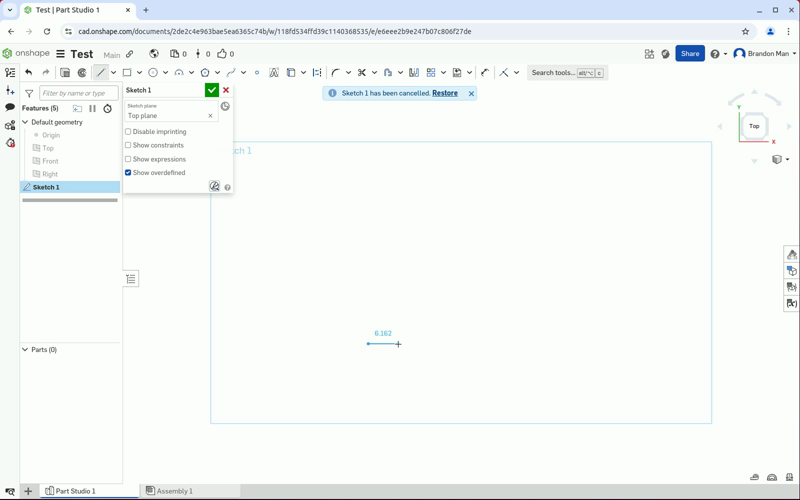
mouse_move(389, 343)
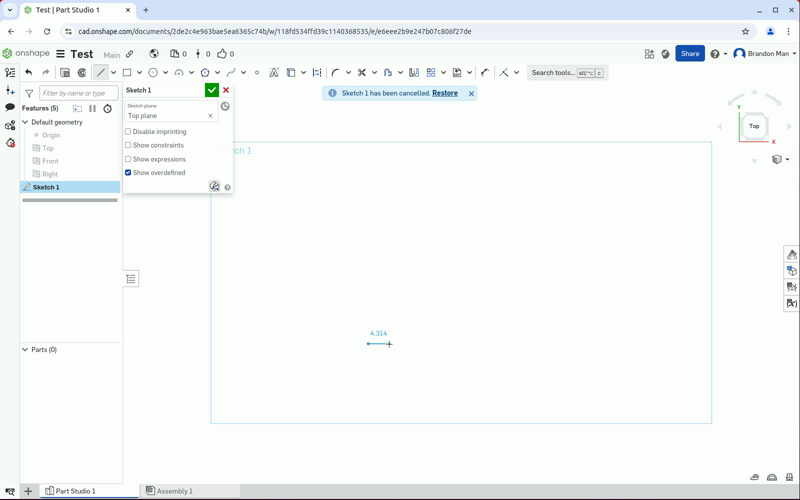
click(389, 343)
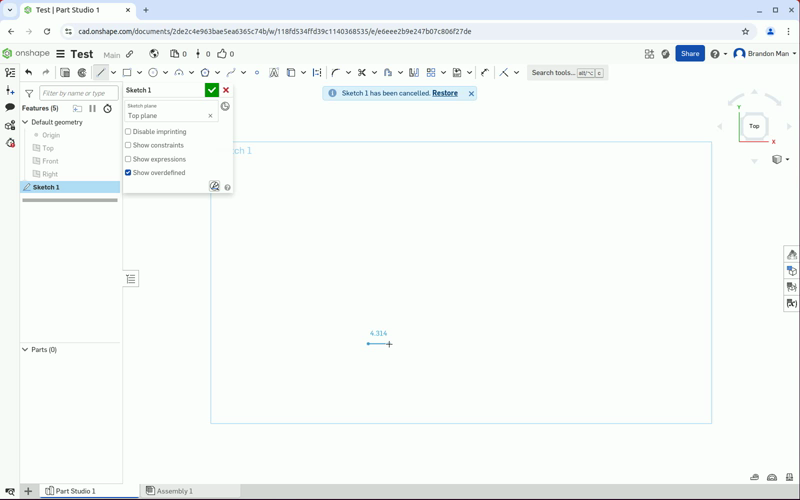
key_up(shift)
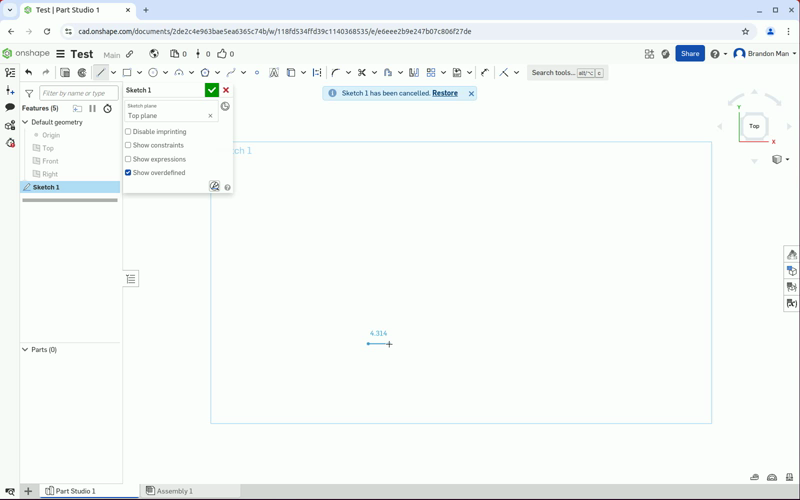
key_down(shift)
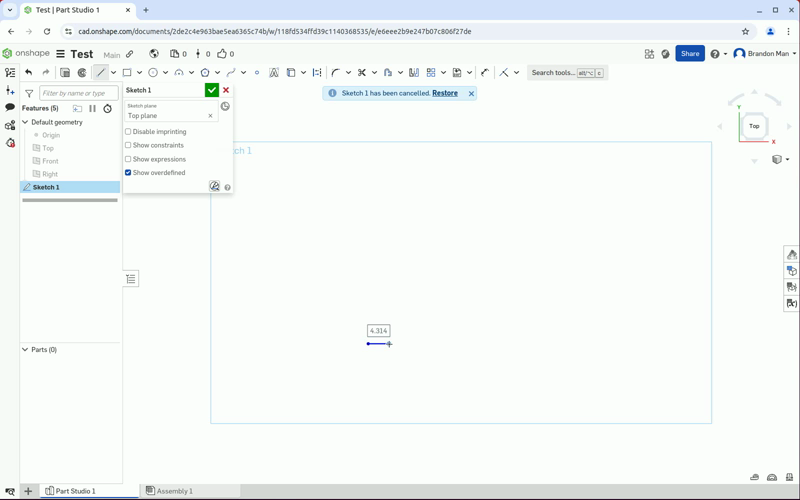
mouse_move(389, 220)
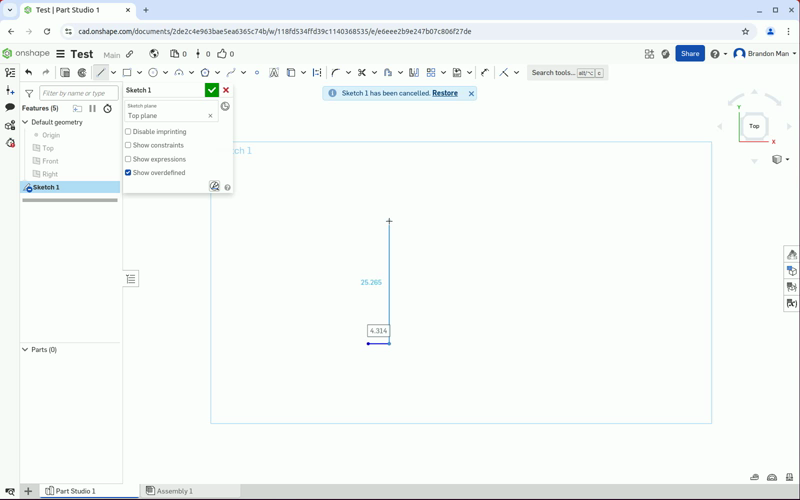
click(389, 220)
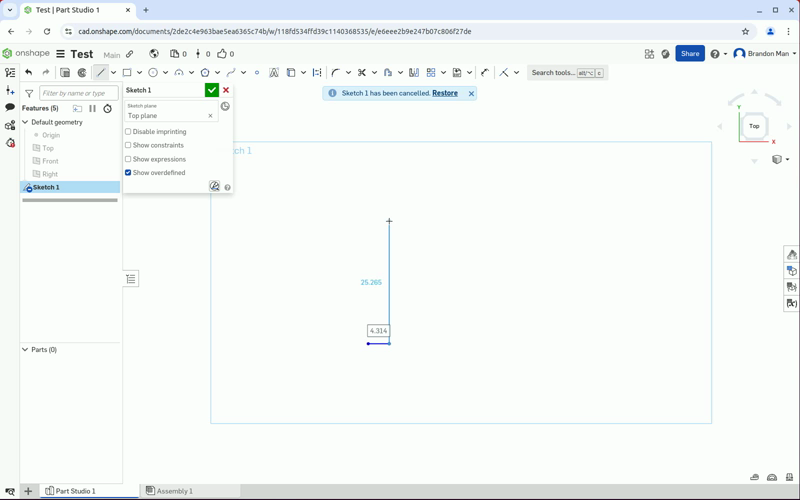
key_up(shift)
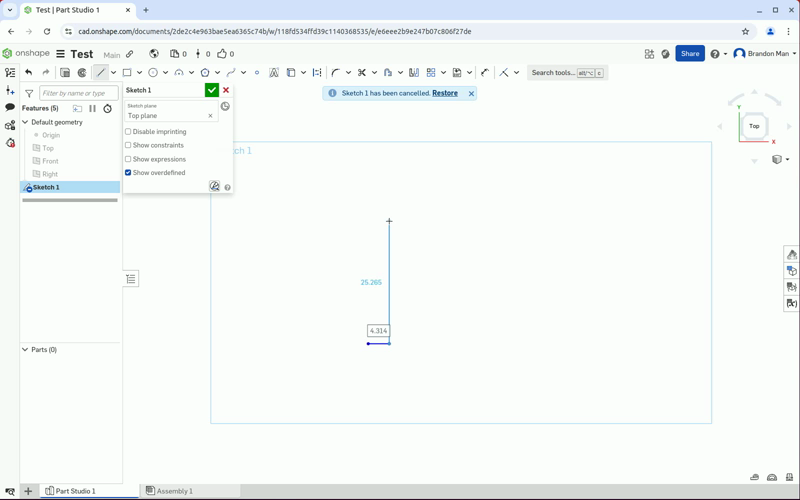
key_down(shift)
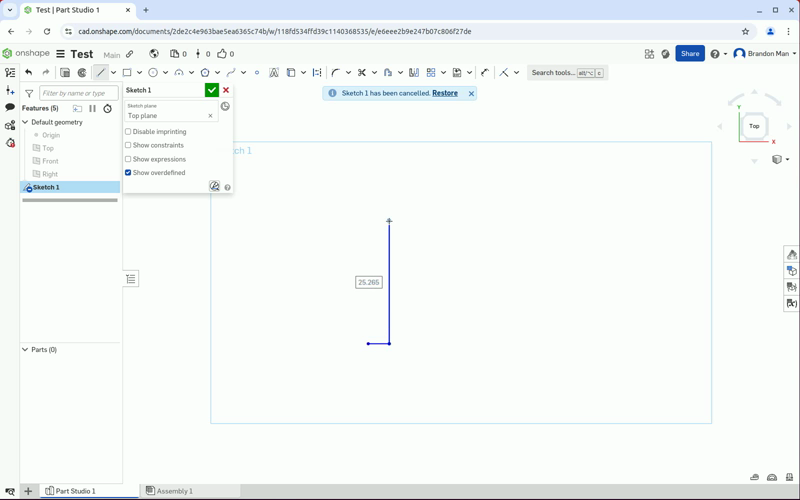
mouse_move(419, 220)
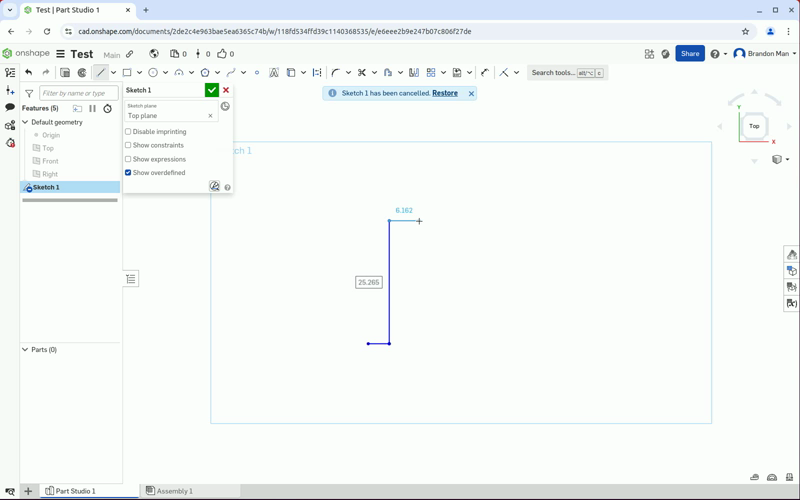
mouse_move(368, 220)
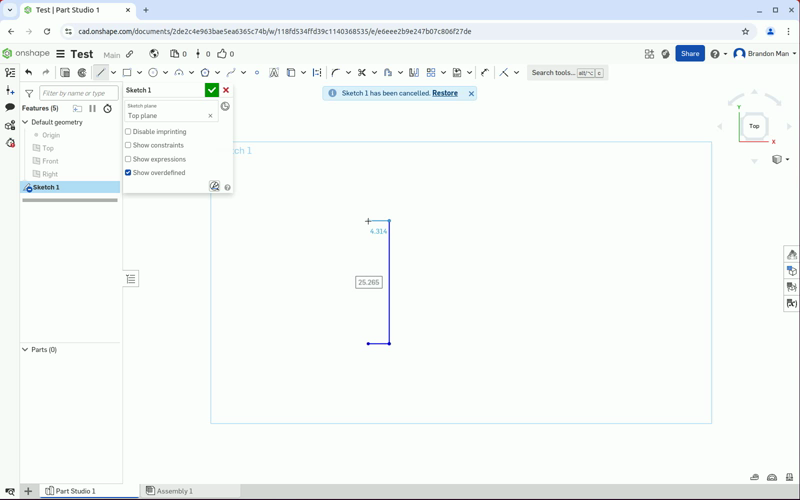
click(368, 220)
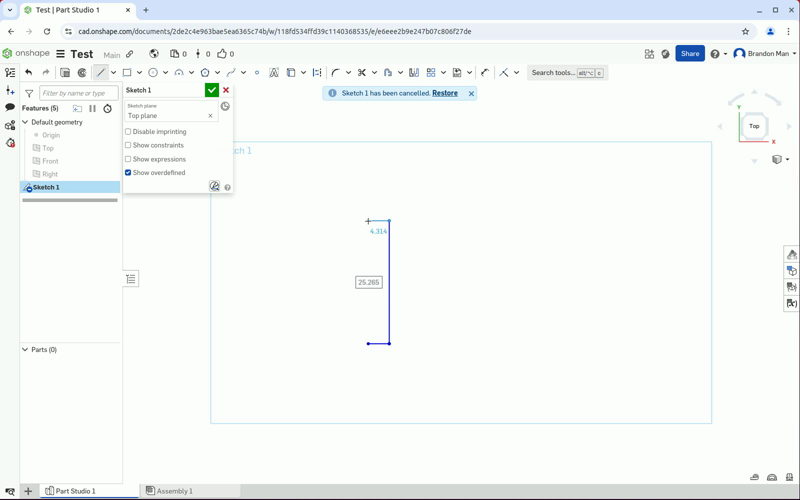
key_up(shift)
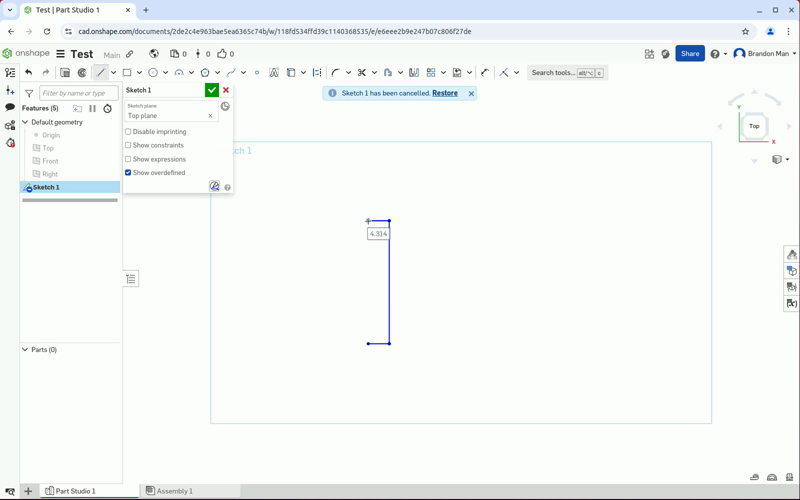
key_down(shift)
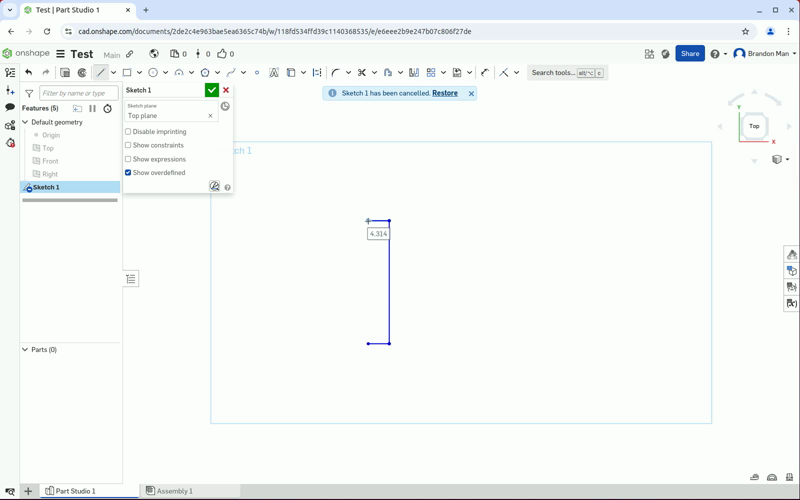
mouse_move(368, 343)
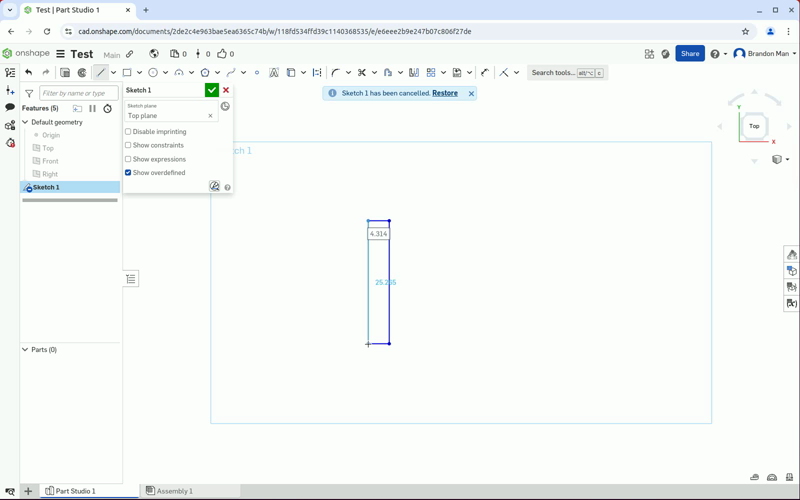
key_up(shift)
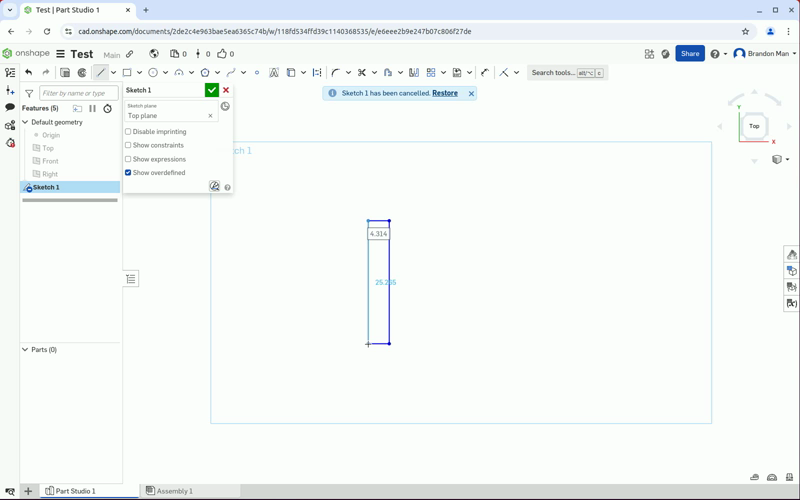
click(368, 343)
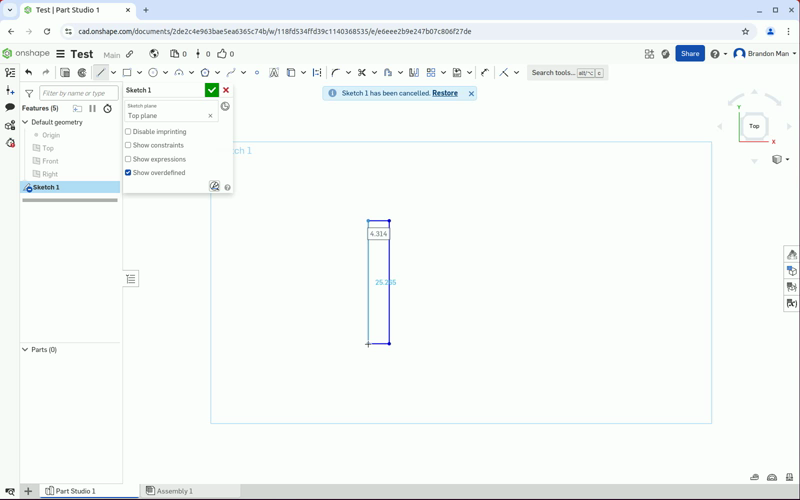
key(esc)
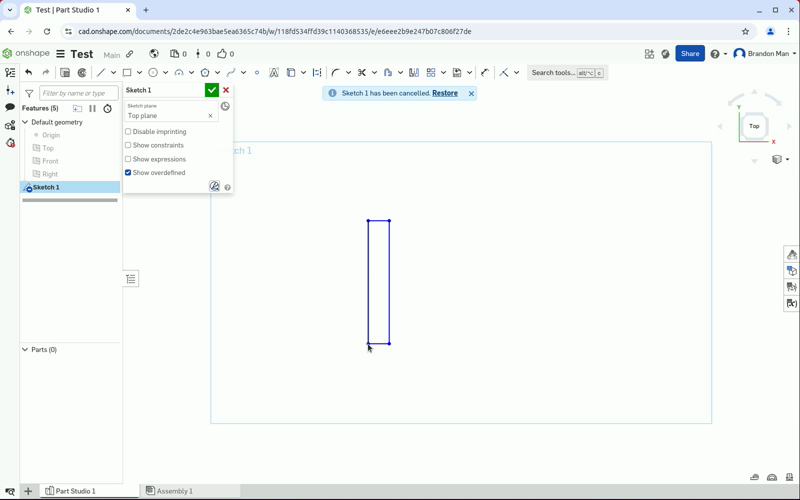
mouse_move(380, 242)
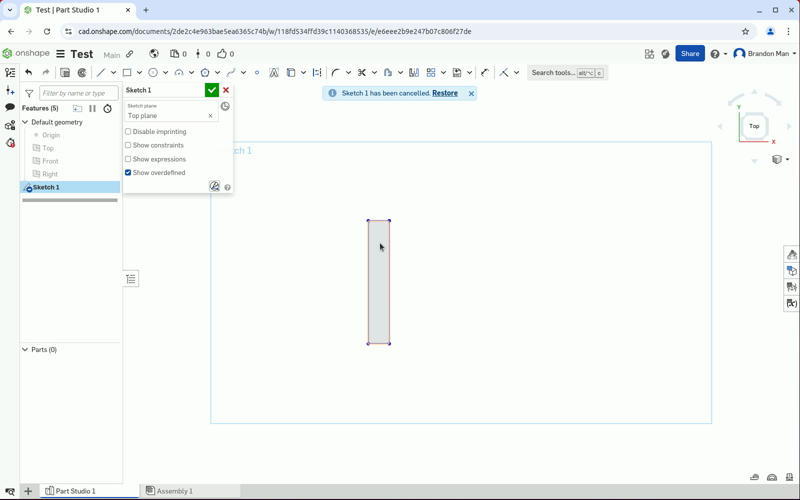
click(380, 242)
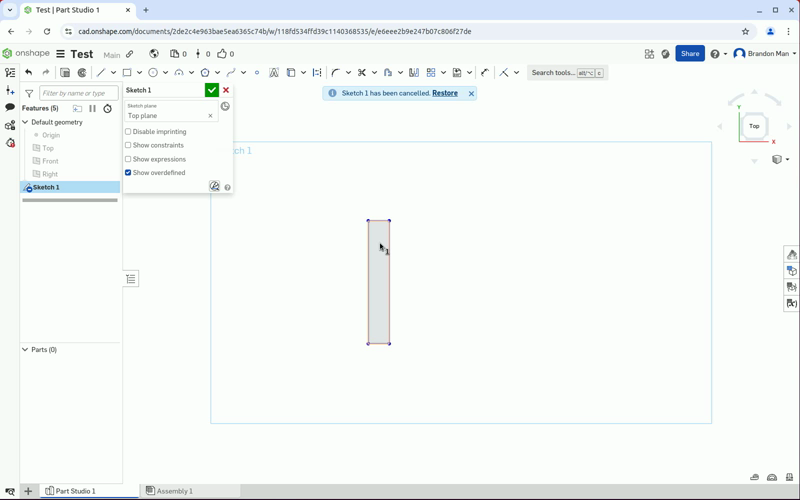
mouse_move(73, 352)
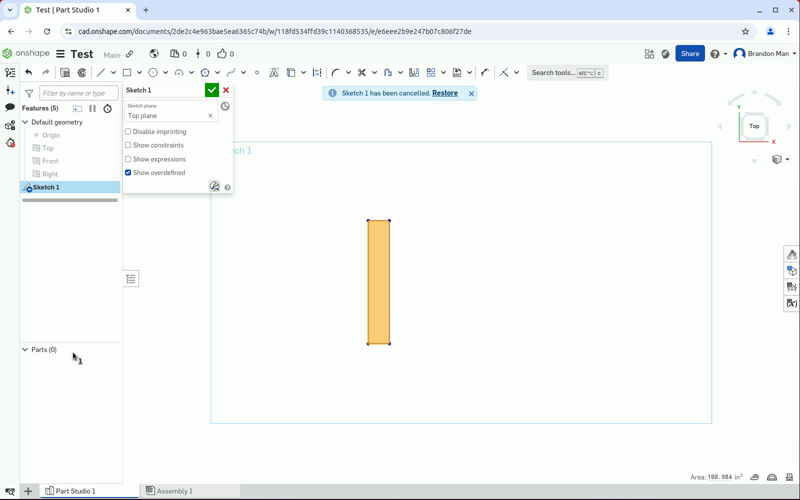
key(shift+y)
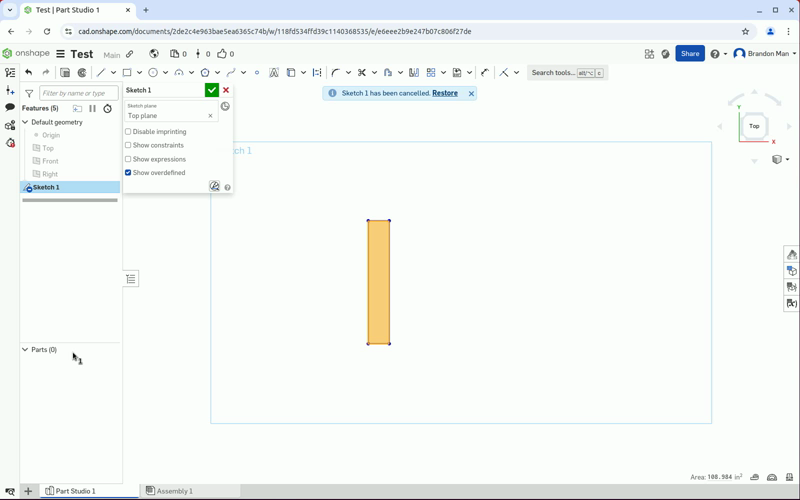
key(shift+e)
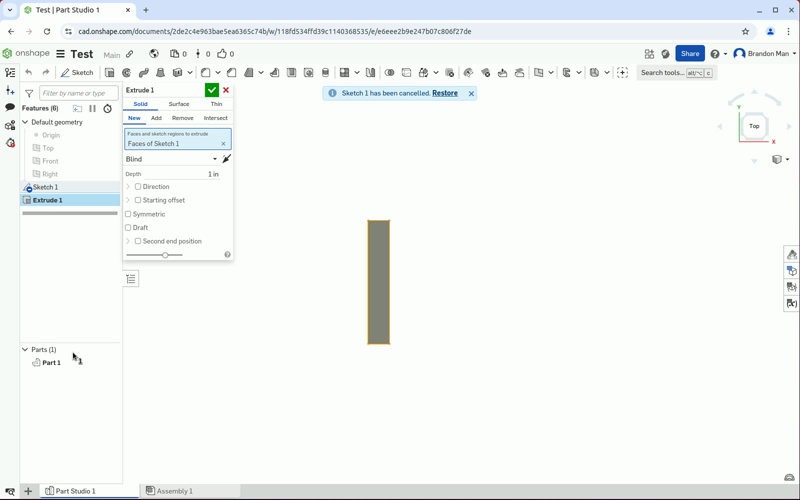
mouse_move(143, 106)
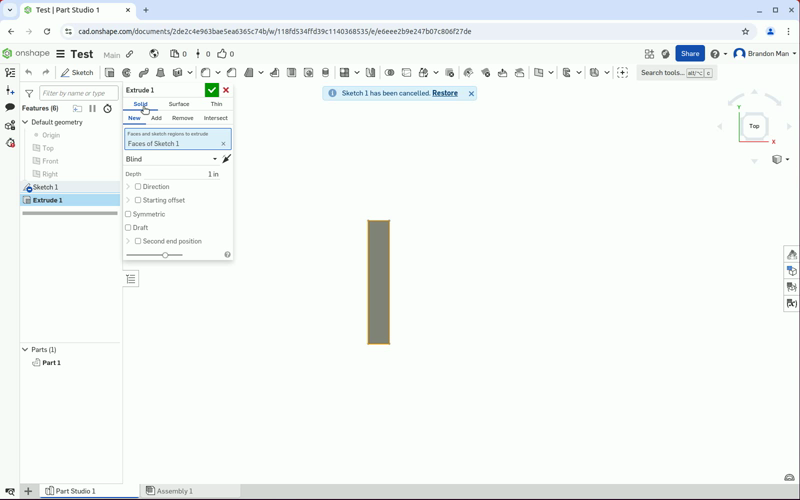
click(143, 106)
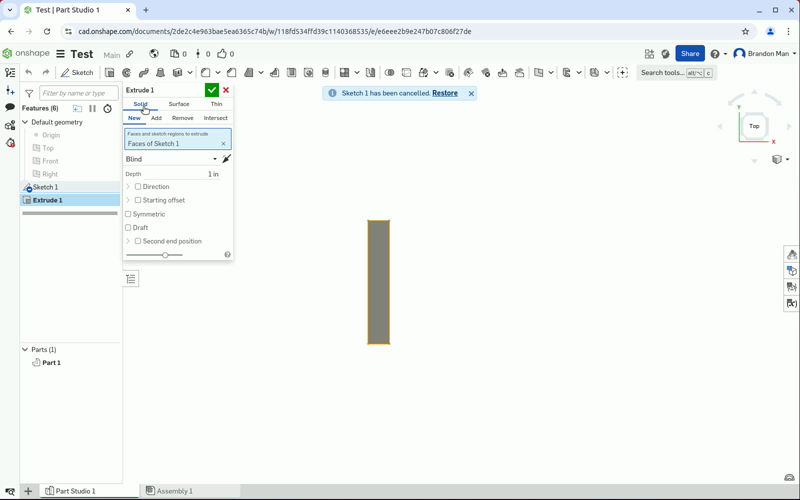
mouse_move(137, 120)
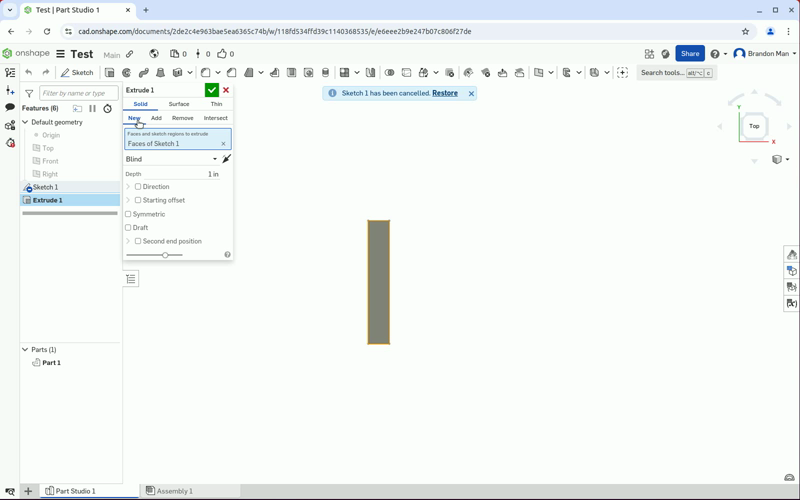
click(137, 120)
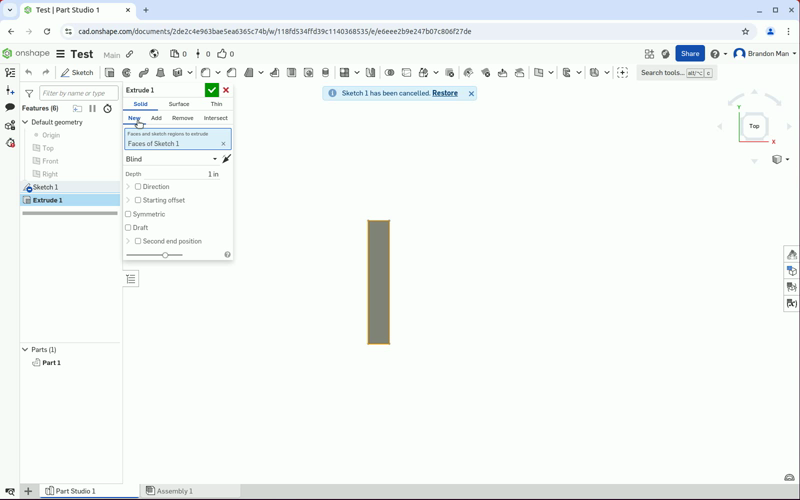
key(tab, 4)
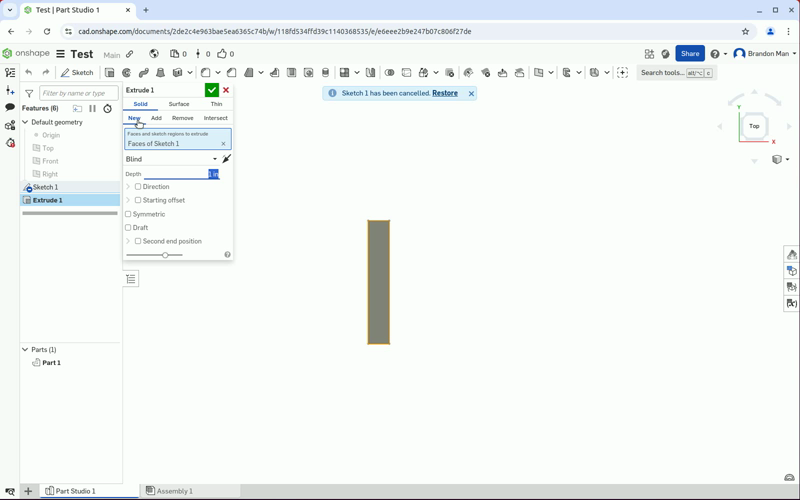
text(38.032)
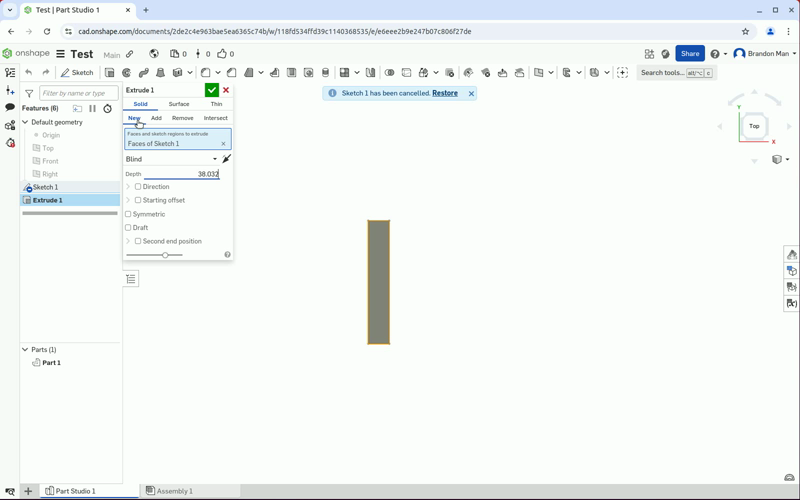
key(tab, 3)
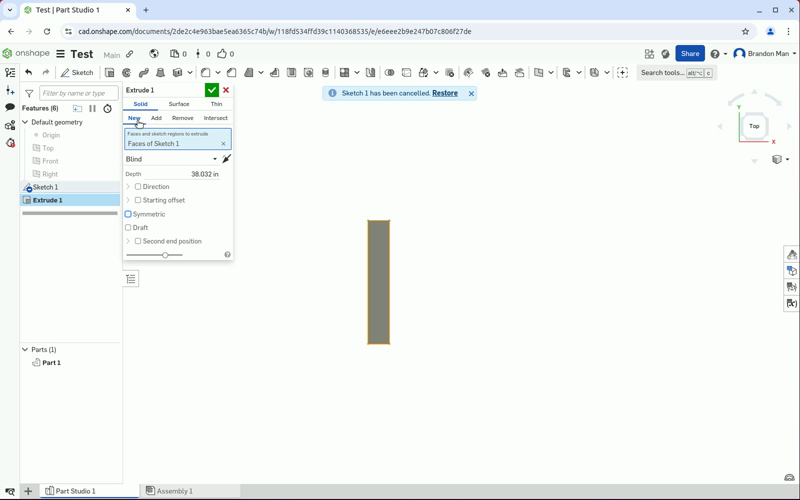
key(space)
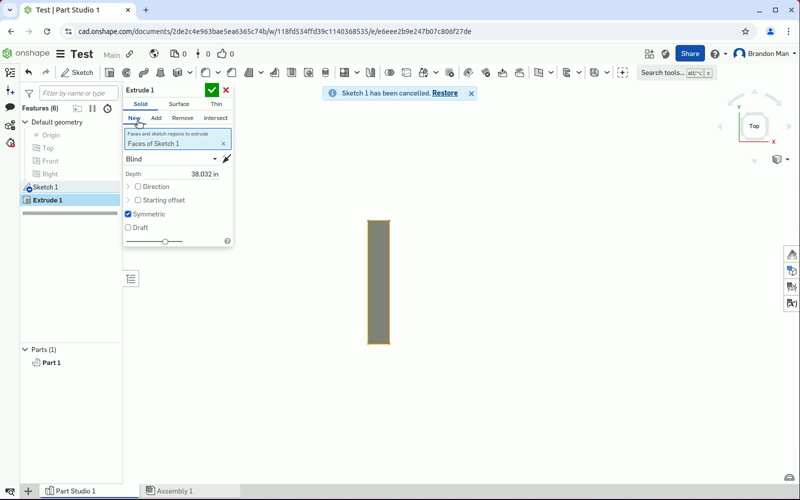
key(enter)
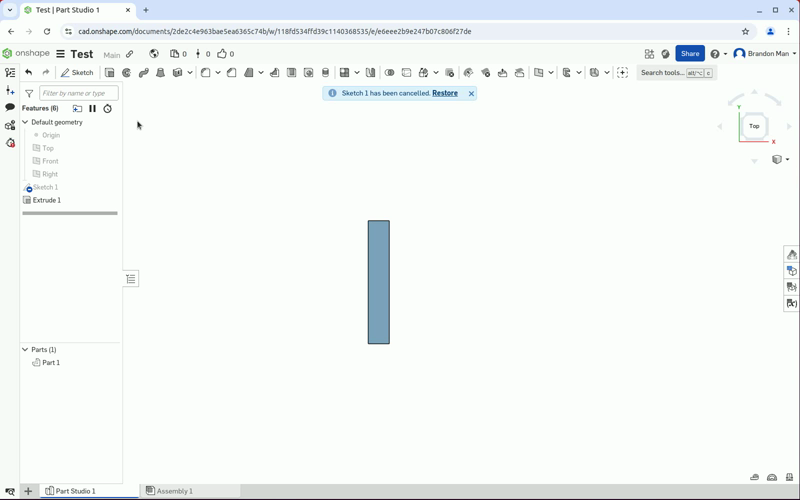
key(shift+h)
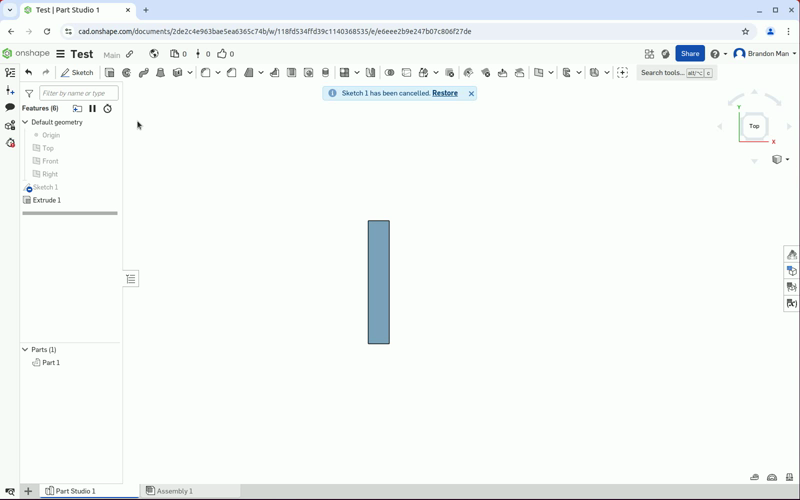
key(shift+h)
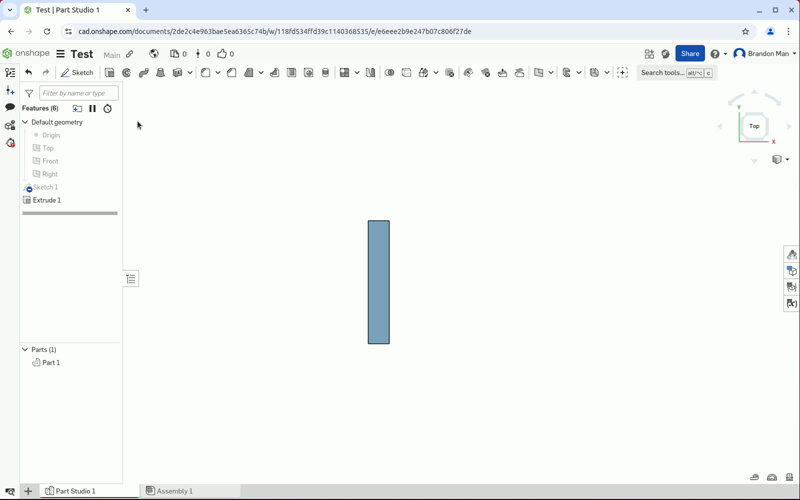
mouse_move(73, 189)
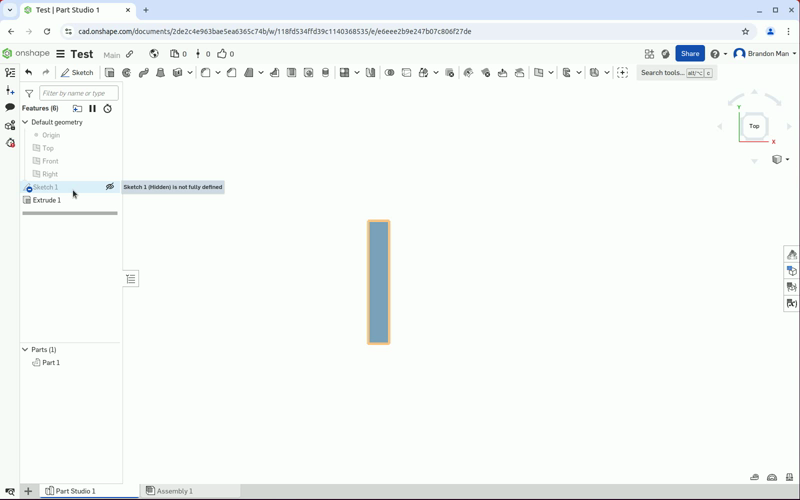
click(73, 189)
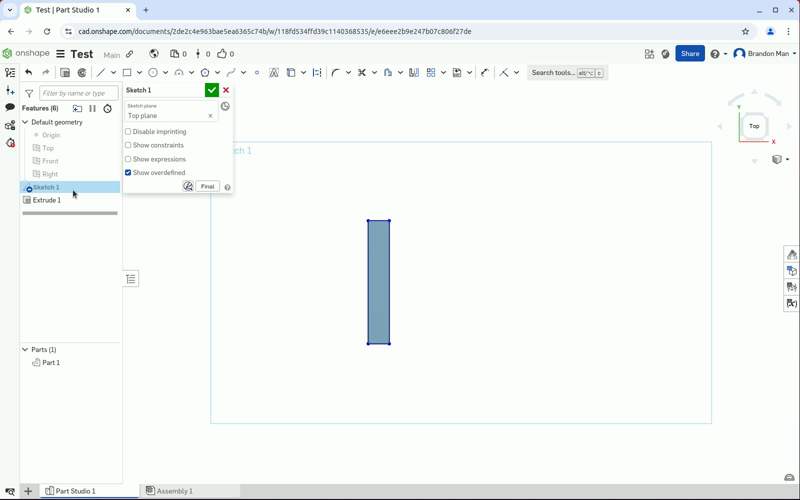
mouse_move(229, 92)
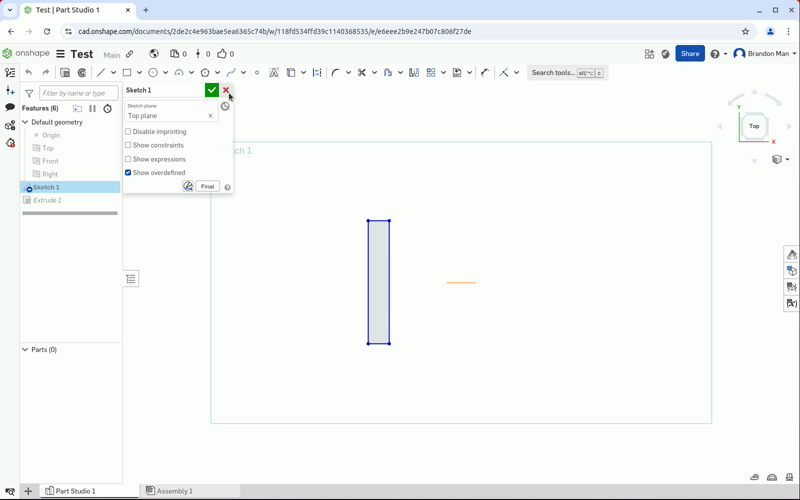
click(229, 92)
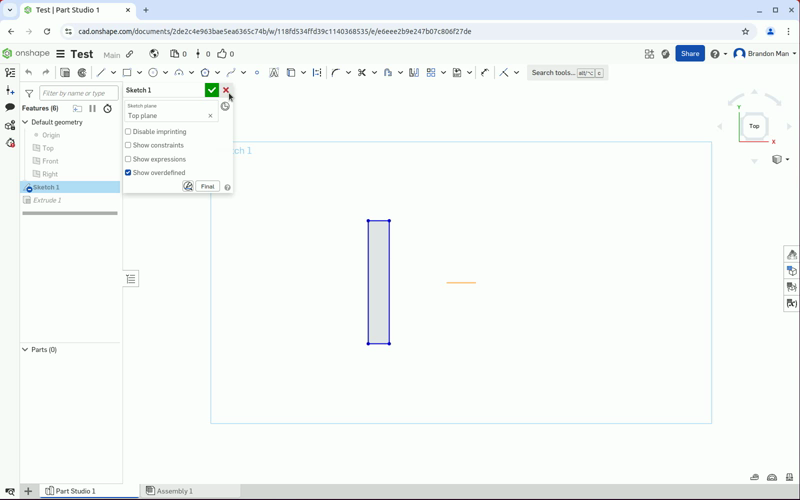
key(shift+s)
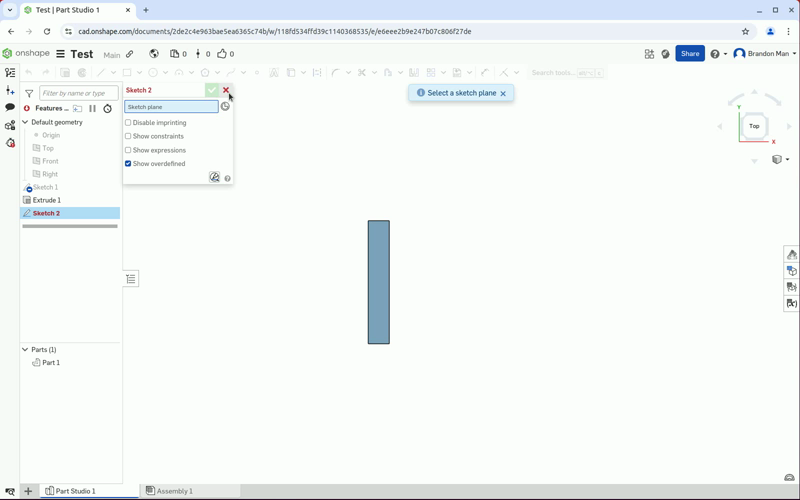
mouse_move(73, 150)
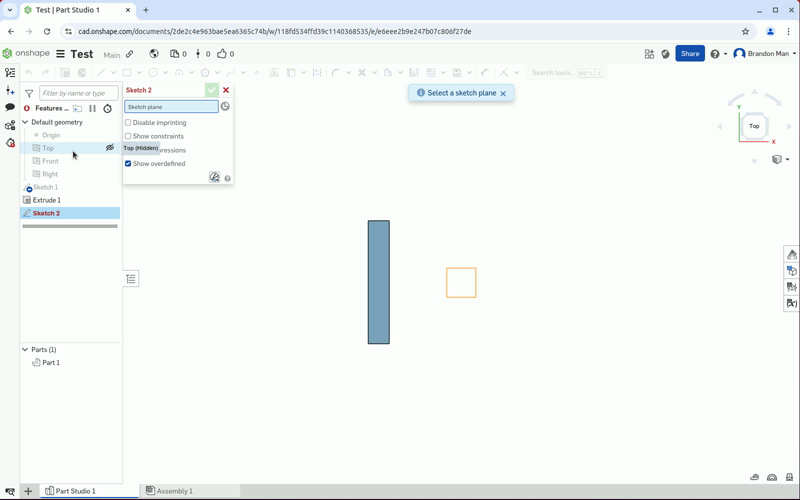
click(73, 150)
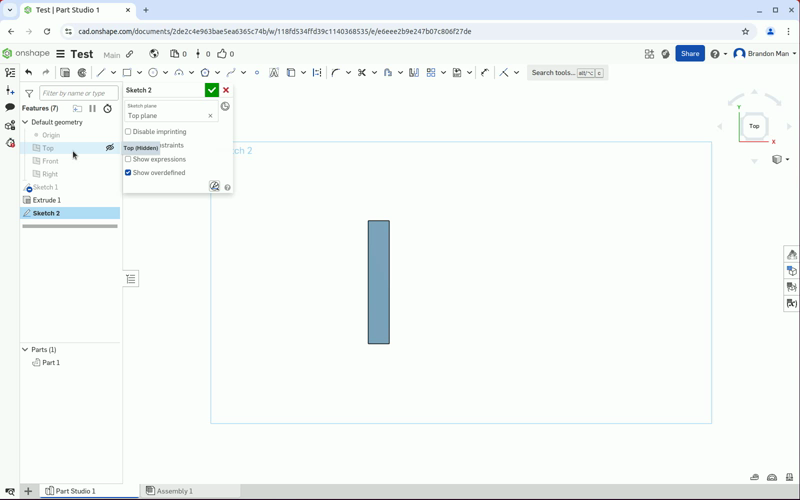
mouse_move(73, 352)
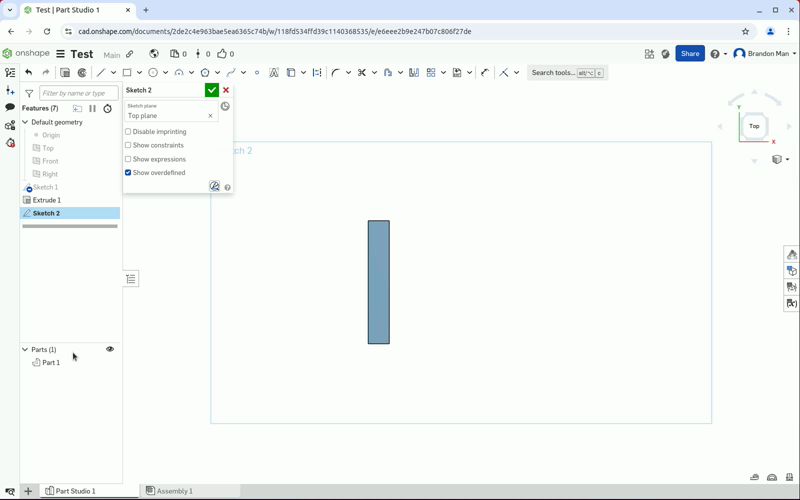
key(y)
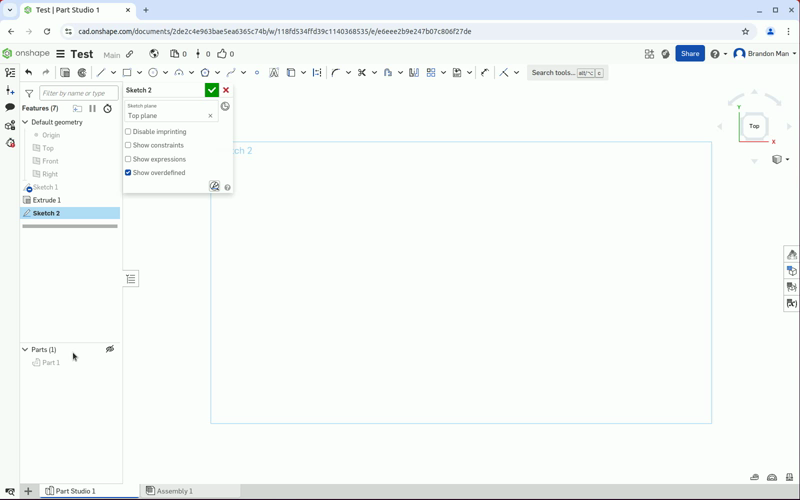
key(l)
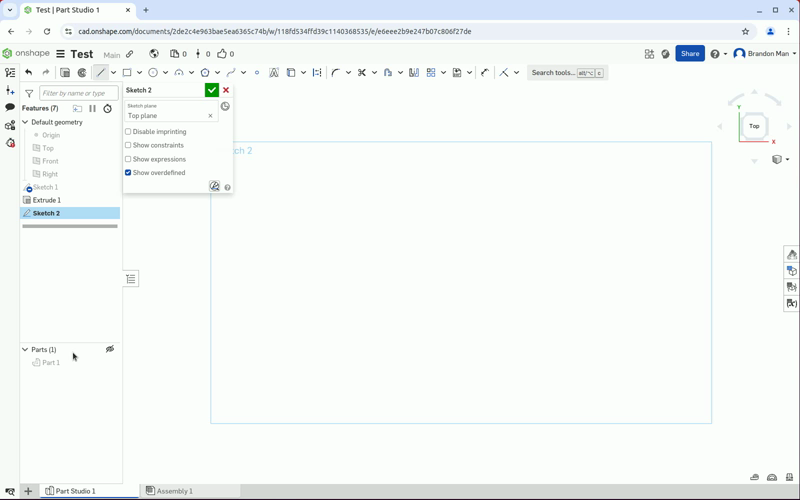
key_down(shift)
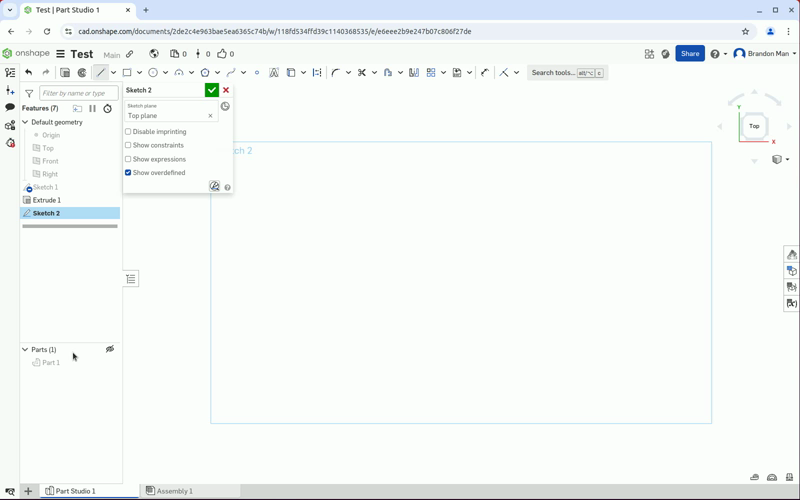
mouse_move(532, 343)
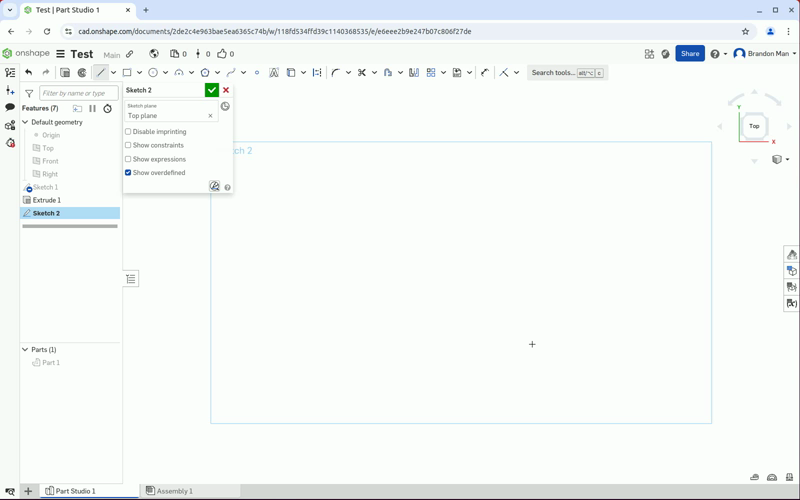
click(532, 343)
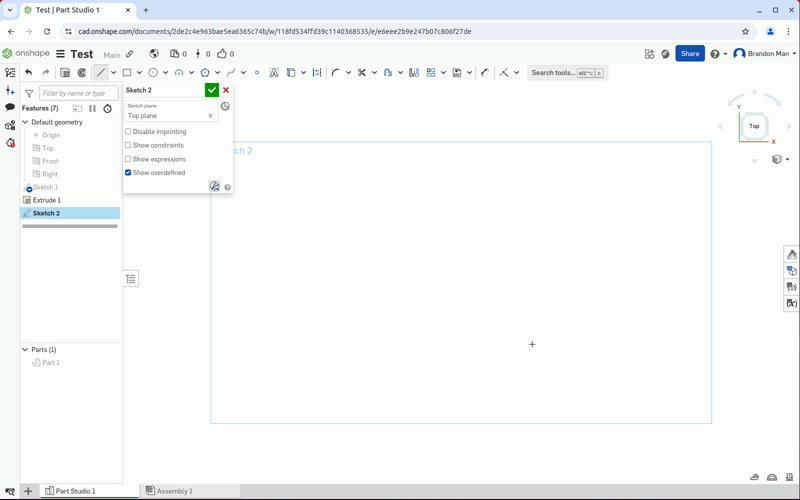
key_up(shift)
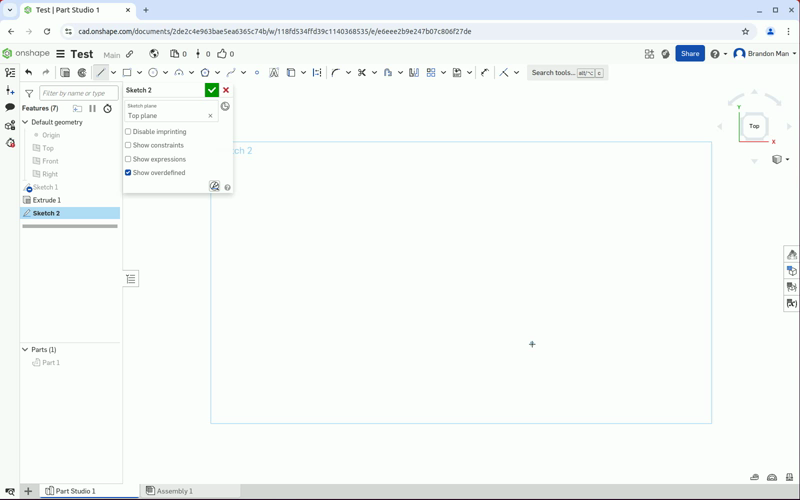
key_down(shift)
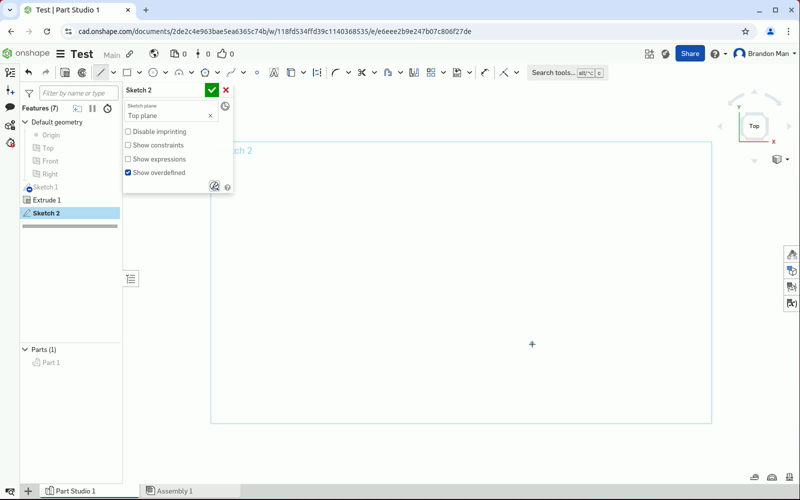
mouse_move(562, 343)
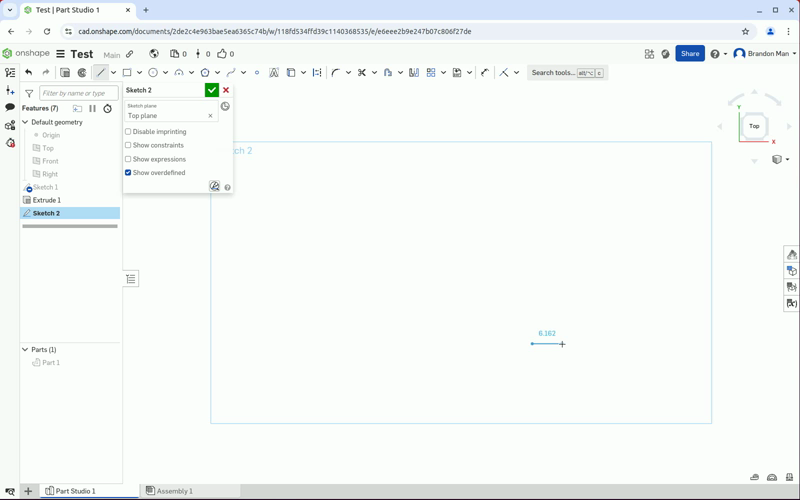
mouse_move(553, 343)
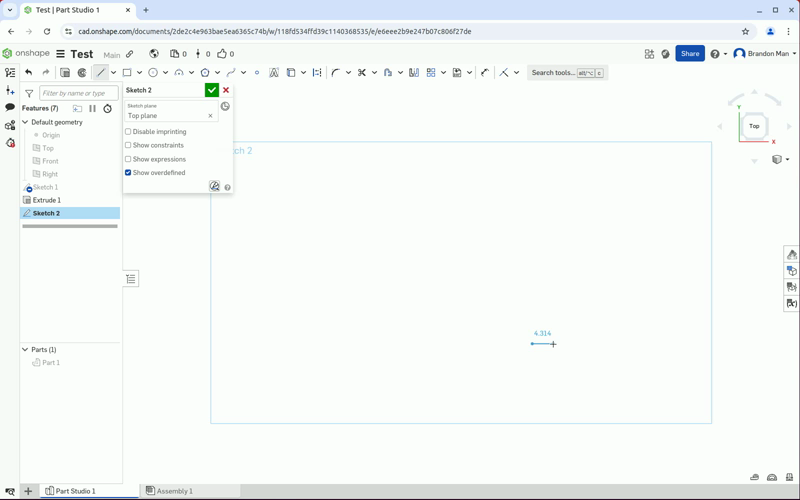
click(553, 343)
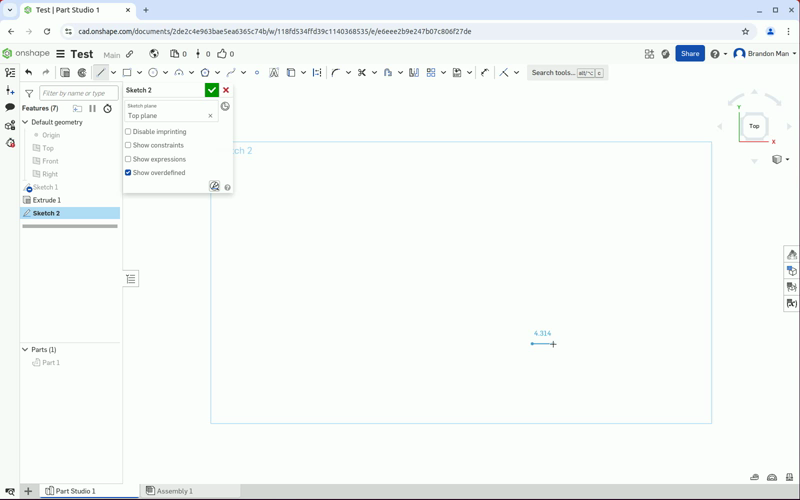
key_up(shift)
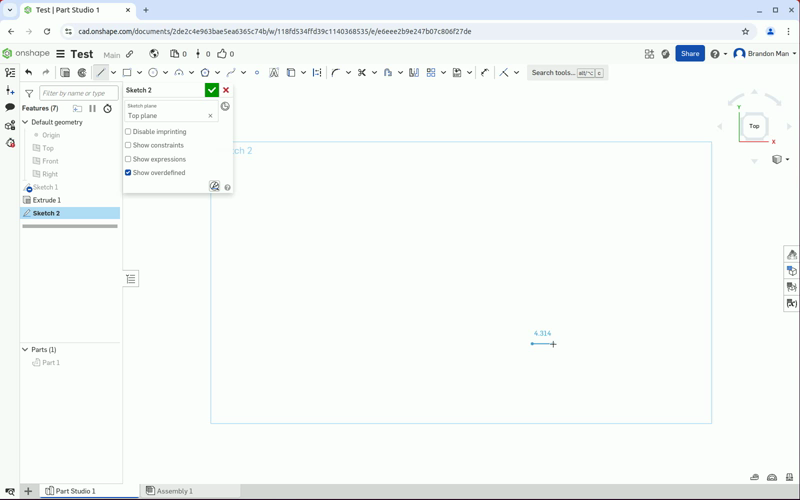
key_down(shift)
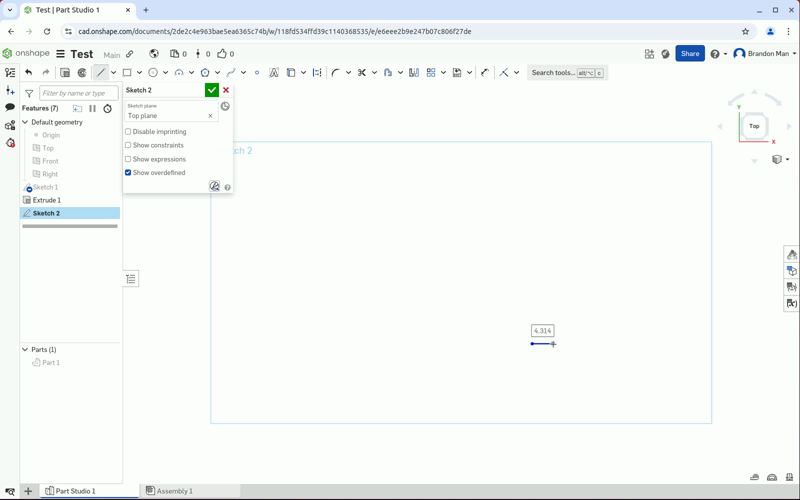
mouse_move(553, 220)
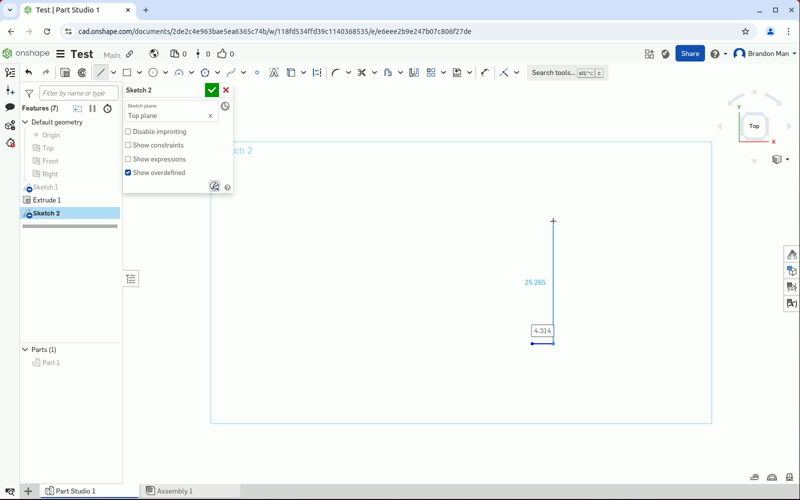
click(553, 220)
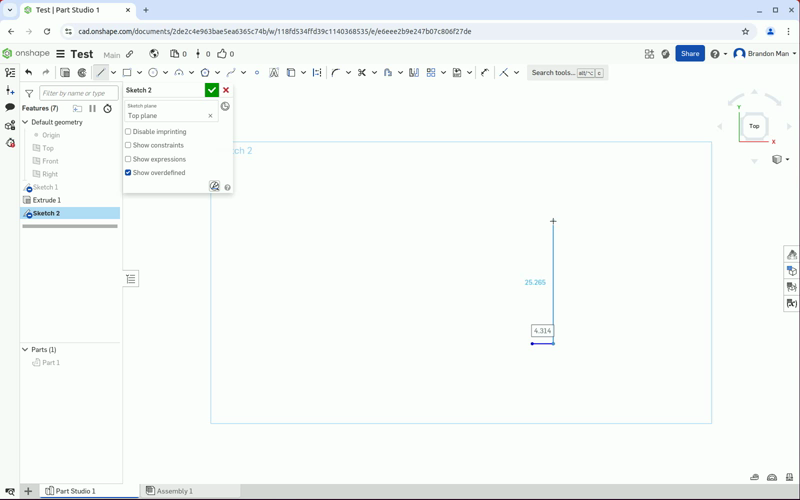
key_up(shift)
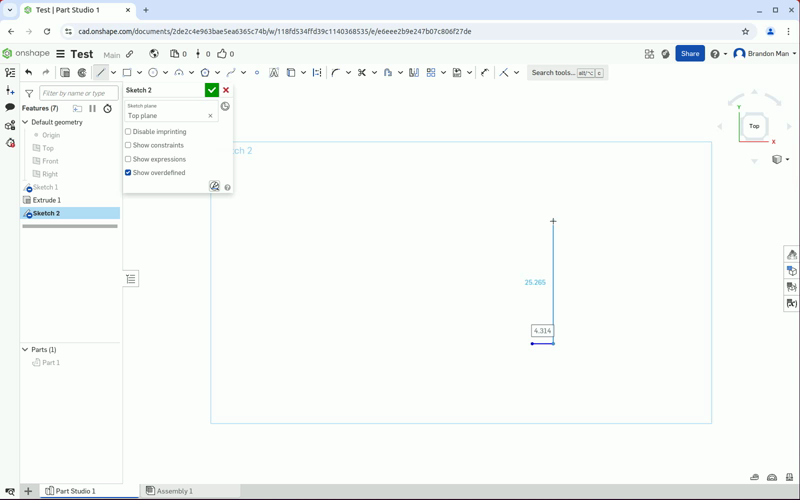
key_down(shift)
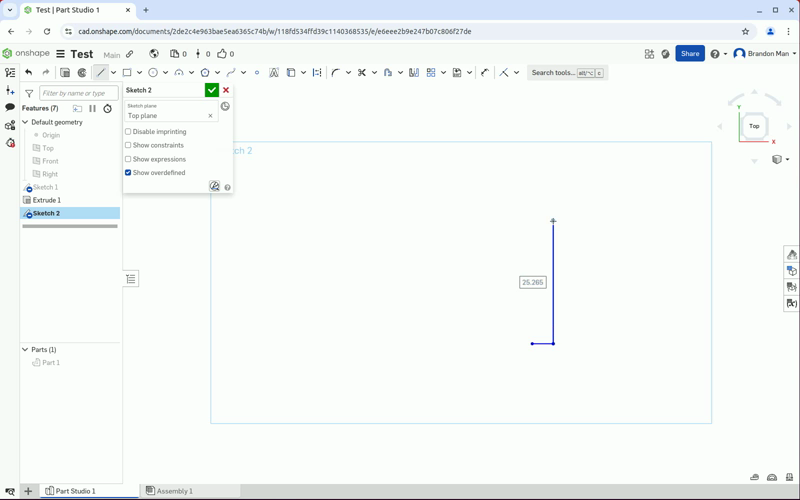
mouse_move(583, 220)
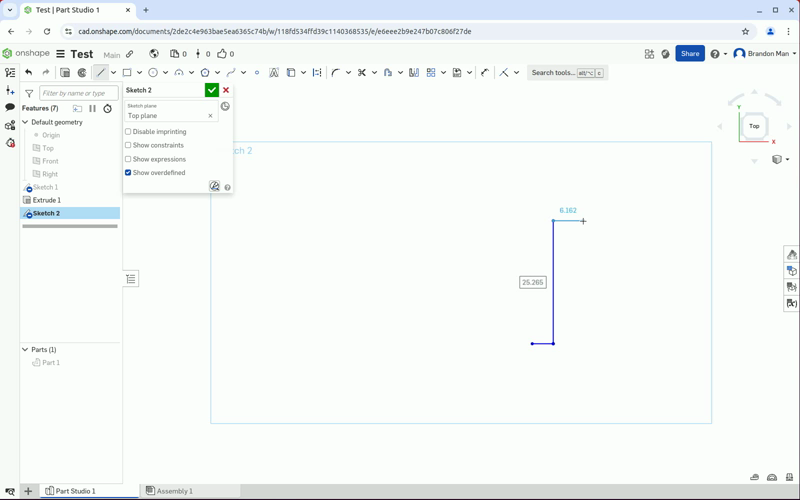
mouse_move(532, 220)
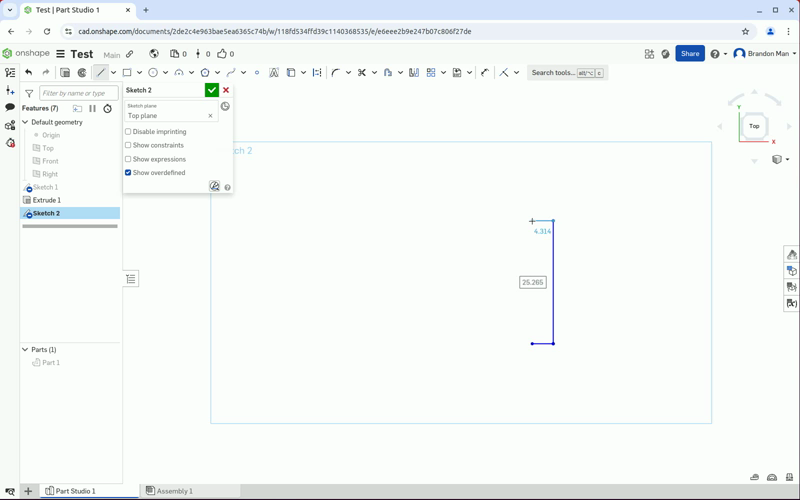
click(532, 220)
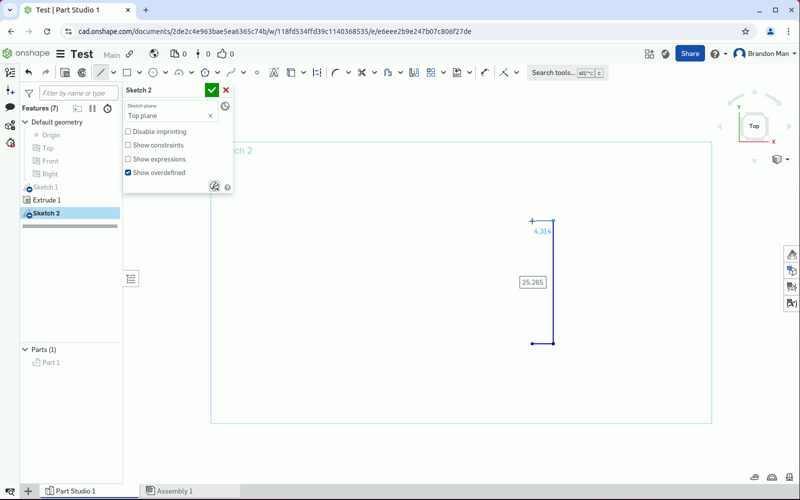
key_up(shift)
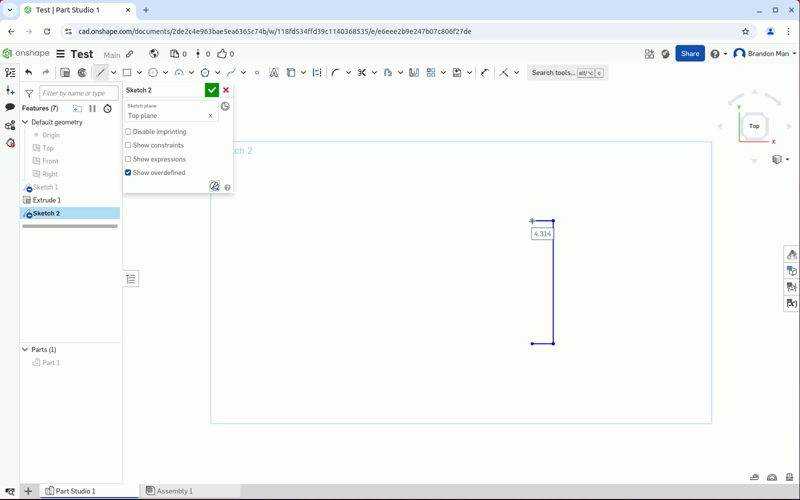
key_down(shift)
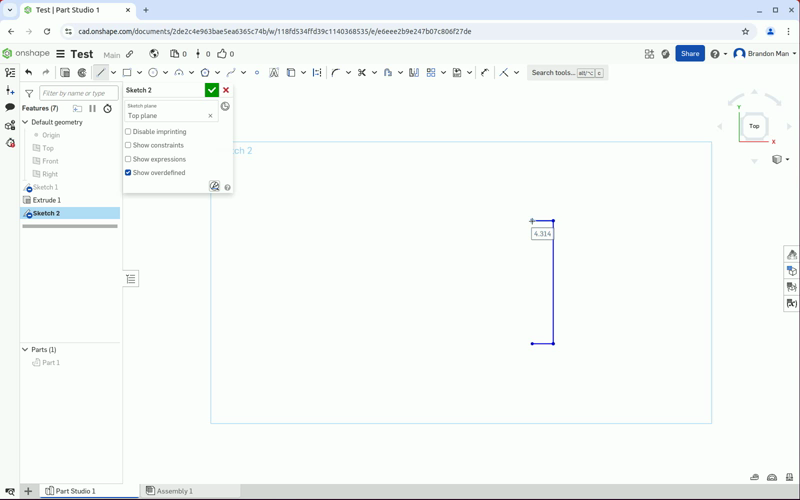
mouse_move(532, 343)
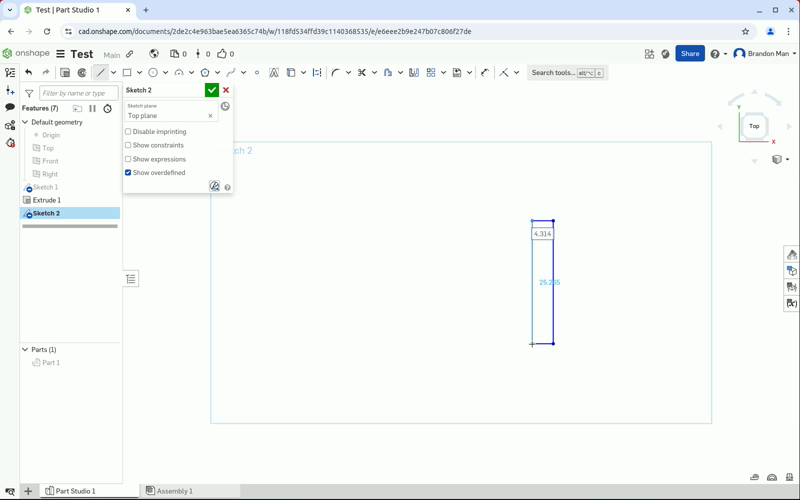
key_up(shift)
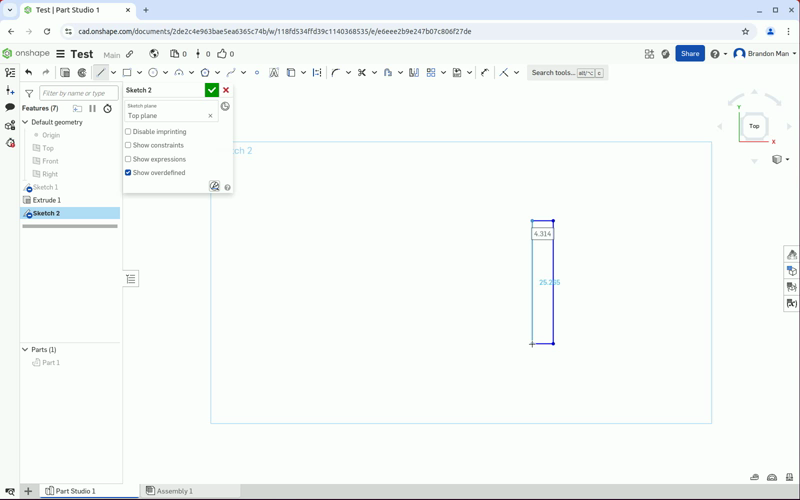
click(532, 343)
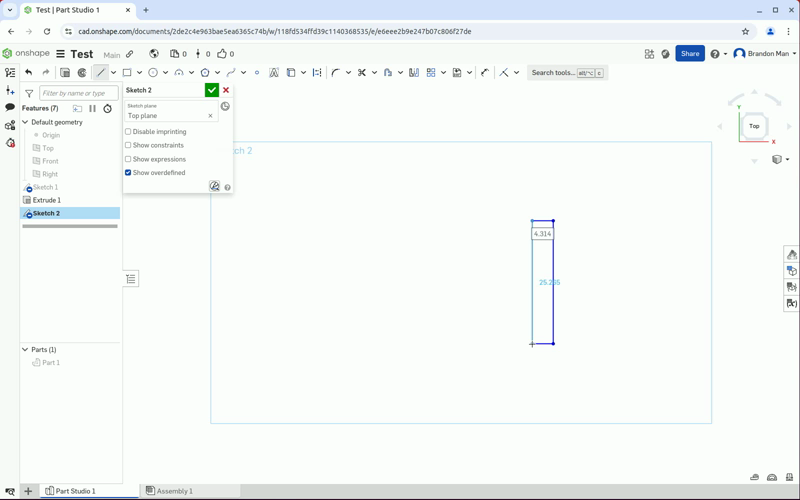
key(esc)
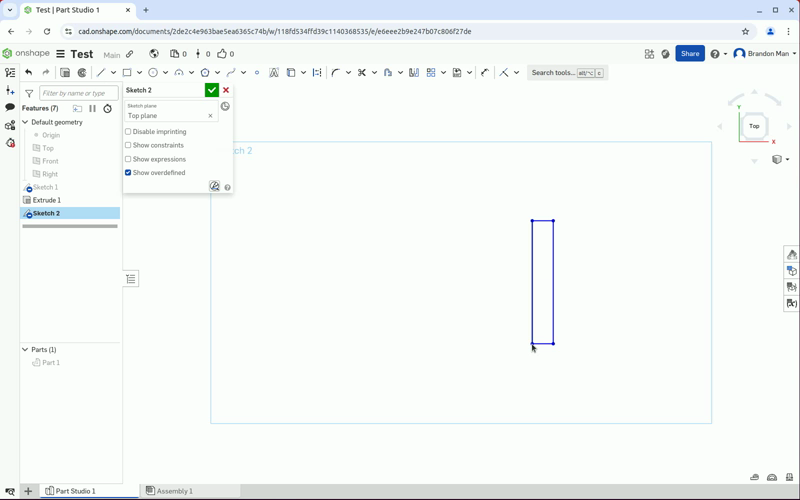
mouse_move(548, 270)
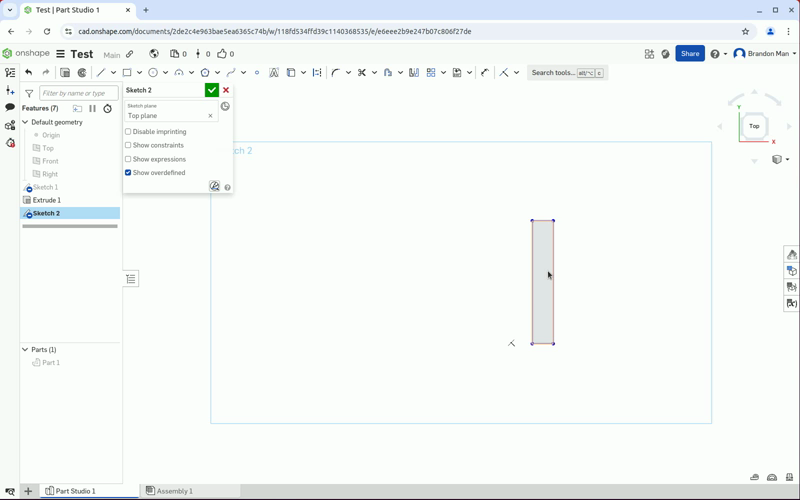
click(548, 270)
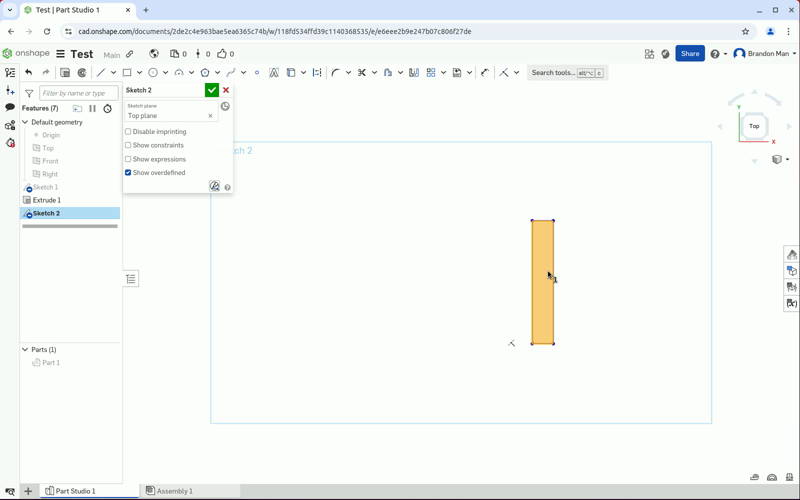
mouse_move(73, 352)
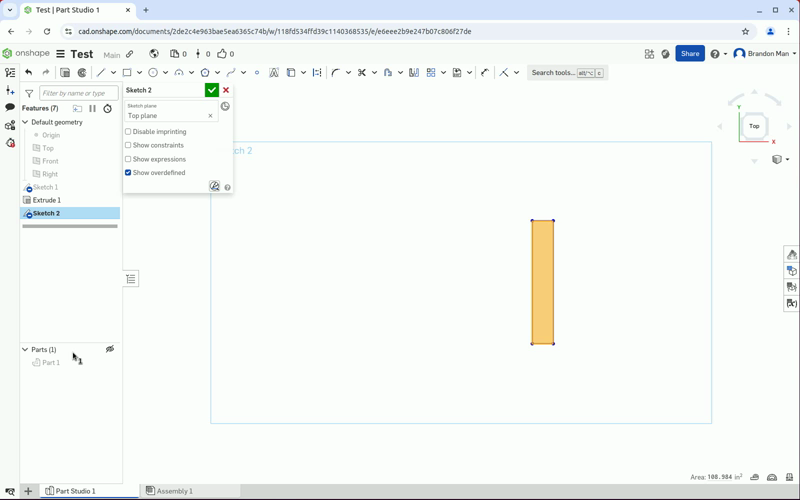
key(shift+y)
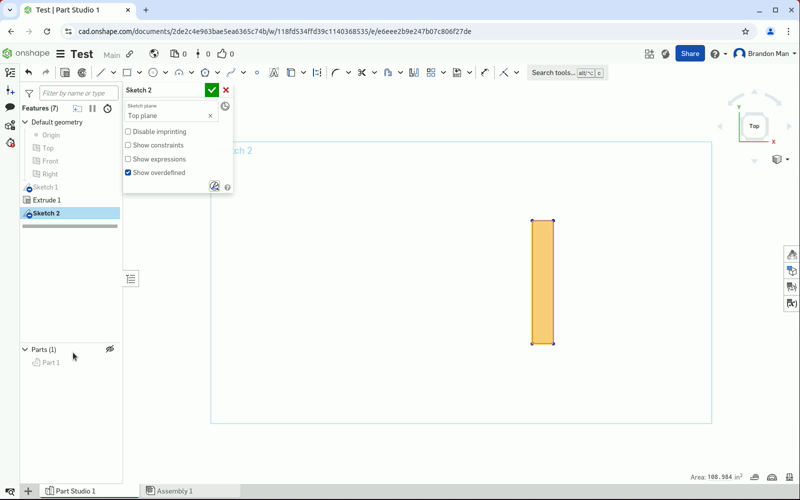
key(shift+e)
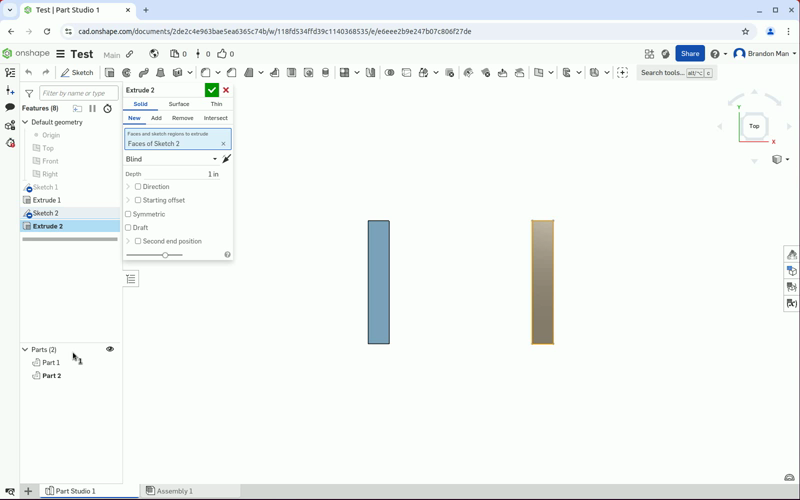
mouse_move(143, 106)
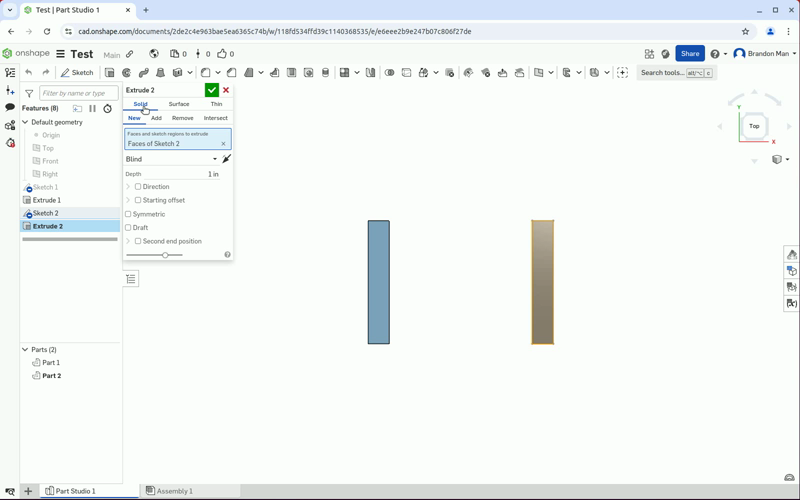
click(143, 106)
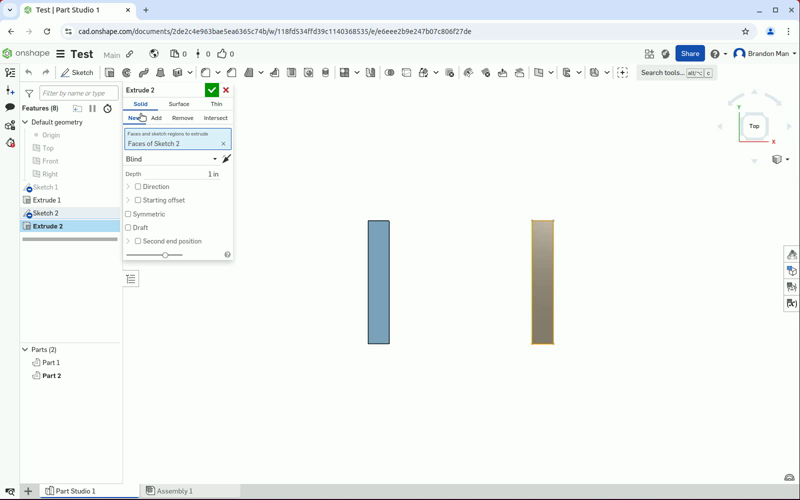
mouse_move(137, 120)
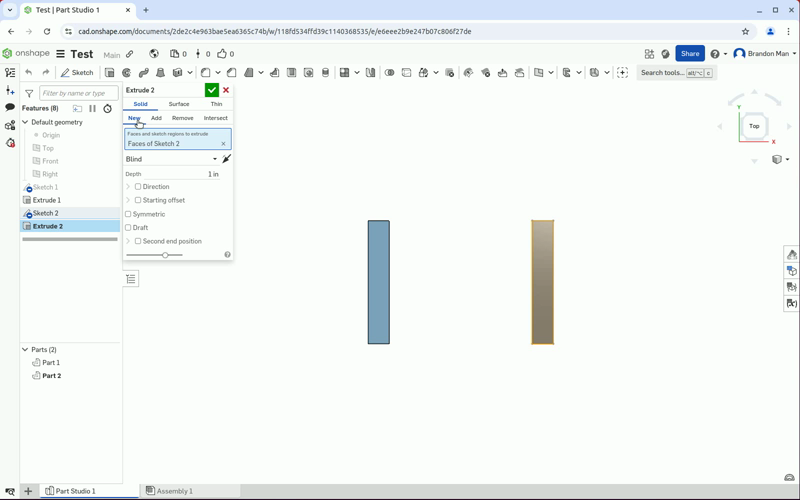
click(137, 120)
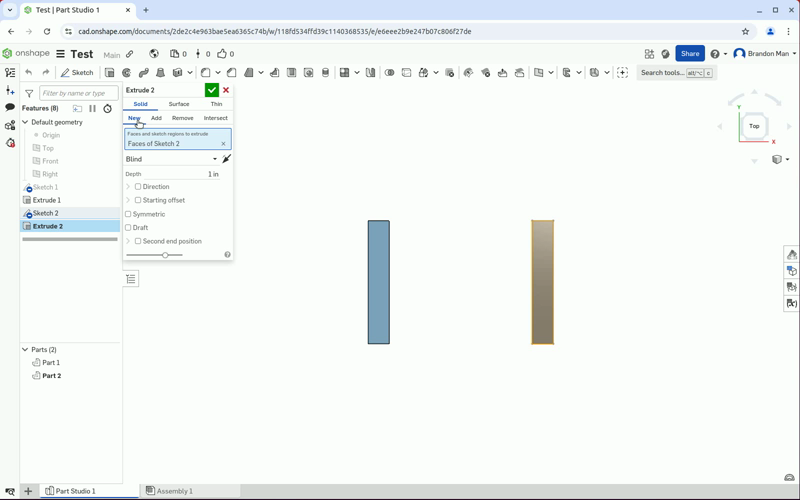
key(tab, 4)
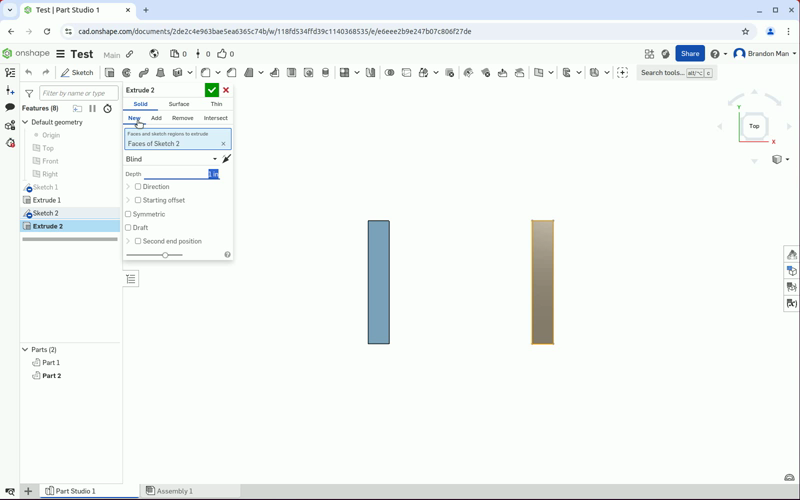
text(38.032)
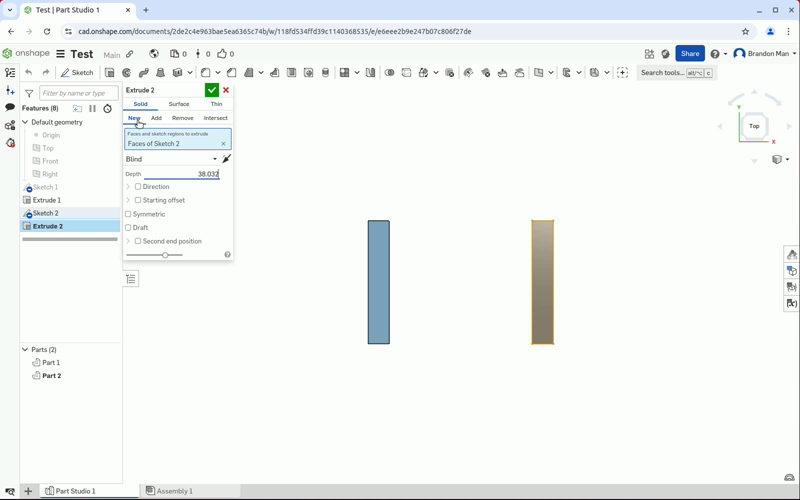
key(tab, 3)
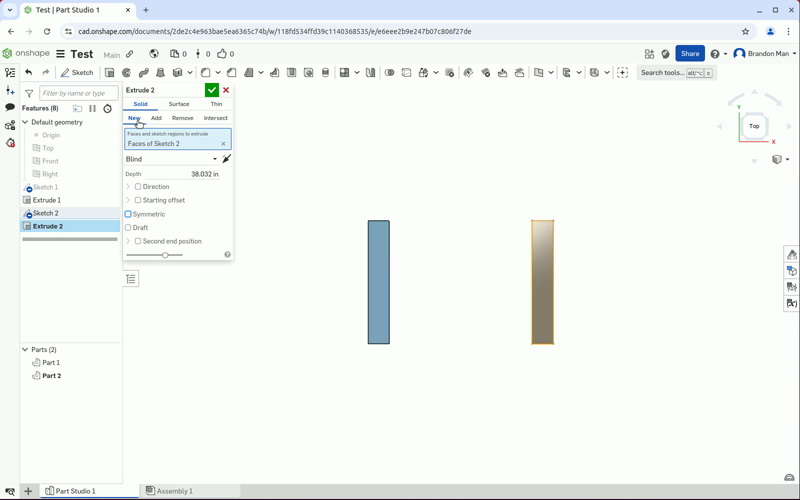
key(space)
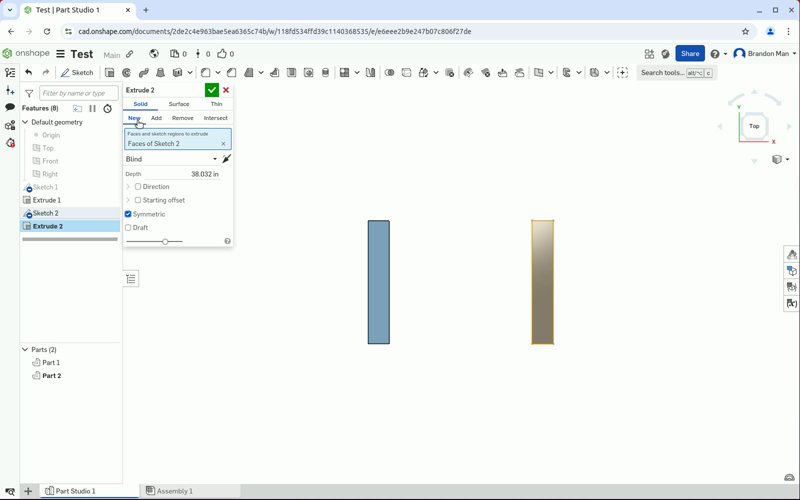
key(enter)
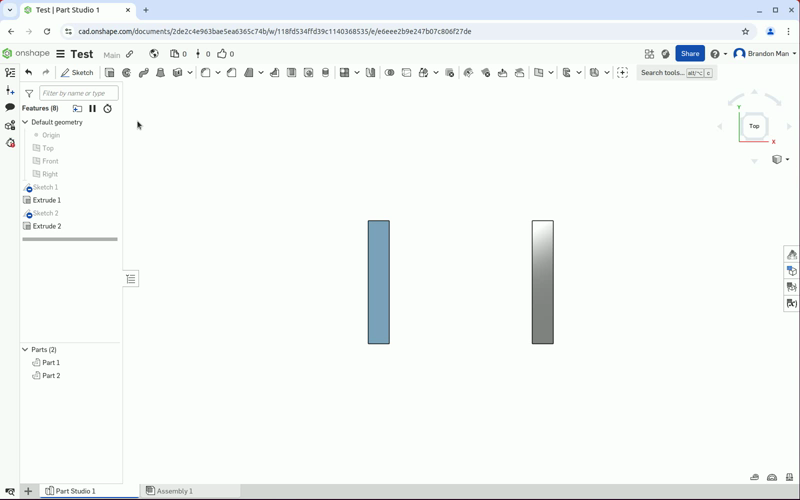
key(shift+h)
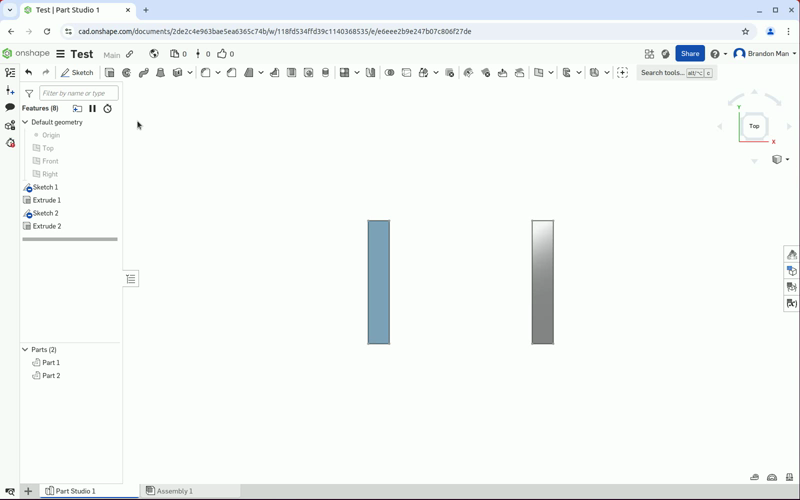
key(shift+h)
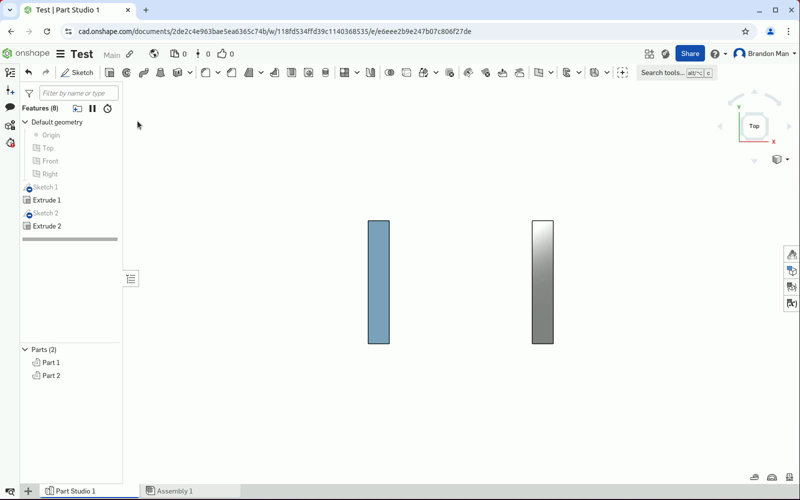
mouse_move(73, 189)
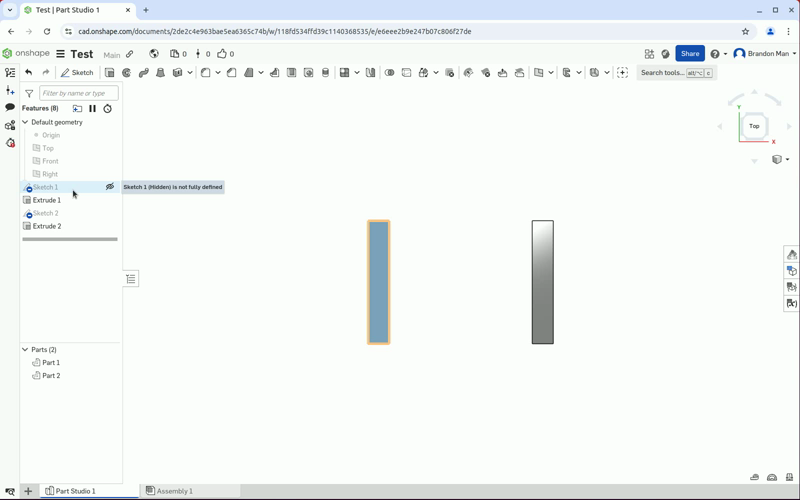
click(73, 189)
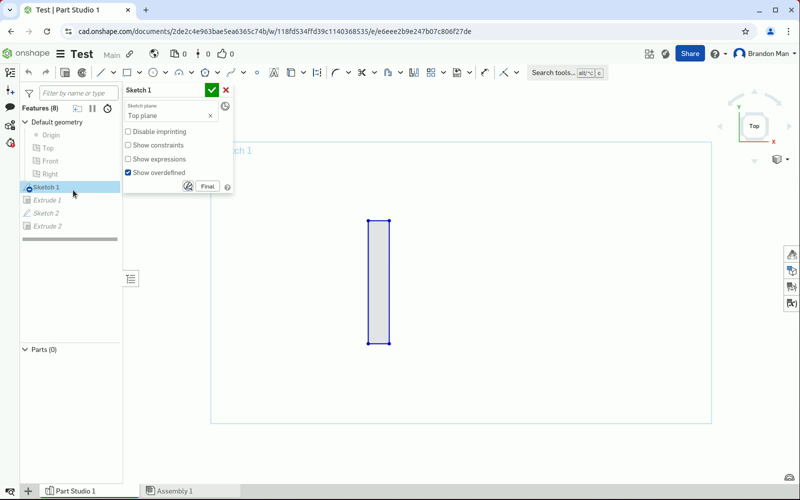
mouse_move(229, 92)
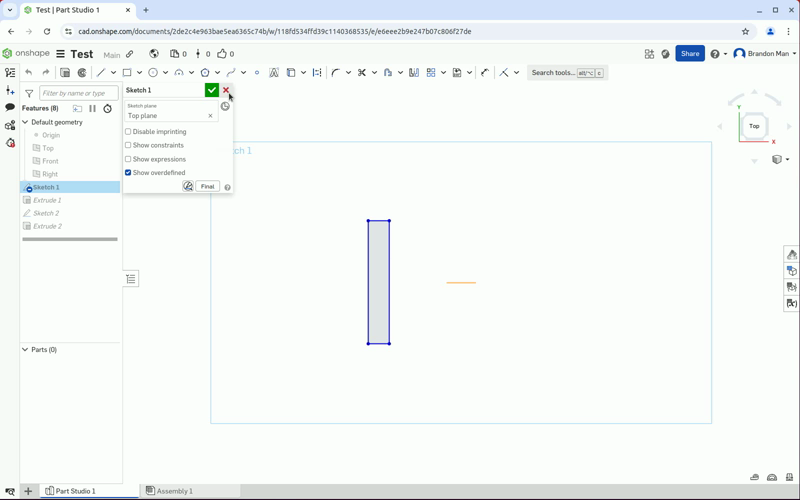
click(229, 92)
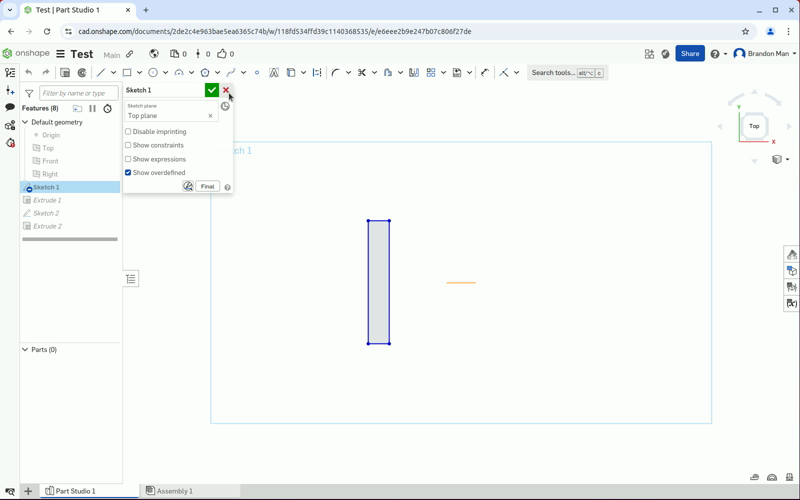
key(shift+s)
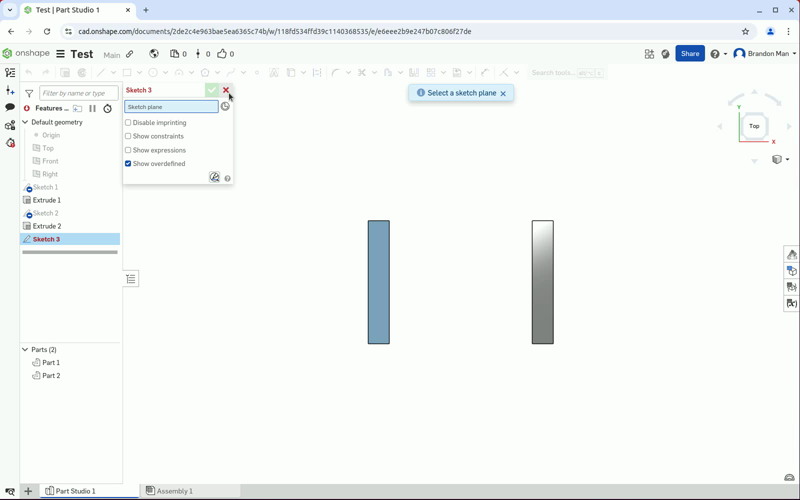
mouse_move(73, 150)
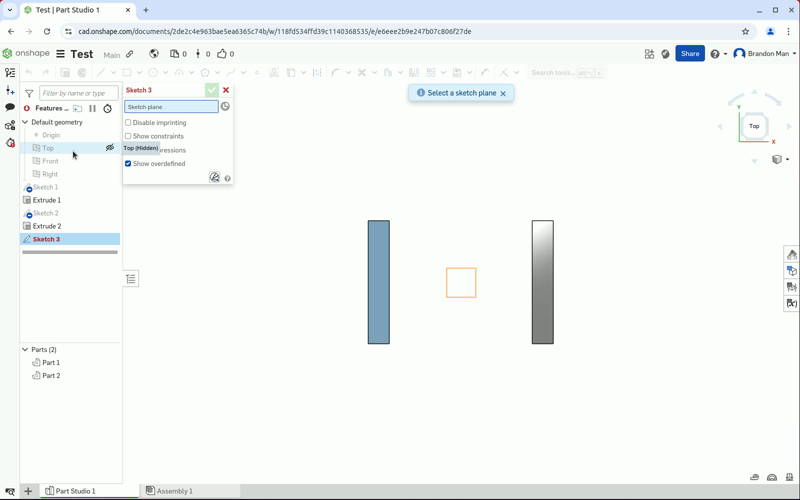
click(73, 150)
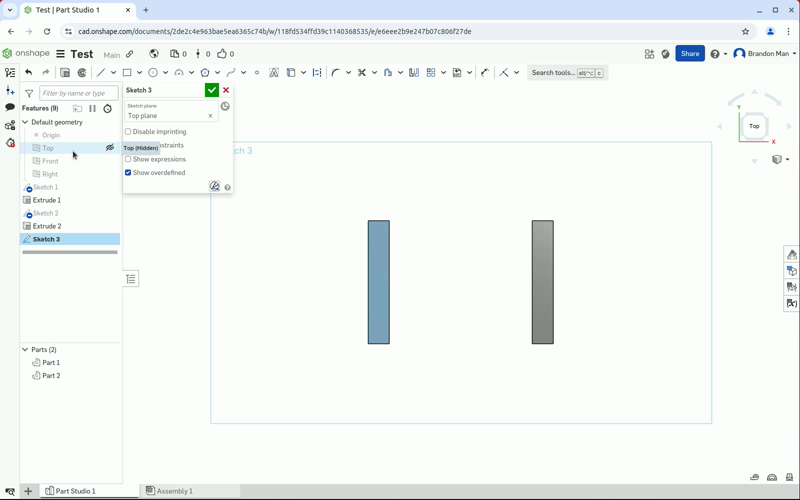
mouse_move(73, 352)
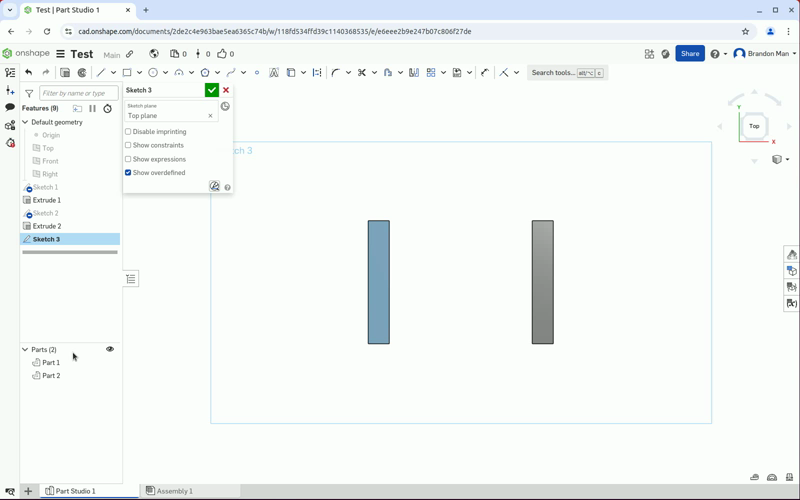
key(y)
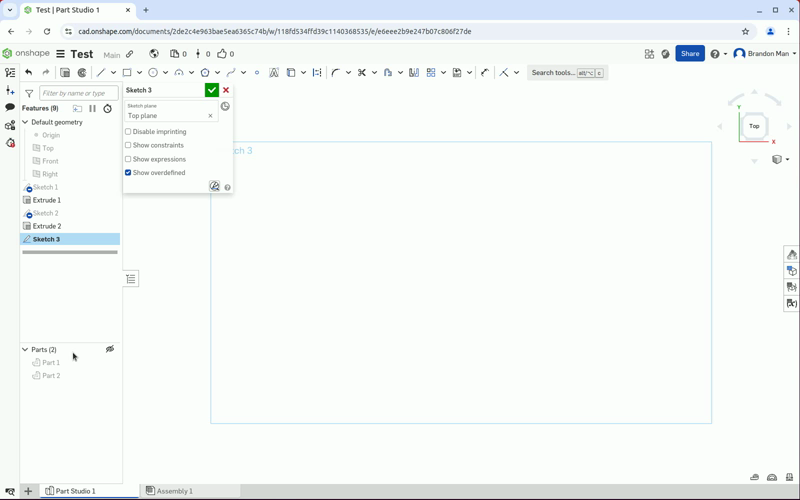
key(l)
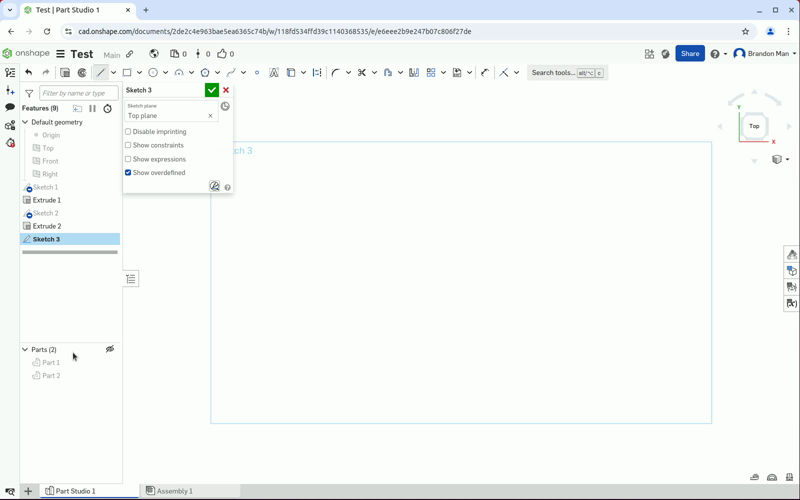
key_down(shift)
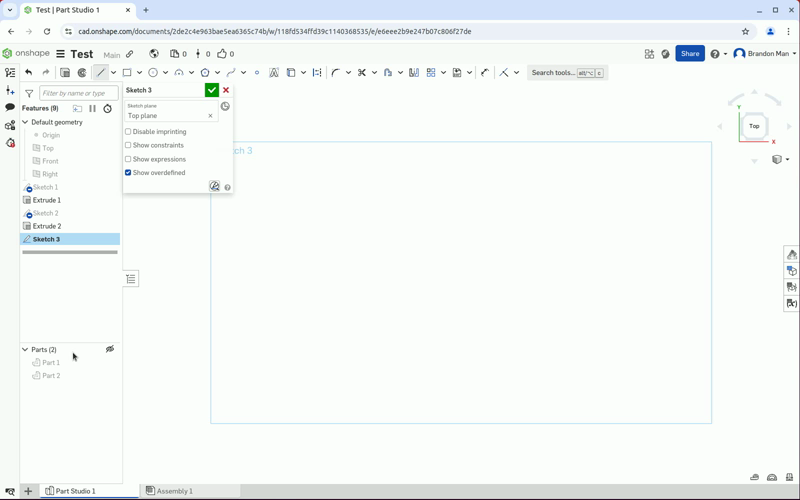
mouse_move(368, 222)
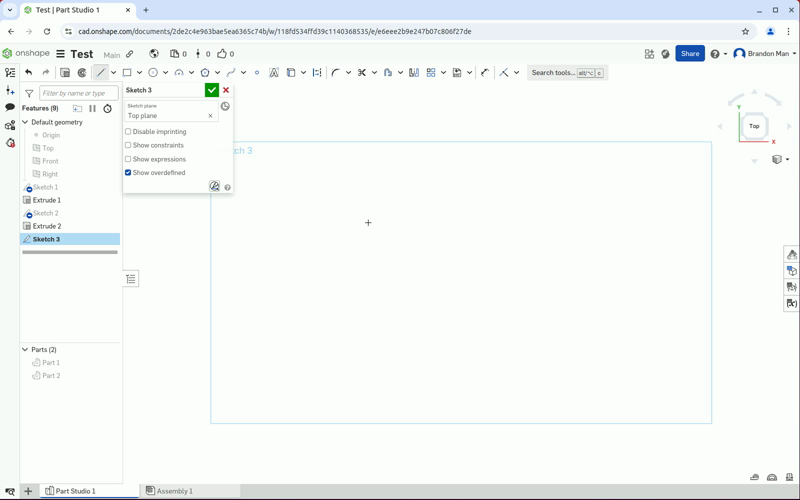
click(368, 222)
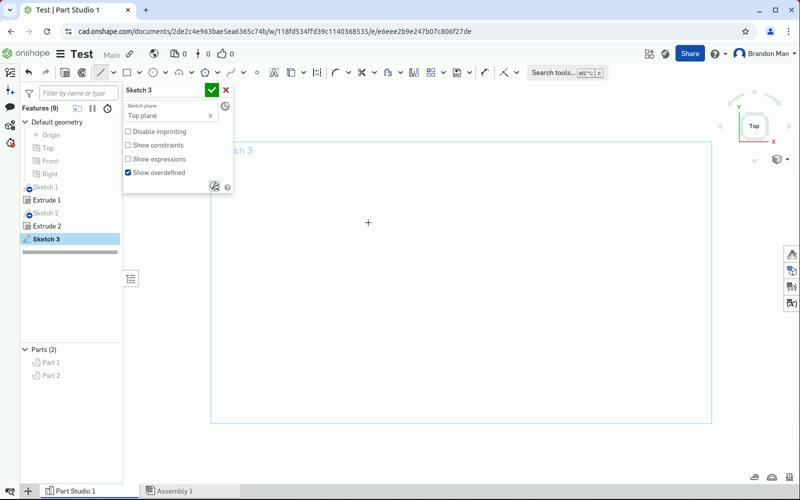
key_up(shift)
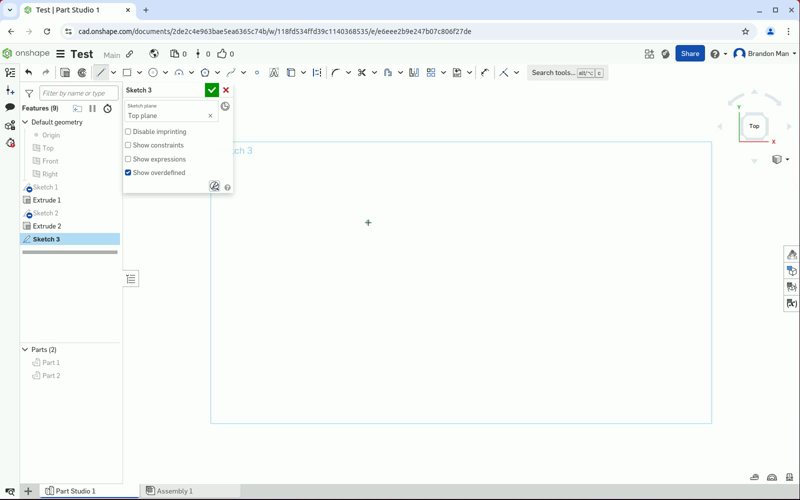
key_down(shift)
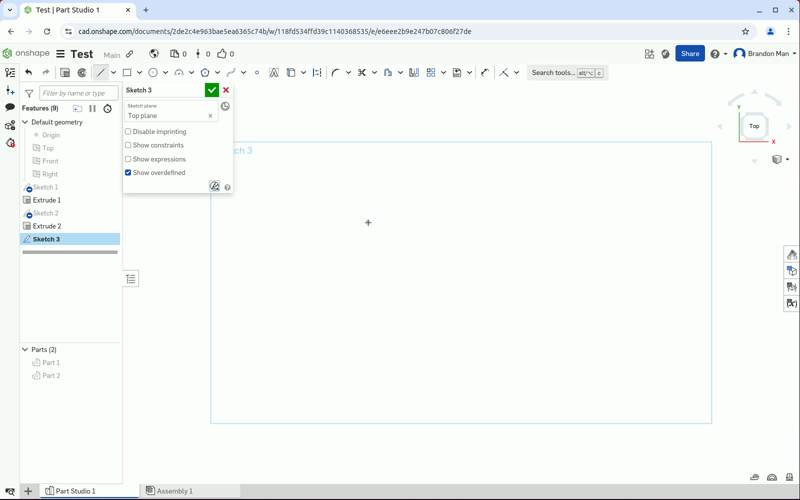
mouse_move(398, 222)
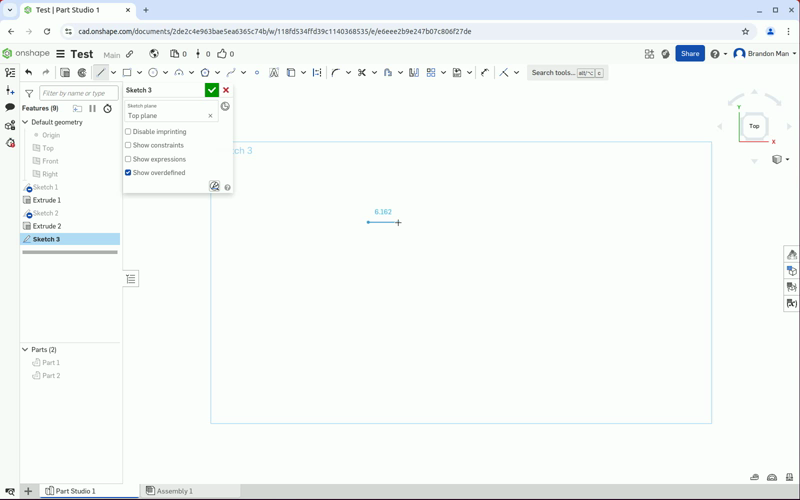
mouse_move(389, 222)
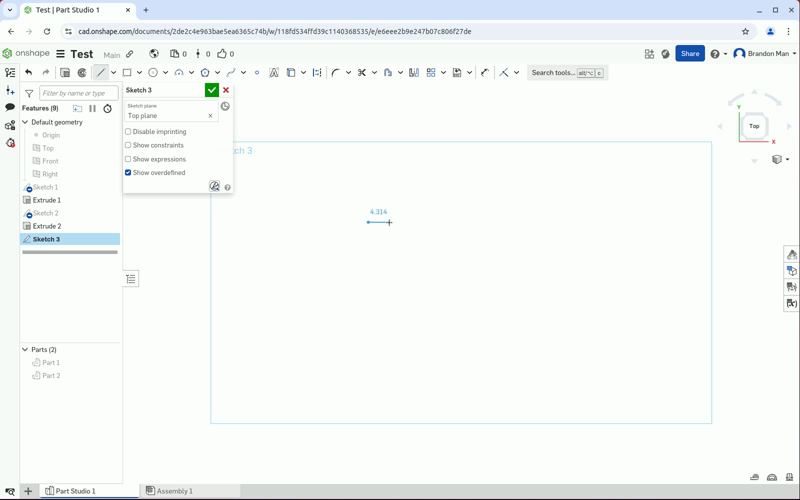
click(389, 222)
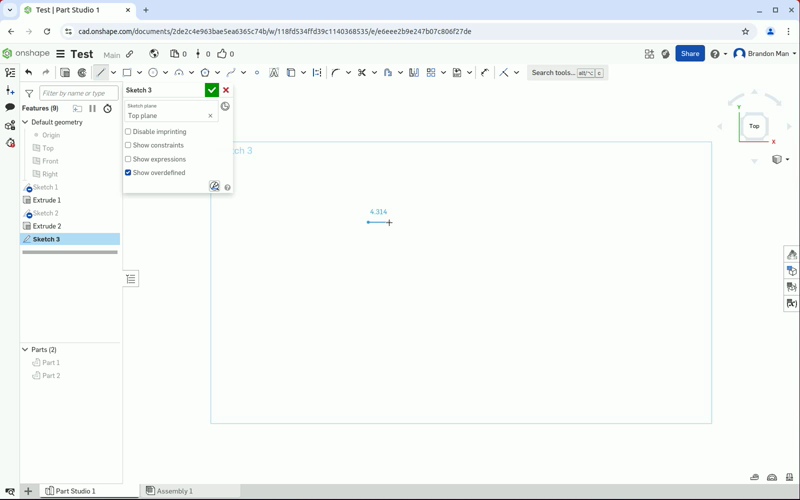
key_up(shift)
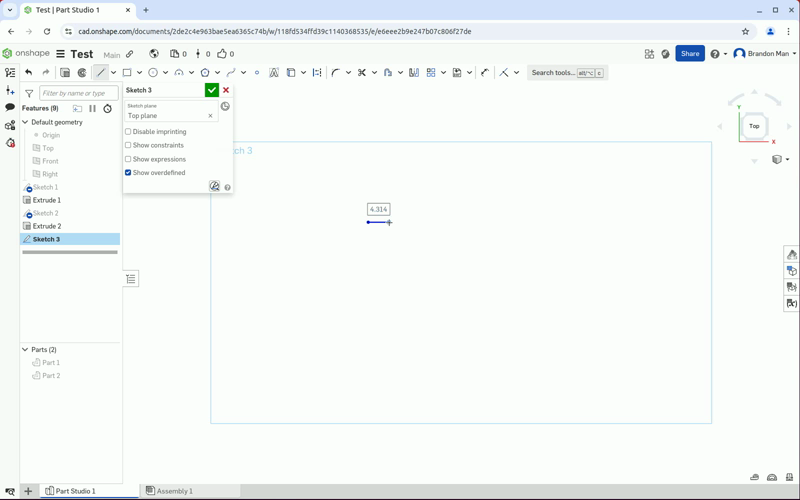
key_down(shift)
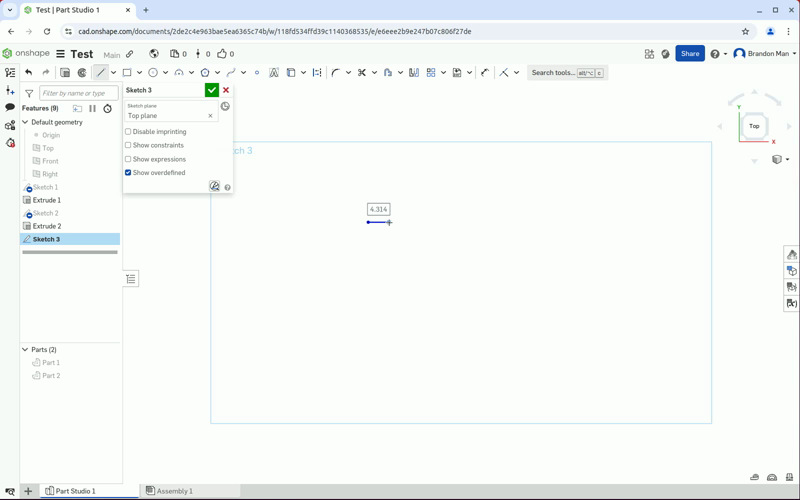
mouse_move(530, 222)
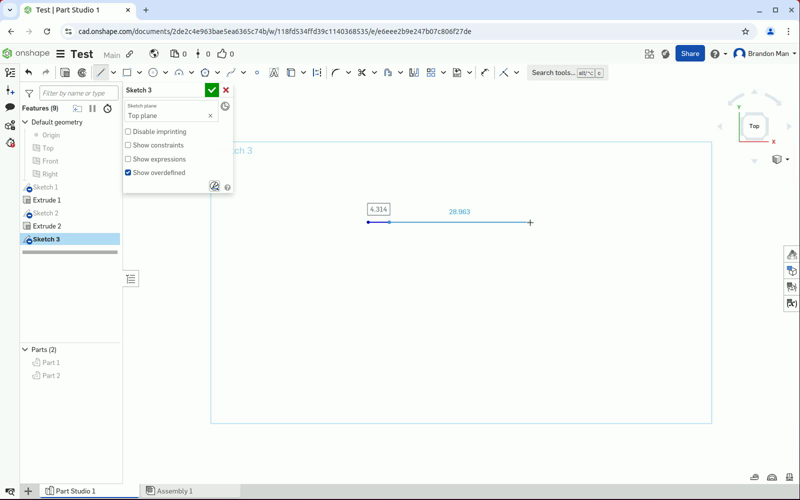
click(530, 222)
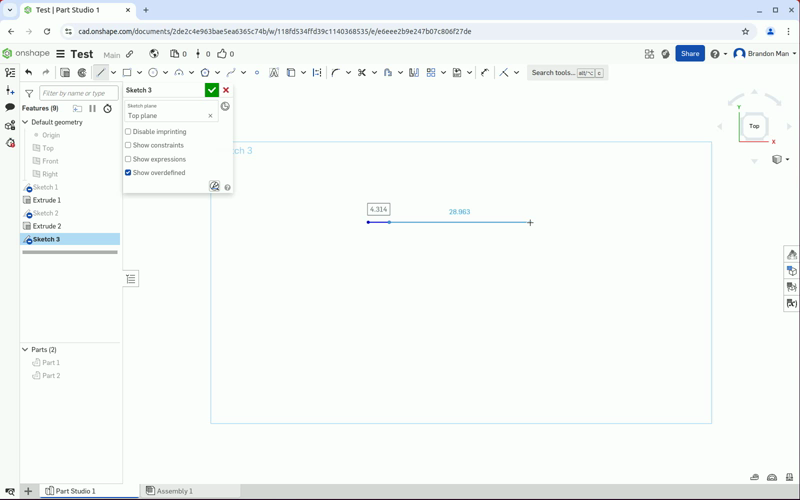
key_up(shift)
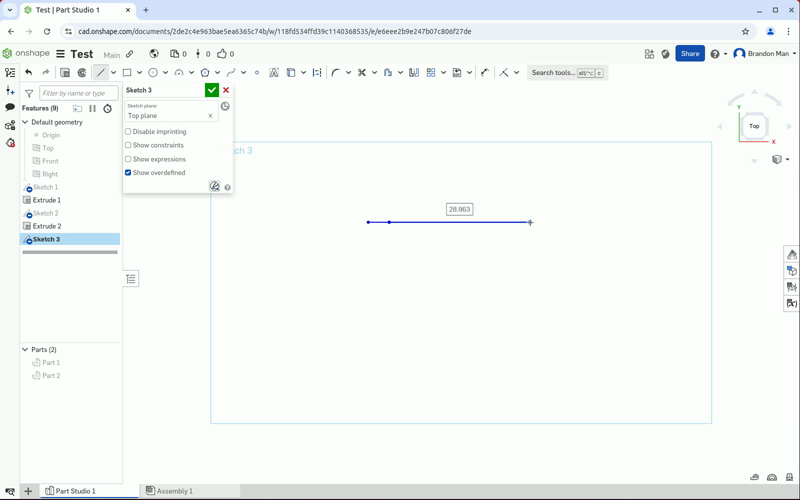
key_down(shift)
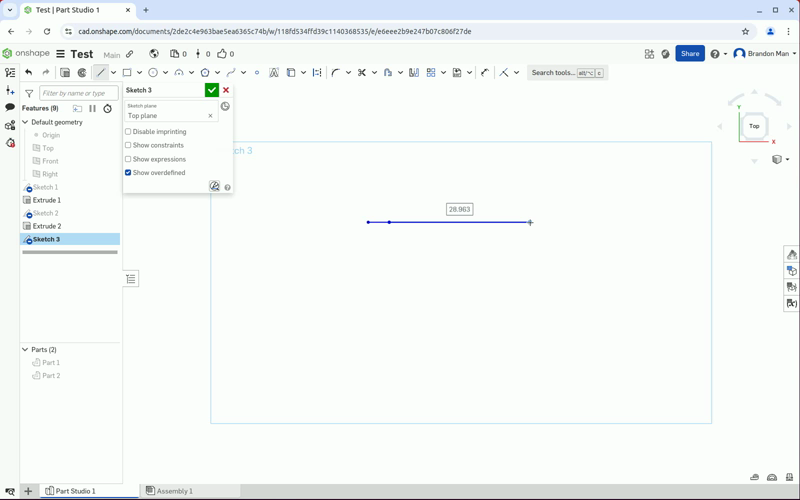
mouse_move(560, 222)
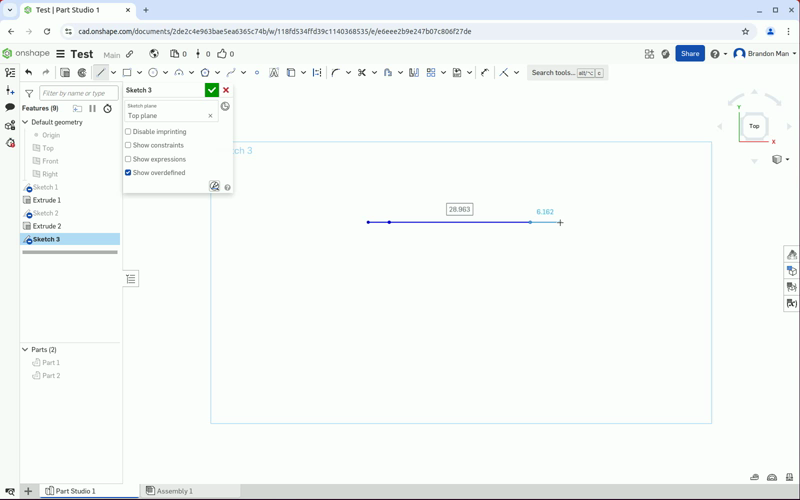
mouse_move(551, 222)
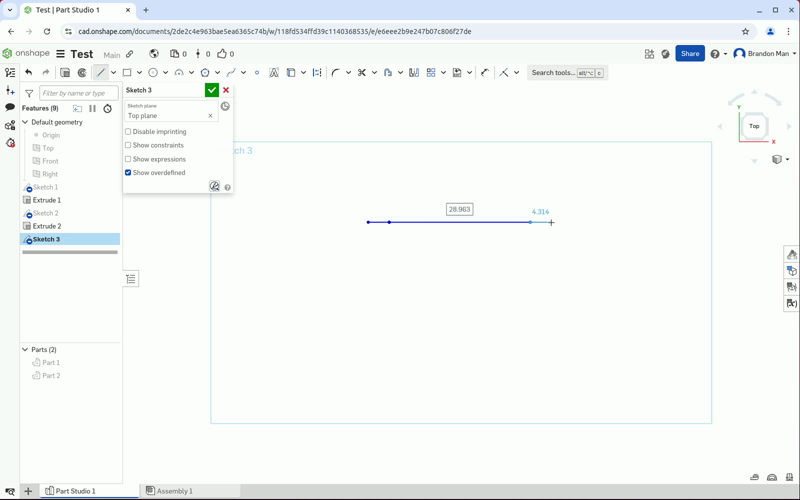
click(551, 222)
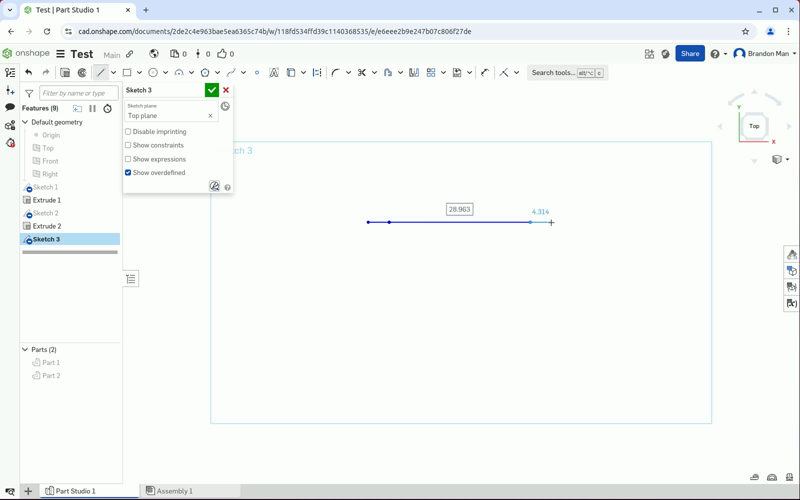
key_up(shift)
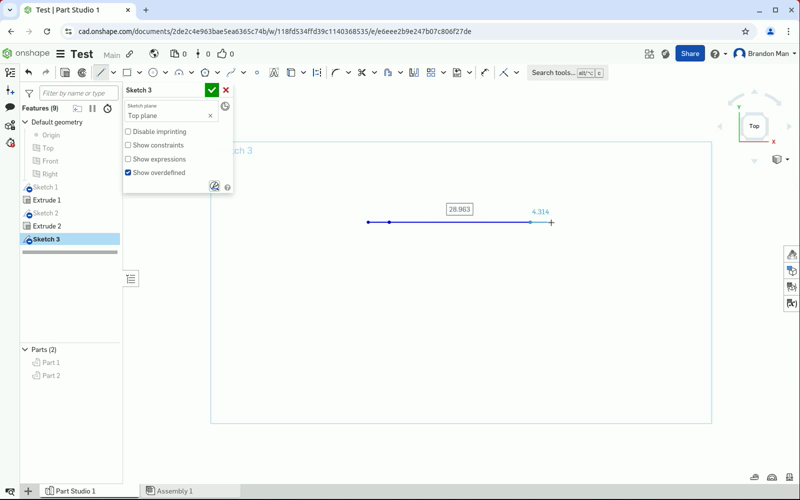
key_down(shift)
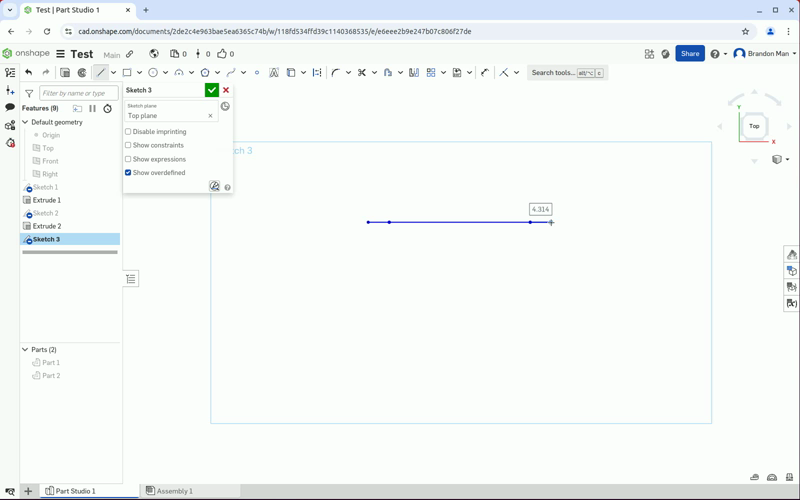
mouse_move(581, 222)
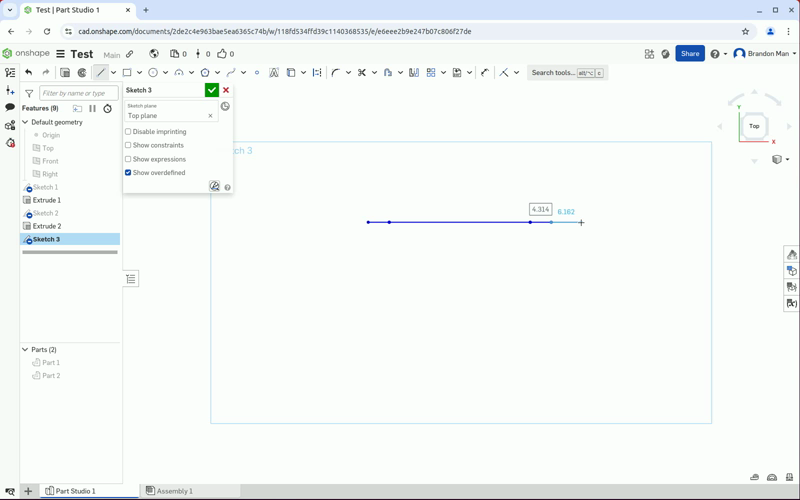
mouse_move(551, 200)
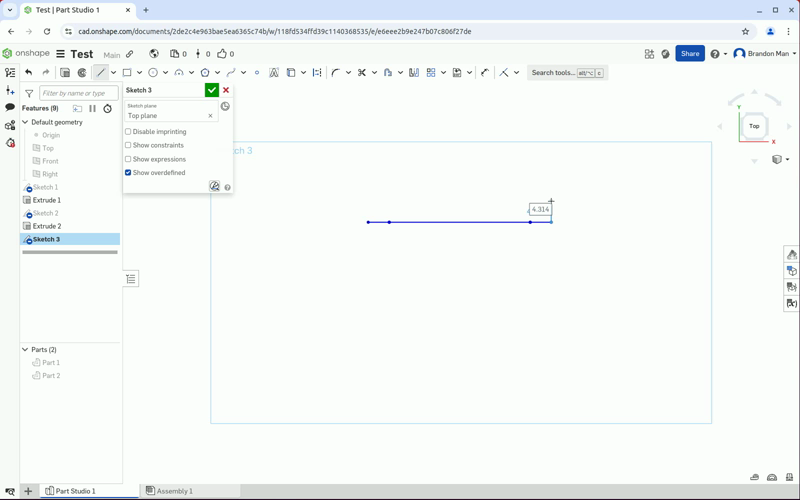
click(551, 200)
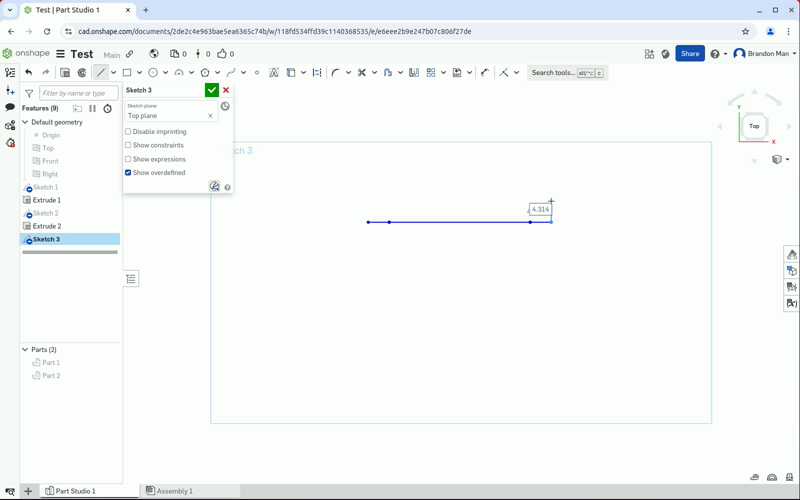
key_up(shift)
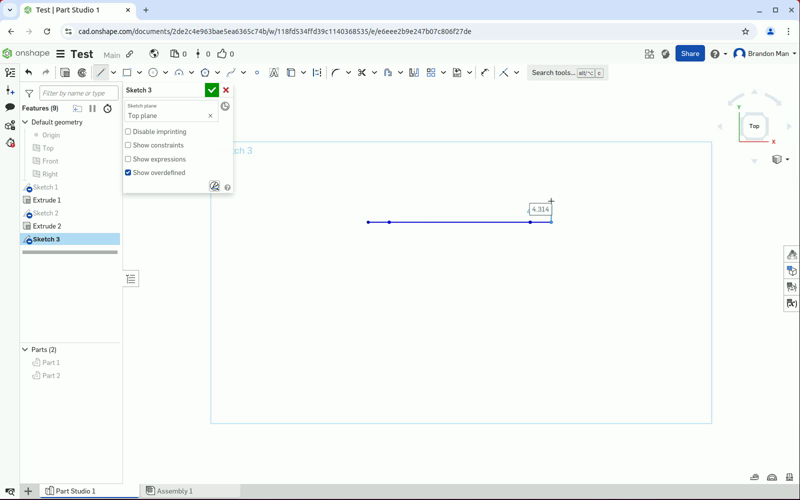
key_down(shift)
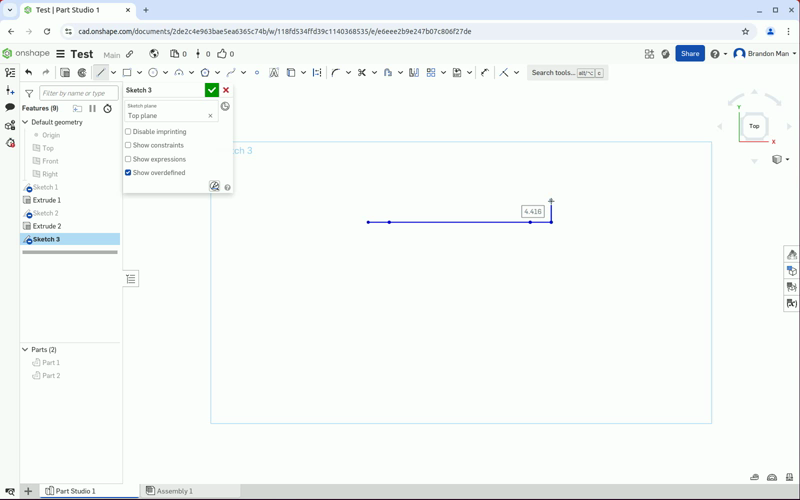
mouse_move(368, 200)
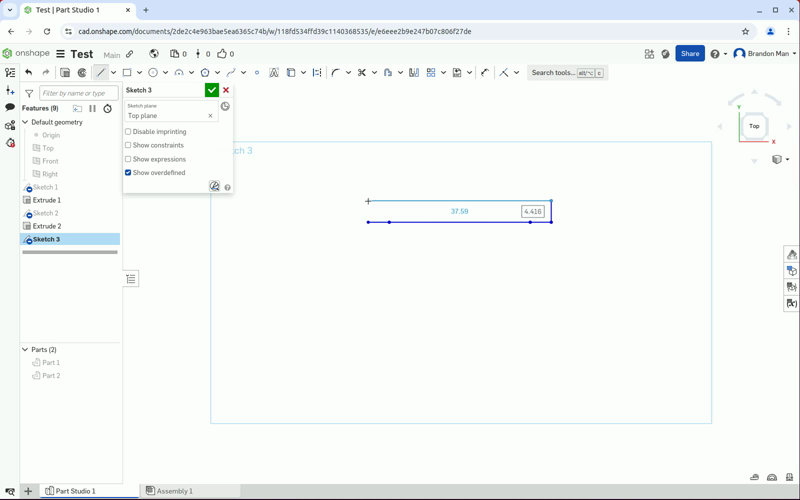
click(368, 200)
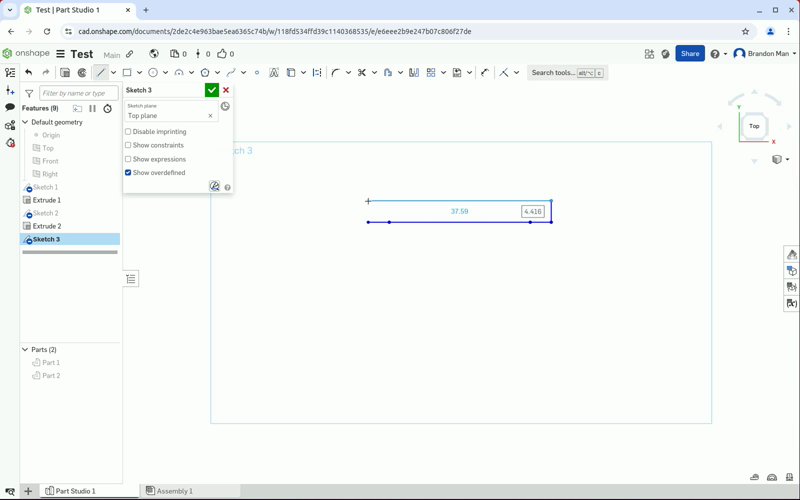
key_up(shift)
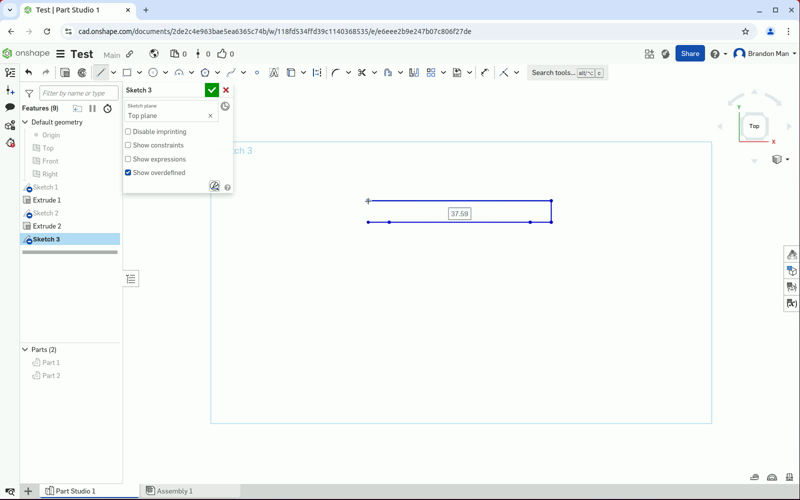
mouse_move(398, 200)
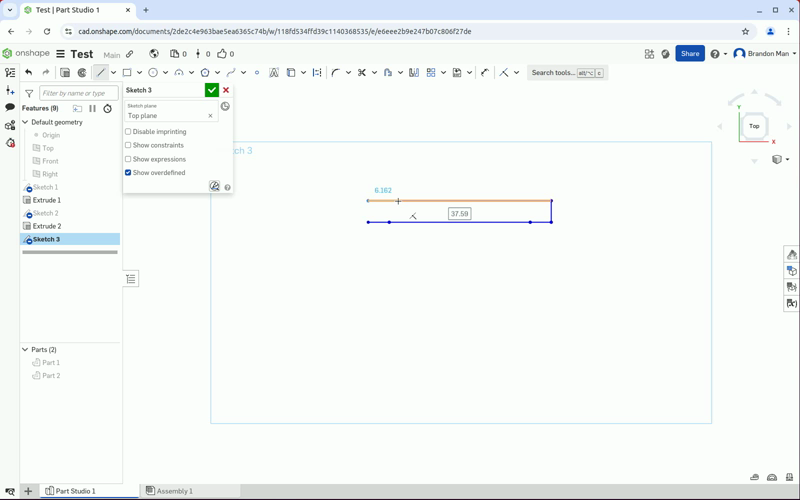
key_down(shift)
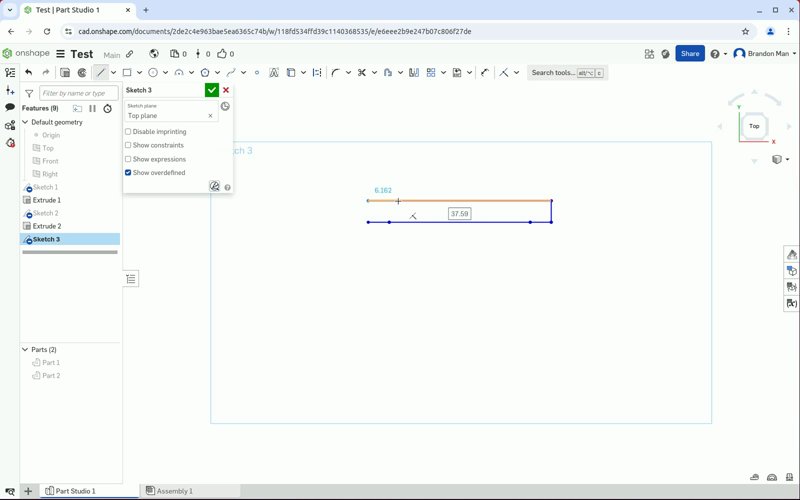
mouse_move(368, 222)
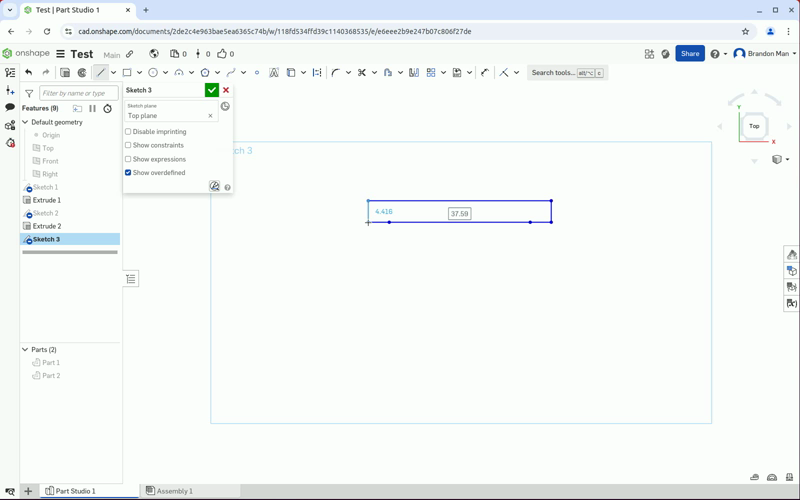
key_up(shift)
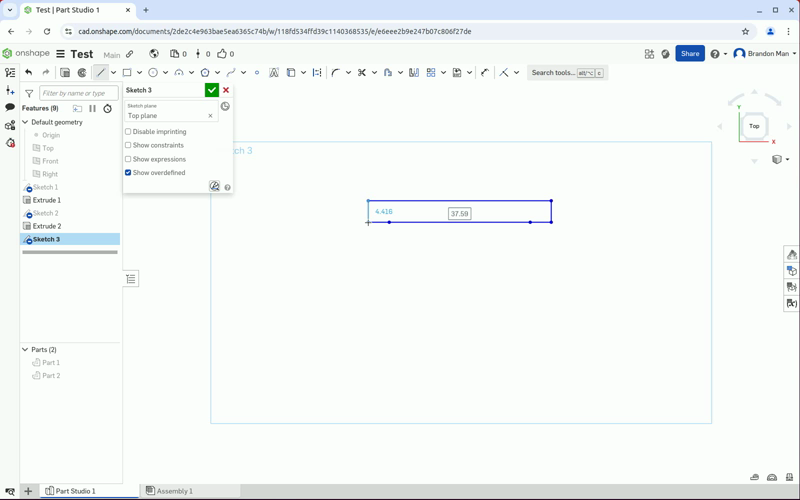
click(368, 222)
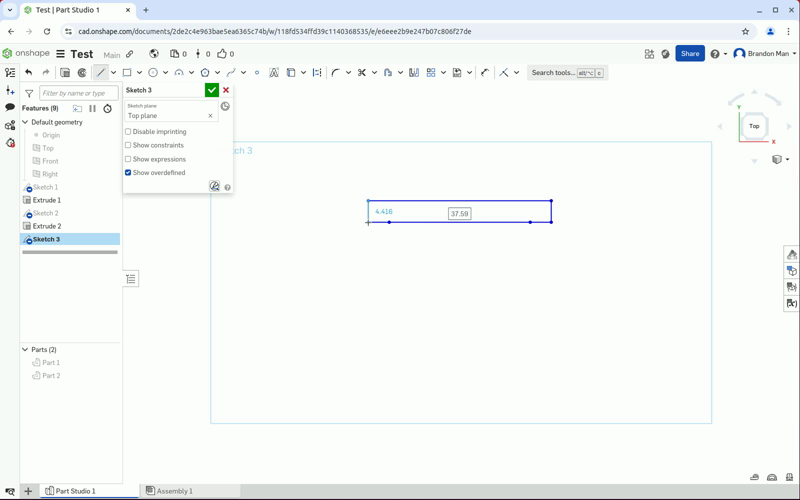
key(esc)
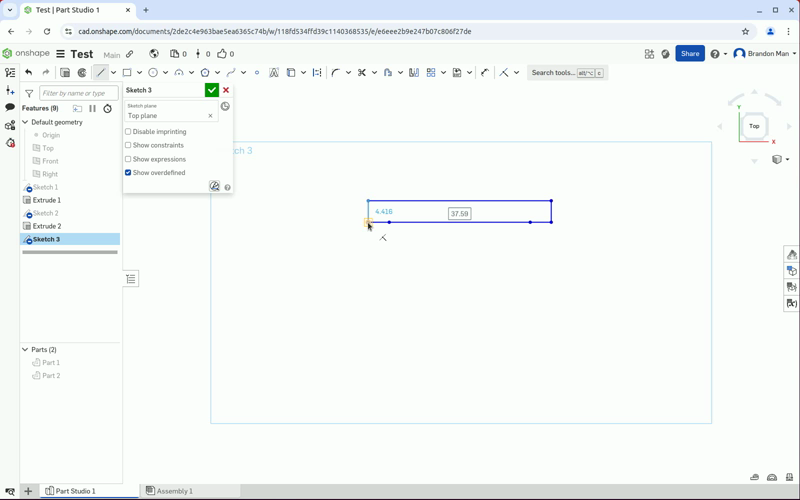
mouse_move(535, 211)
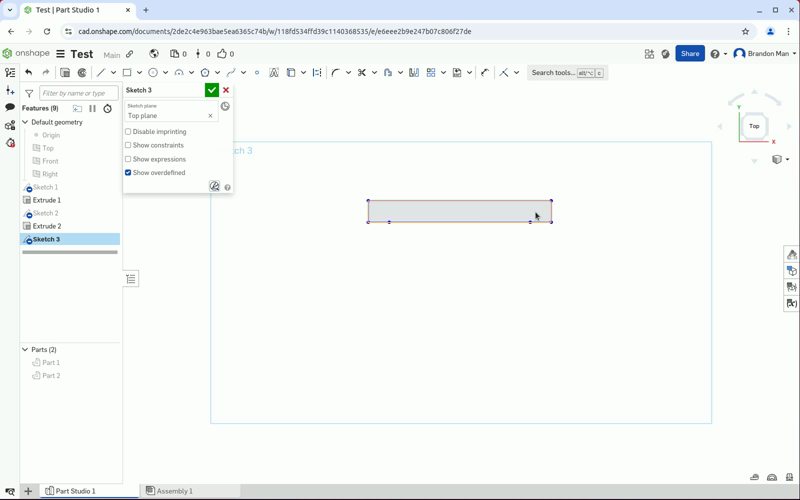
click(535, 211)
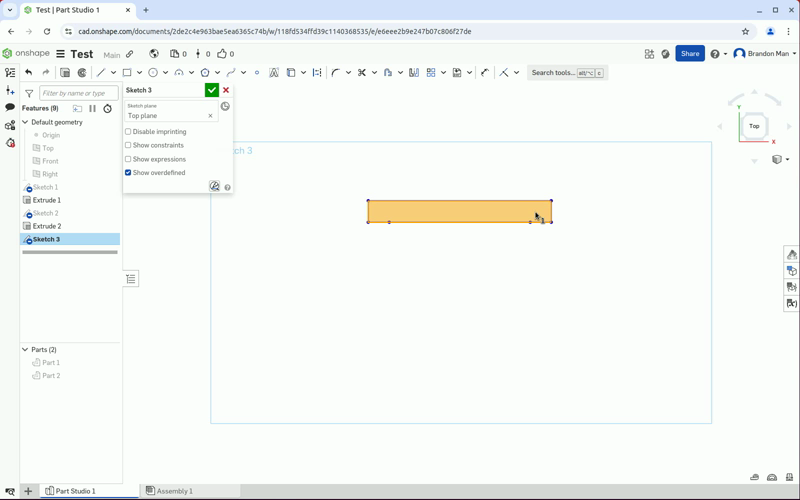
mouse_move(73, 352)
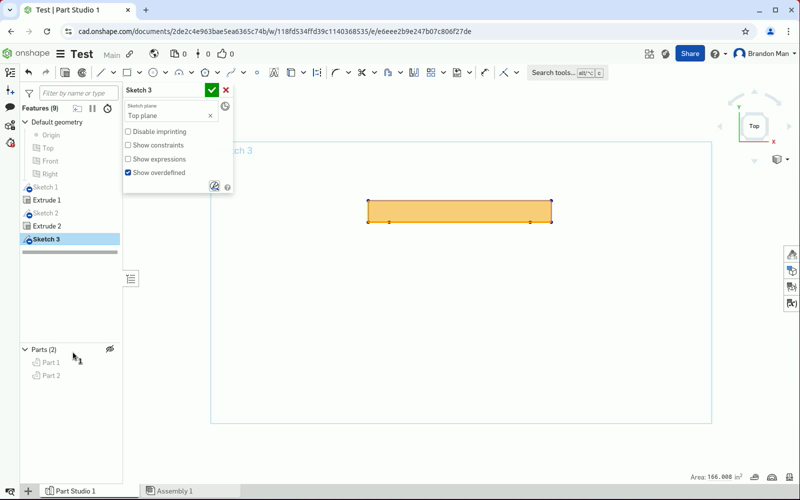
key(shift+y)
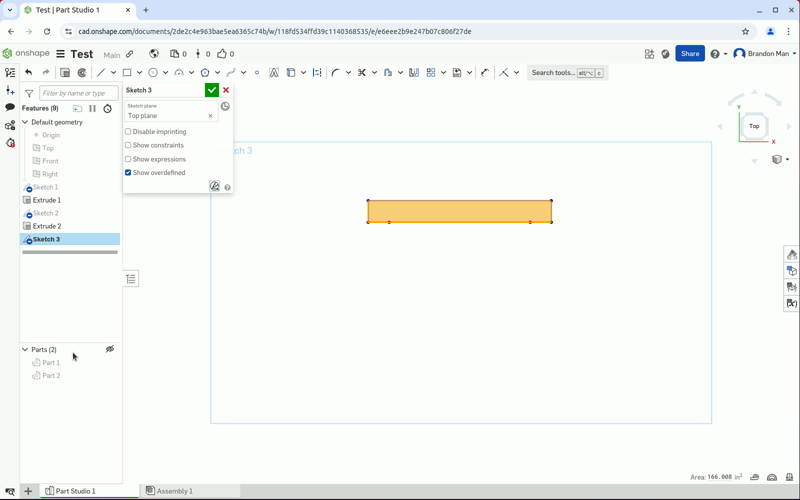
key(shift+e)
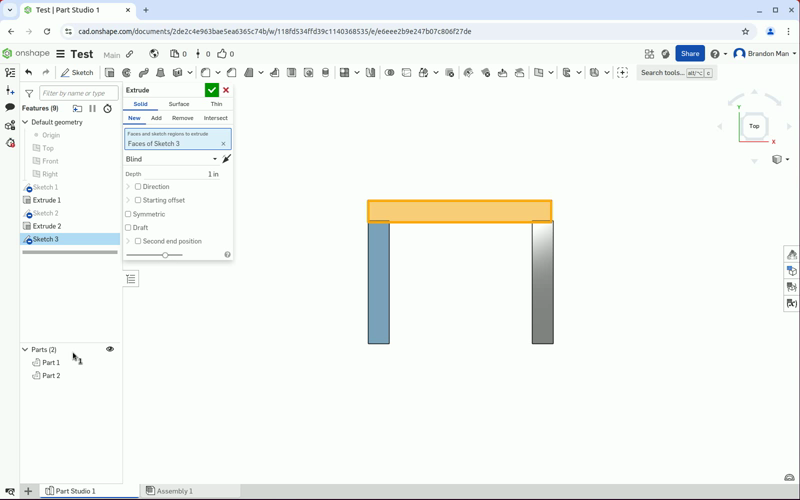
mouse_move(143, 106)
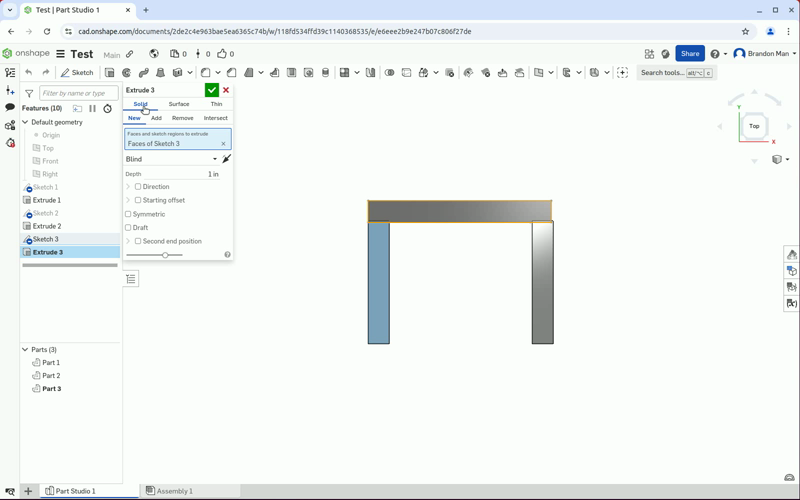
click(143, 106)
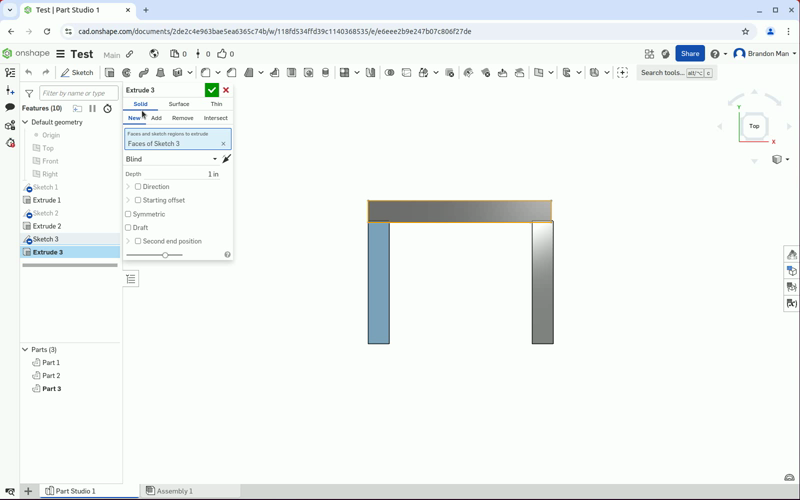
mouse_move(137, 120)
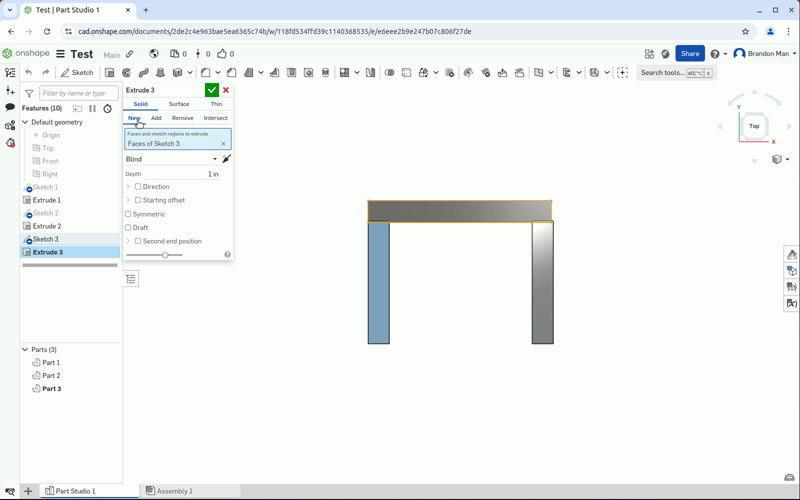
click(137, 120)
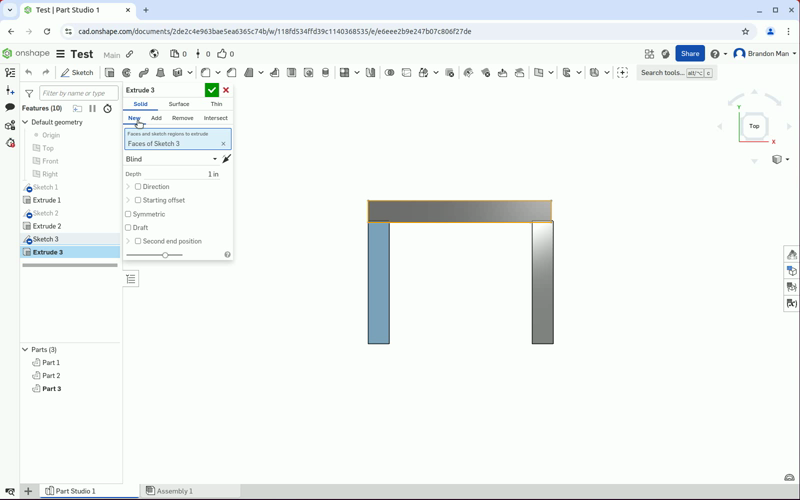
key(tab, 4)
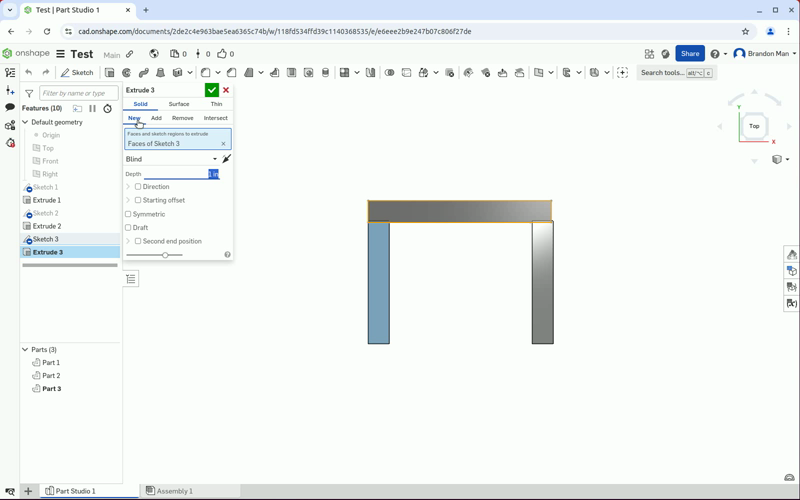
text(38.032)
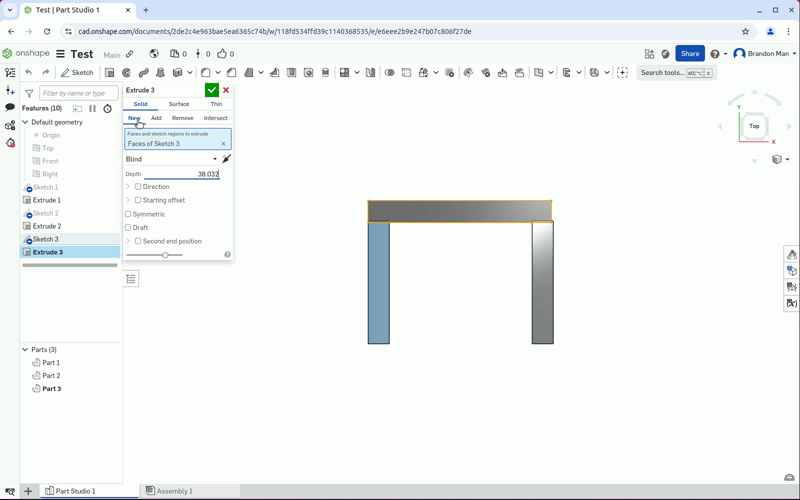
key(tab, 3)
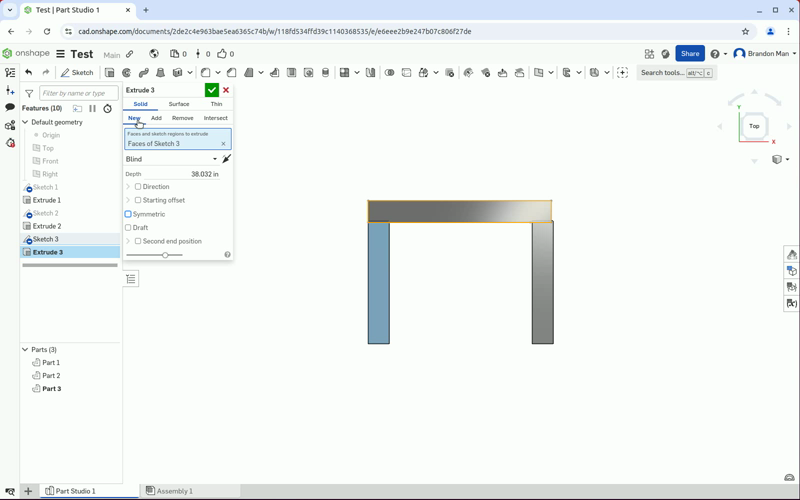
key(space)
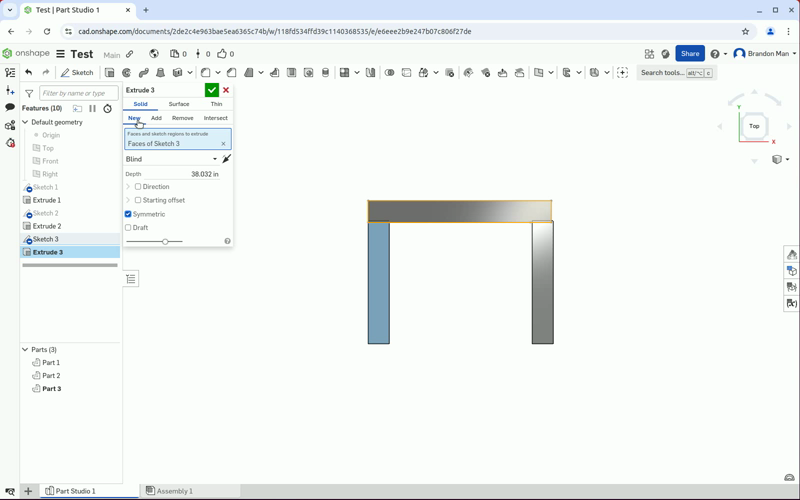
key(enter)
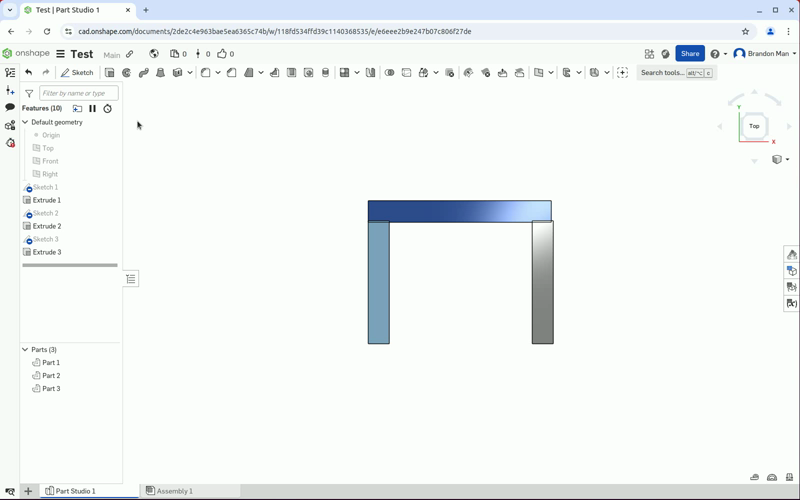
key(shift+h)
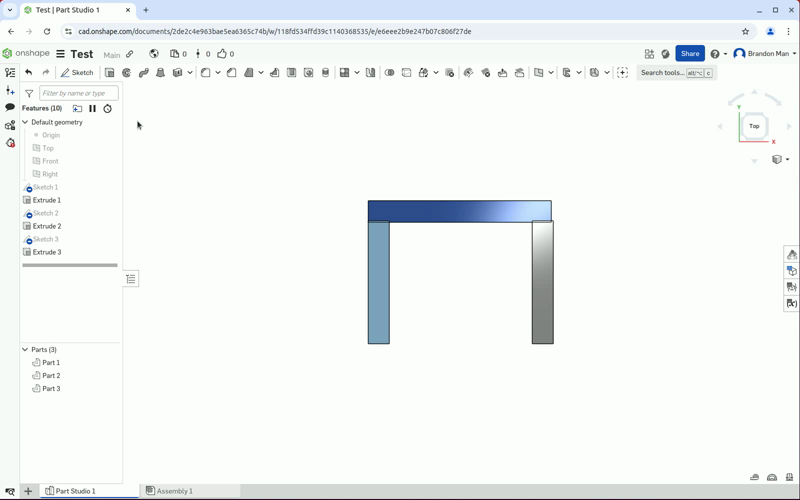
key(shift+h)
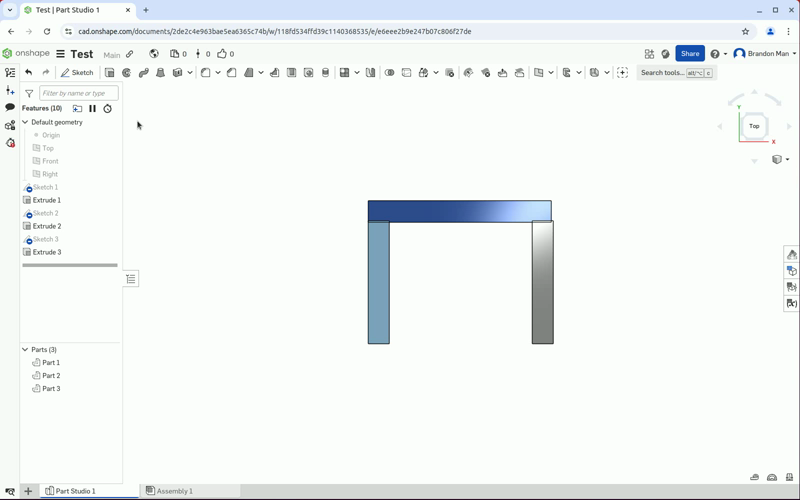
mouse_move(73, 189)
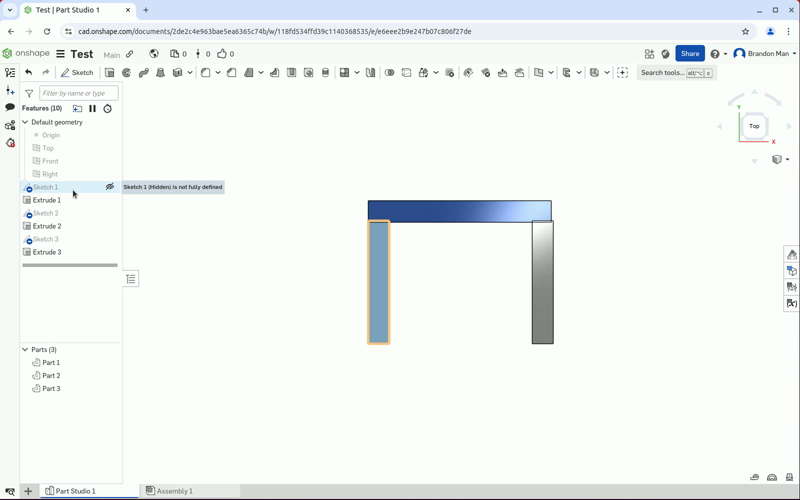
click(73, 189)
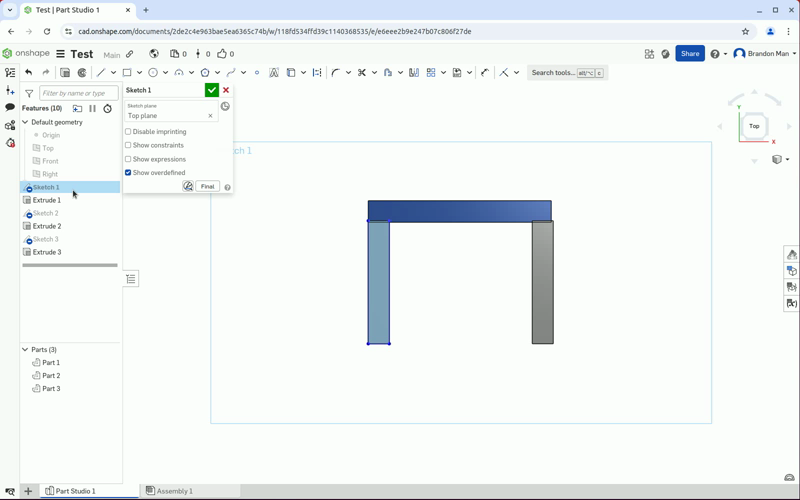
mouse_move(229, 92)
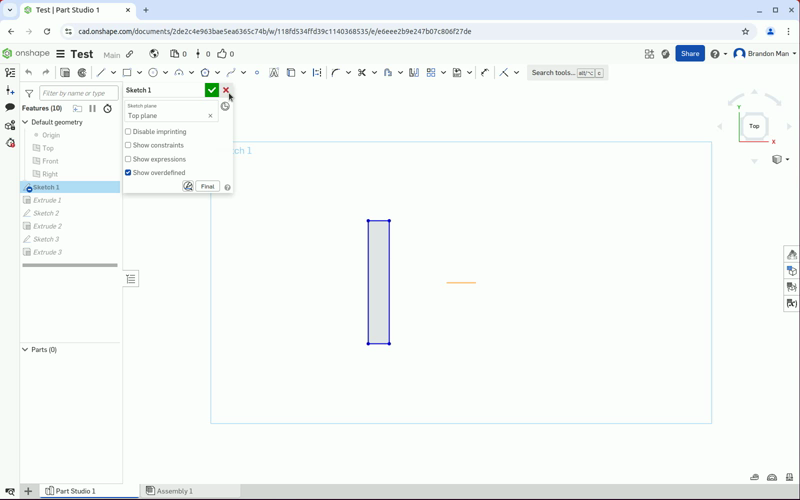
click(229, 92)
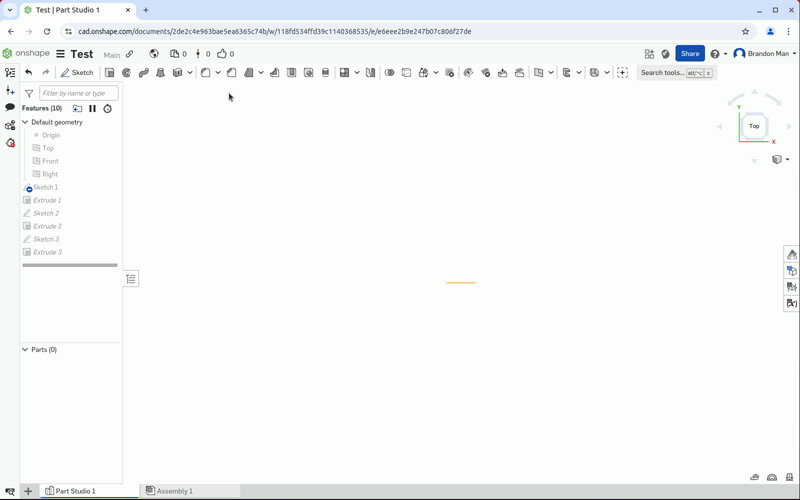
mouse_move(541, 75)
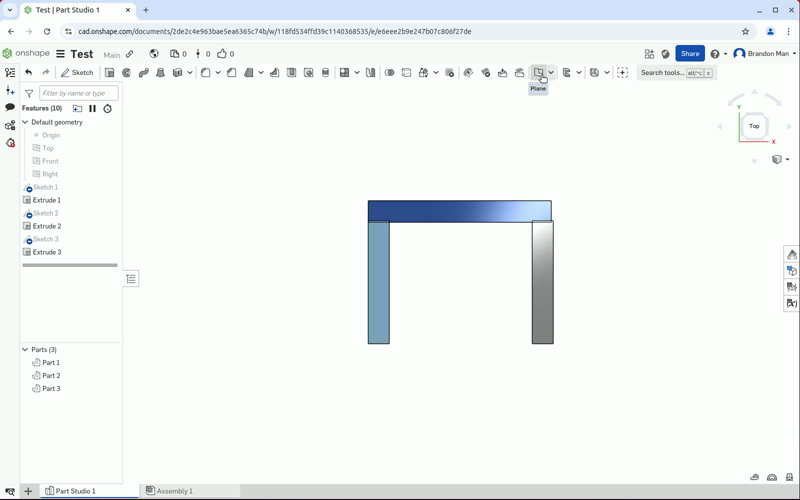
click(541, 75)
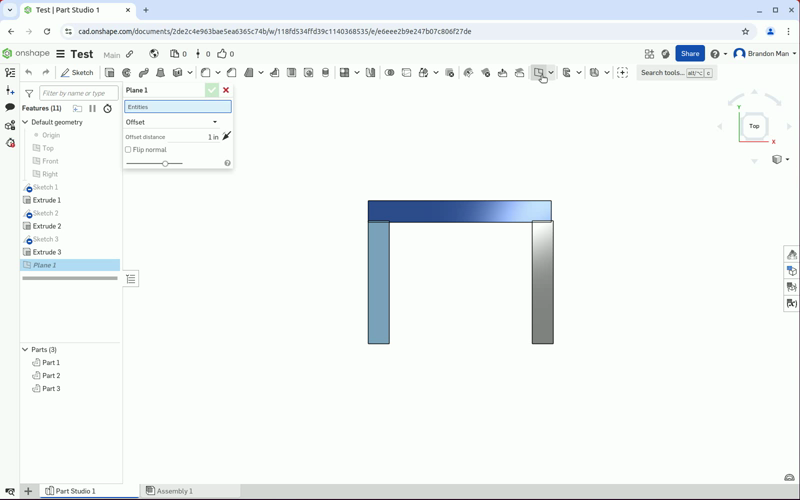
mouse_move(73, 150)
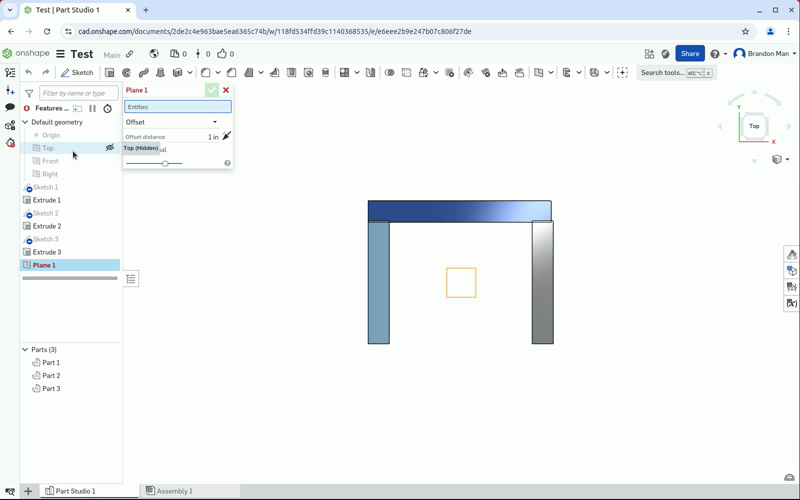
click(73, 150)
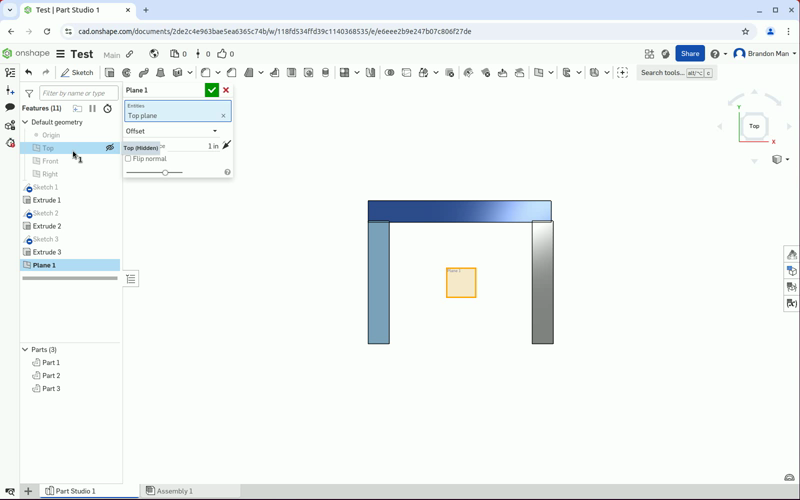
key(tab, 2)
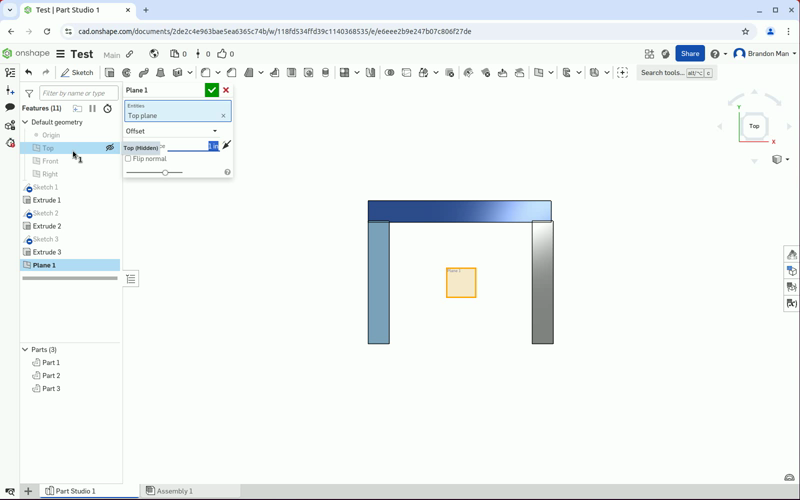
text(19.01)
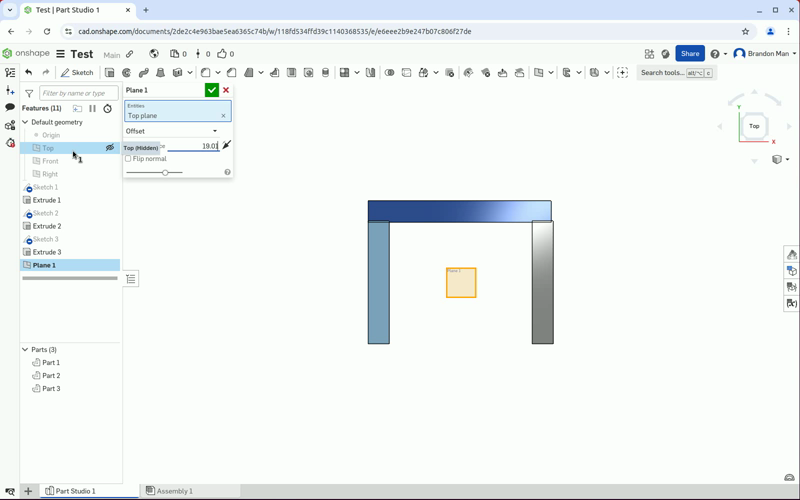
key(enter, 2)
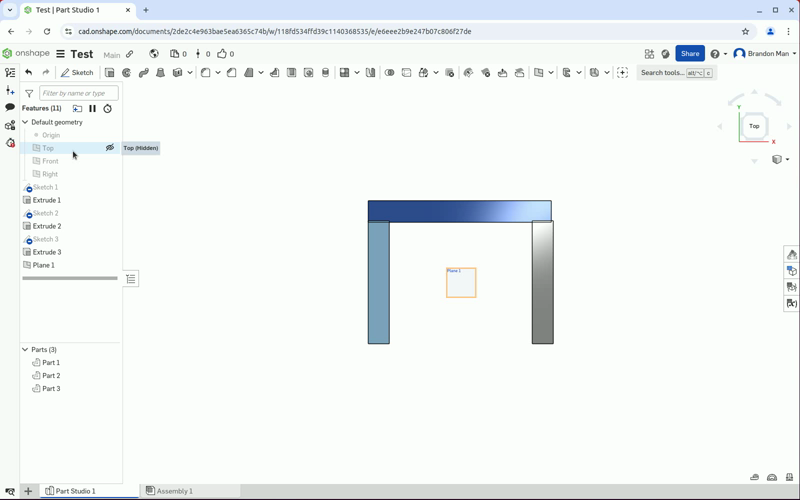
key(shift+s)
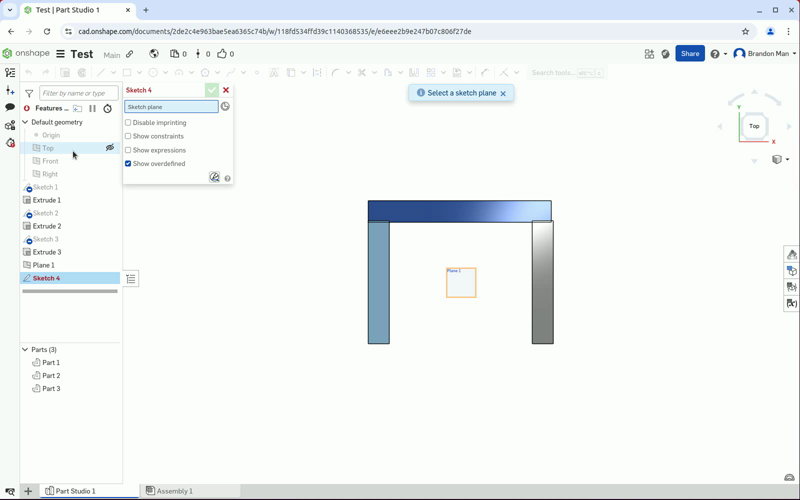
mouse_move(73, 267)
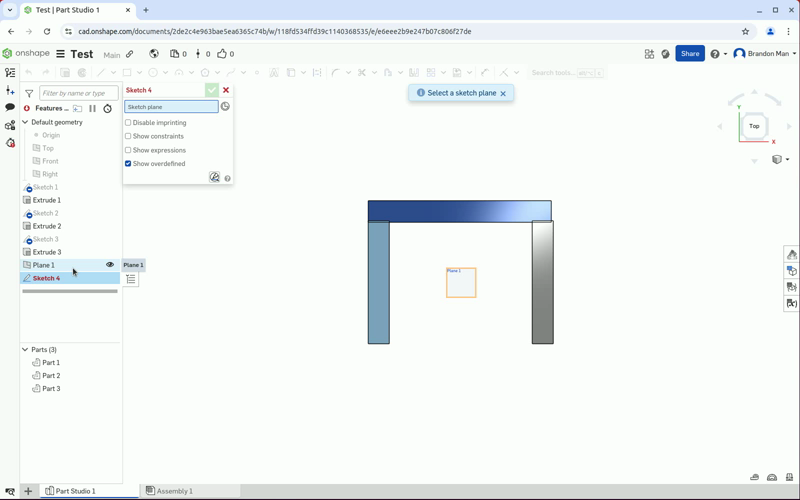
click(73, 267)
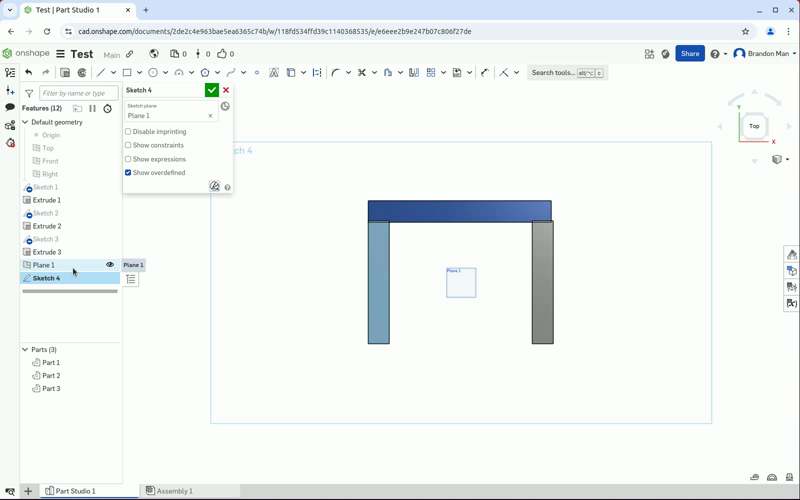
mouse_move(73, 352)
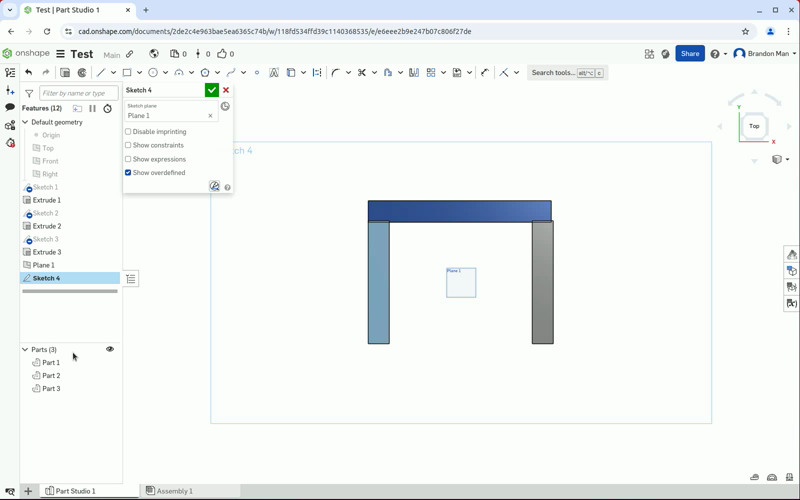
key(y)
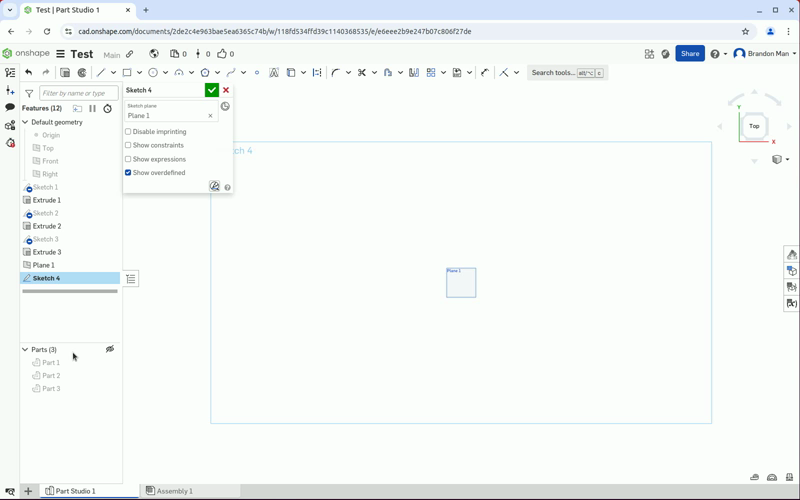
key(l)
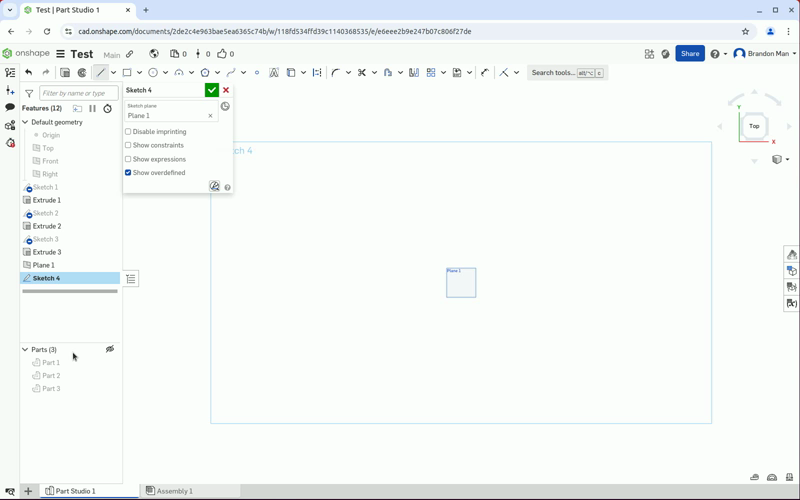
key_down(shift)
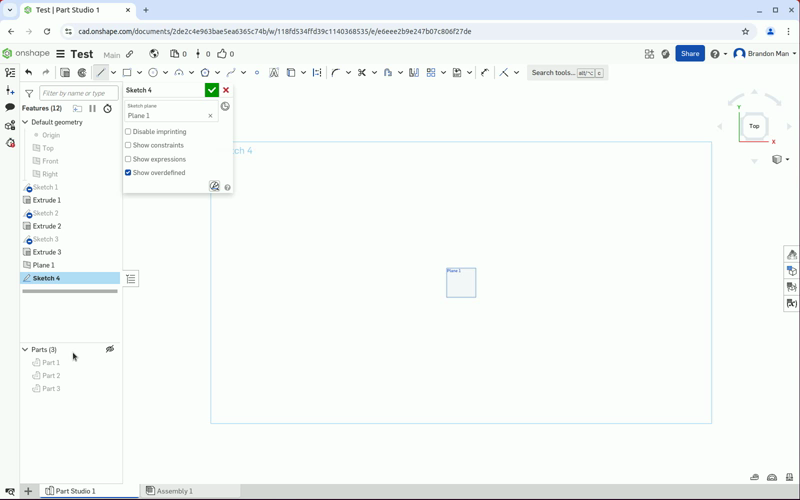
mouse_move(368, 222)
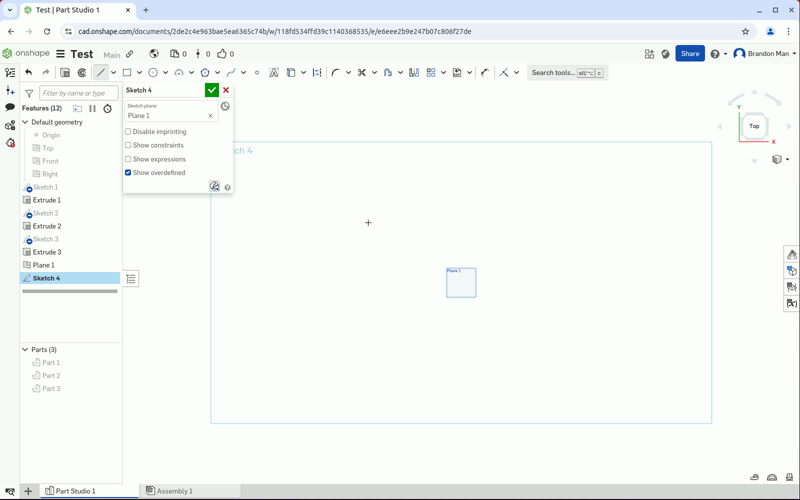
click(368, 222)
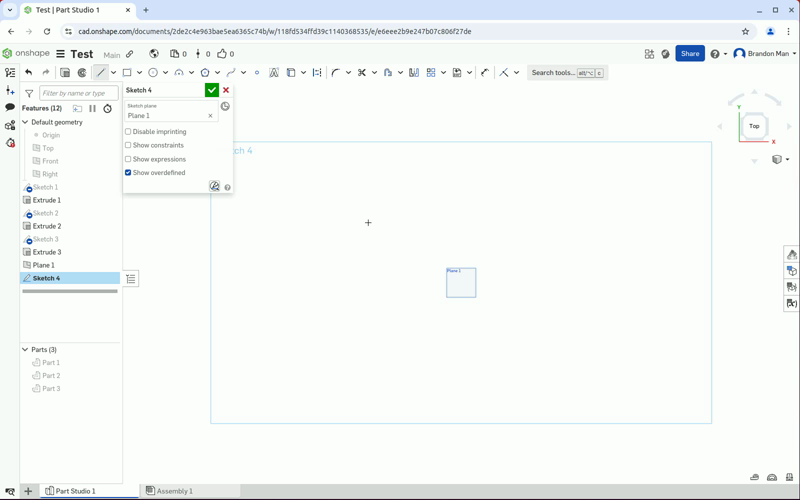
key_up(shift)
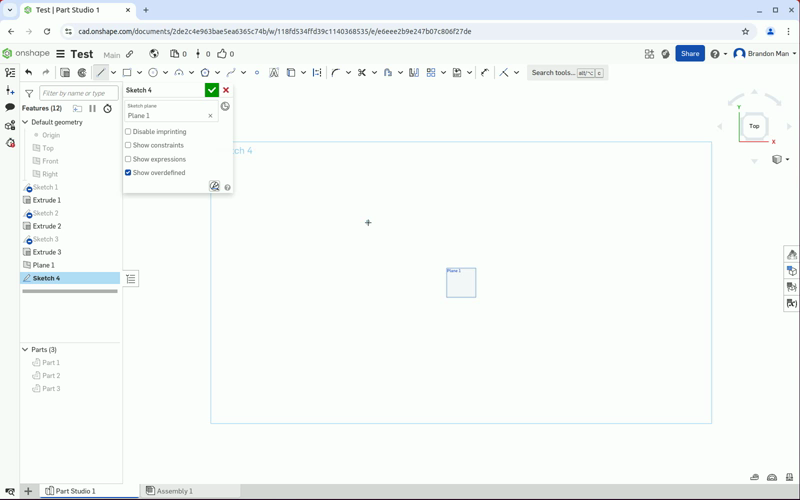
key_down(shift)
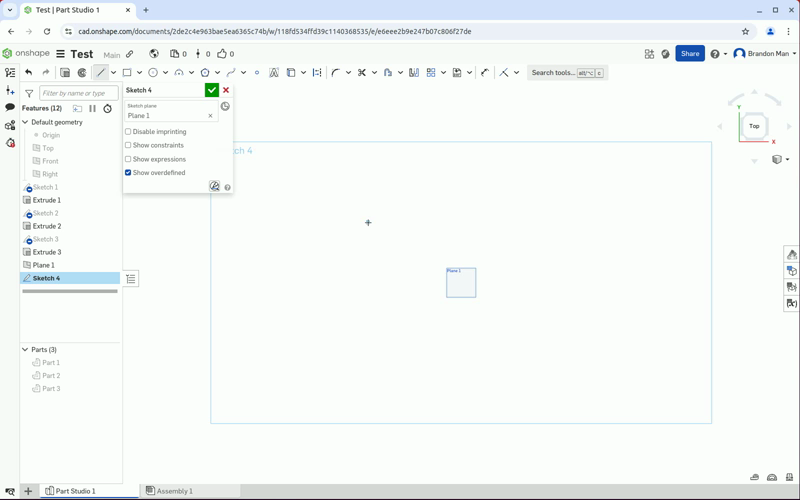
mouse_move(551, 222)
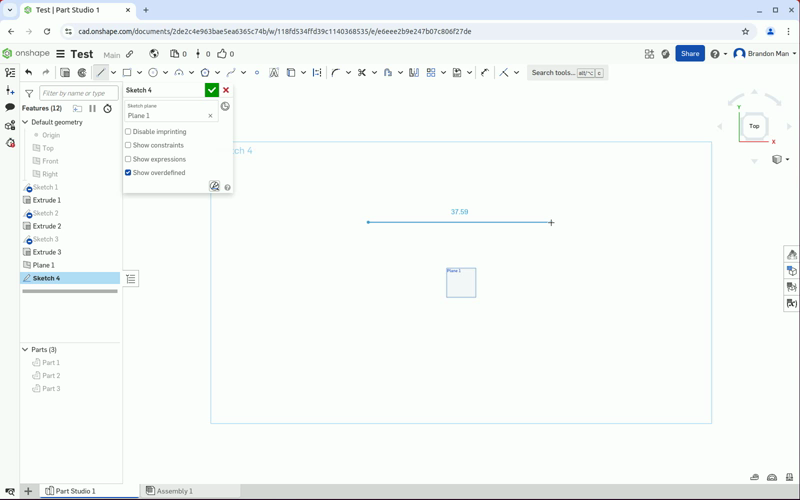
click(551, 222)
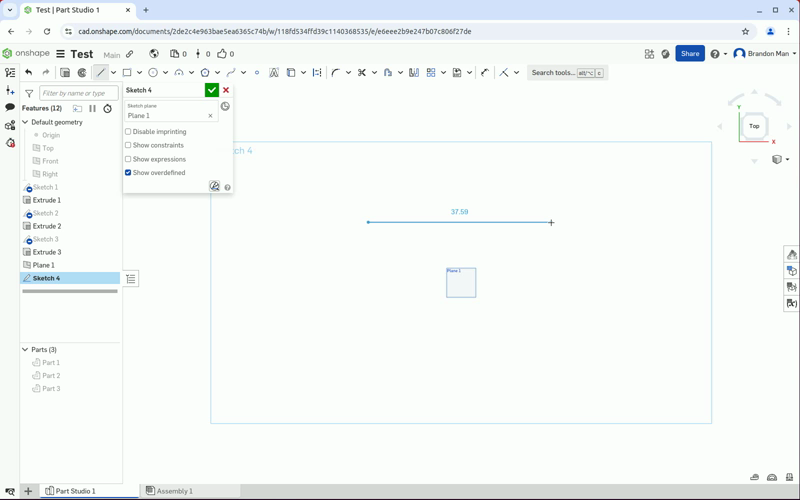
key_up(shift)
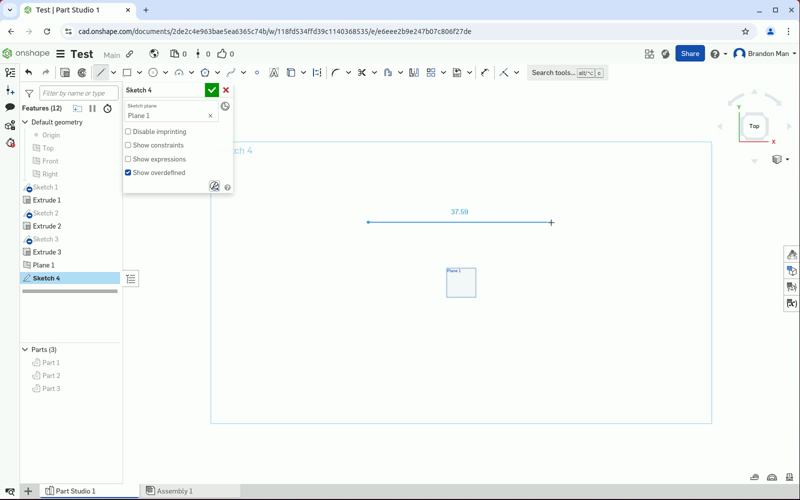
key_down(shift)
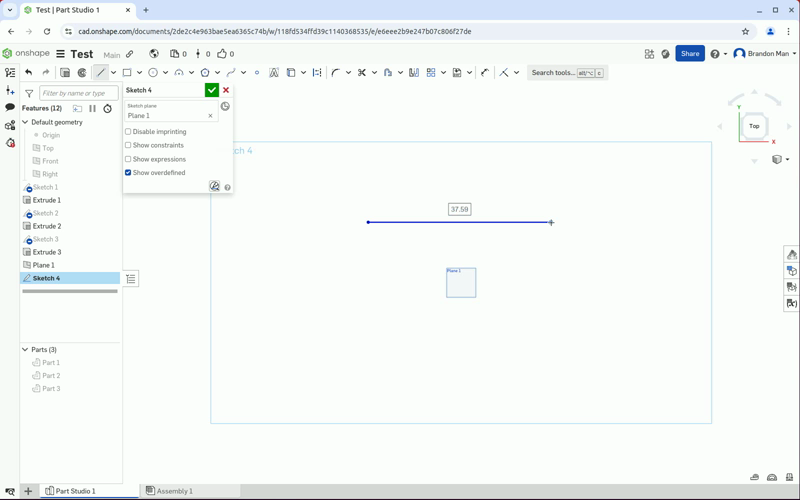
mouse_move(581, 222)
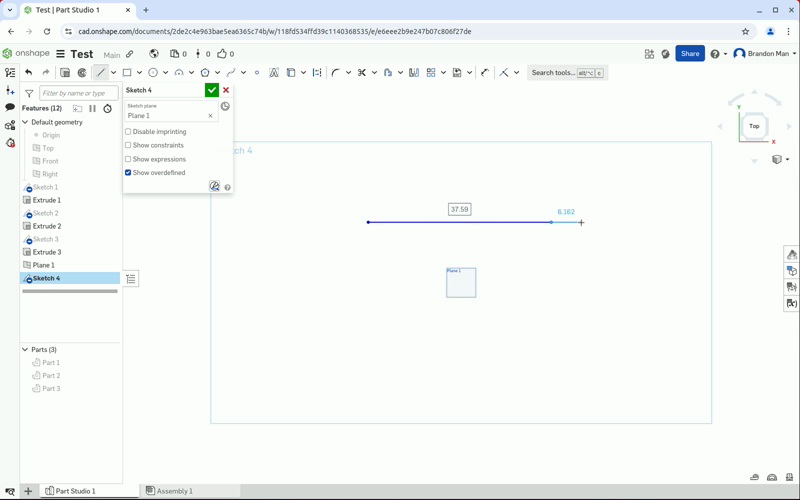
mouse_move(551, 200)
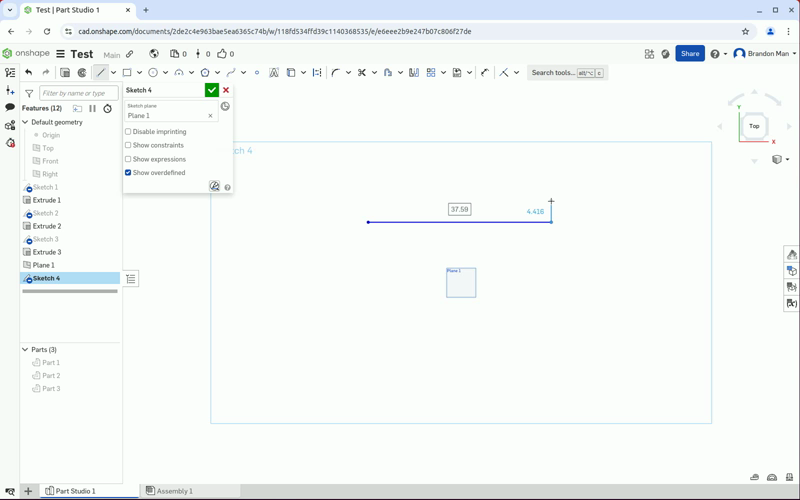
click(551, 200)
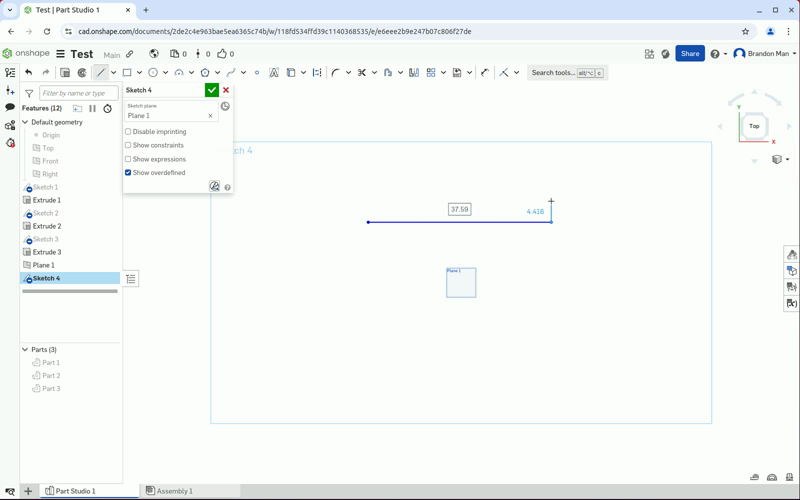
key_up(shift)
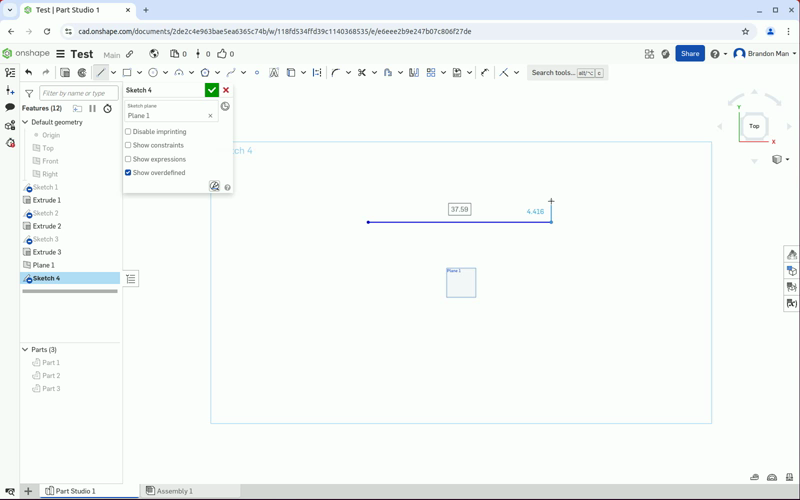
key_down(shift)
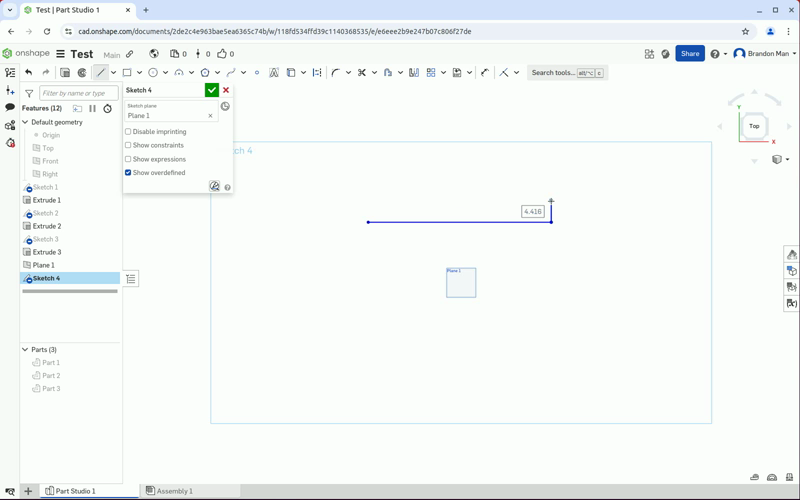
mouse_move(368, 200)
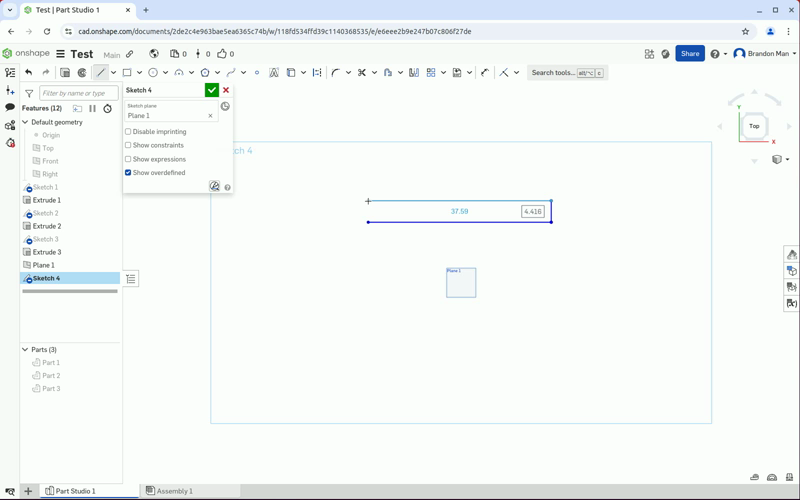
click(368, 200)
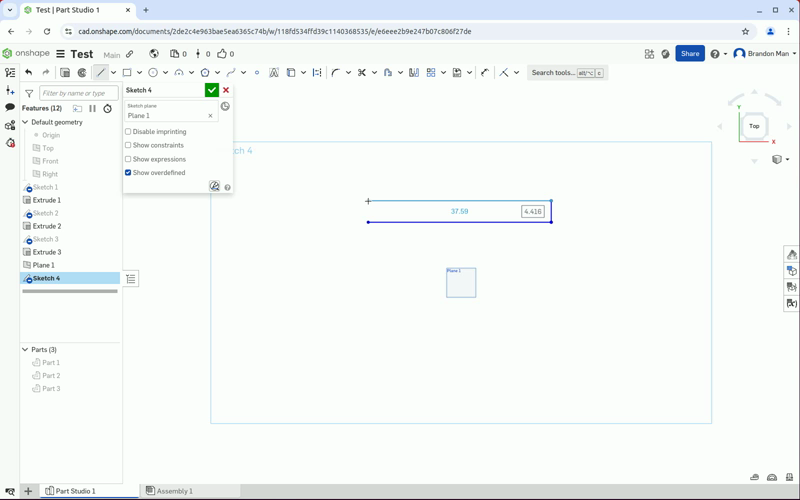
key_up(shift)
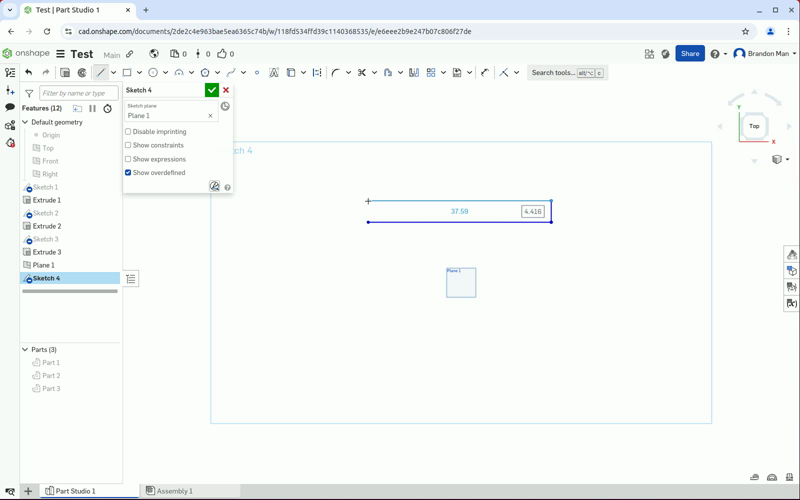
mouse_move(398, 200)
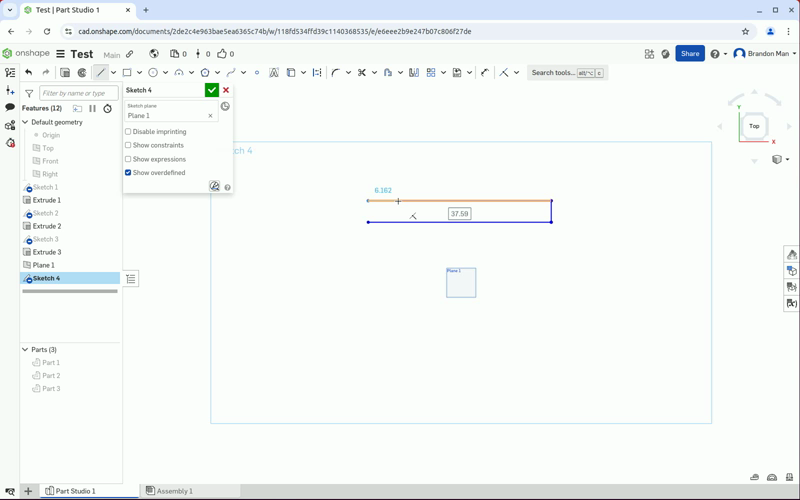
key_down(shift)
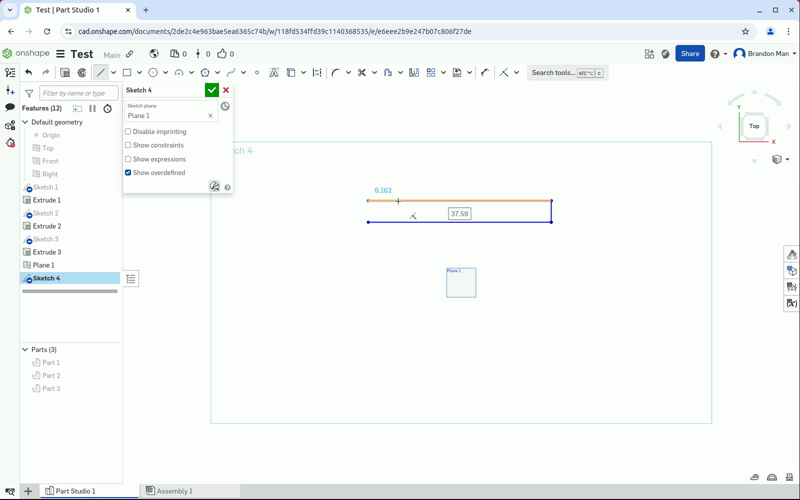
mouse_move(368, 222)
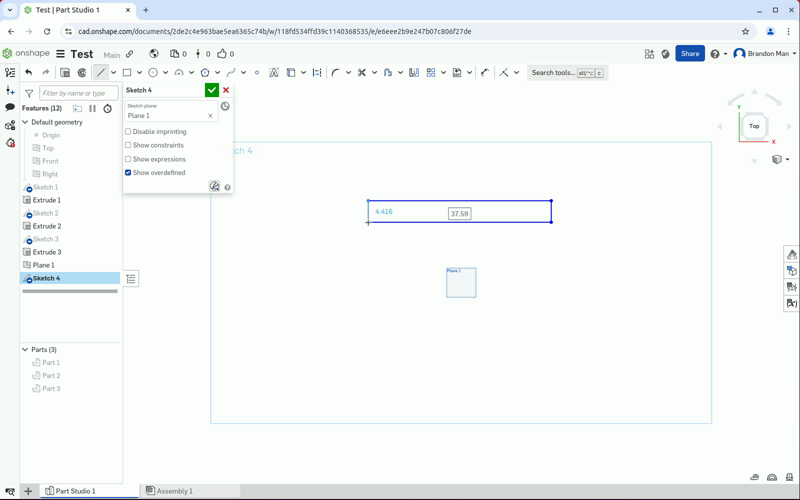
key_up(shift)
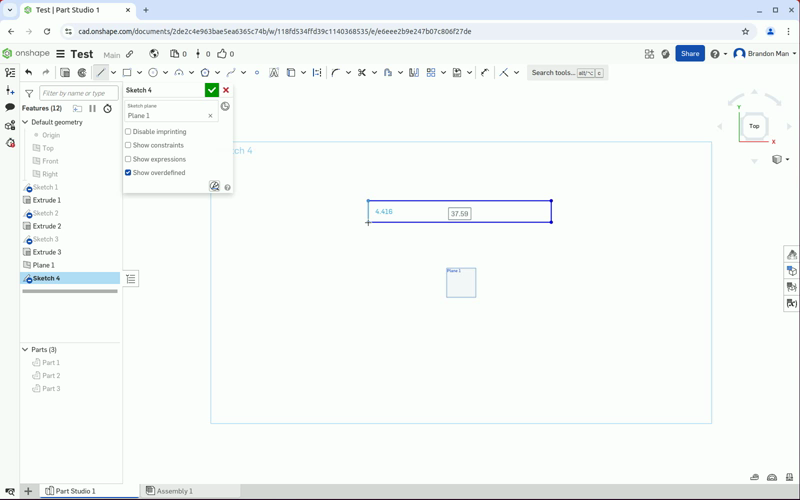
click(368, 222)
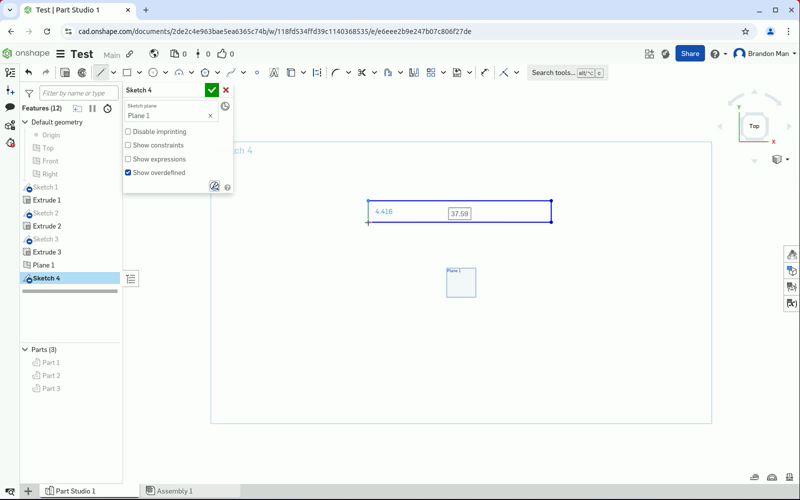
key(esc)
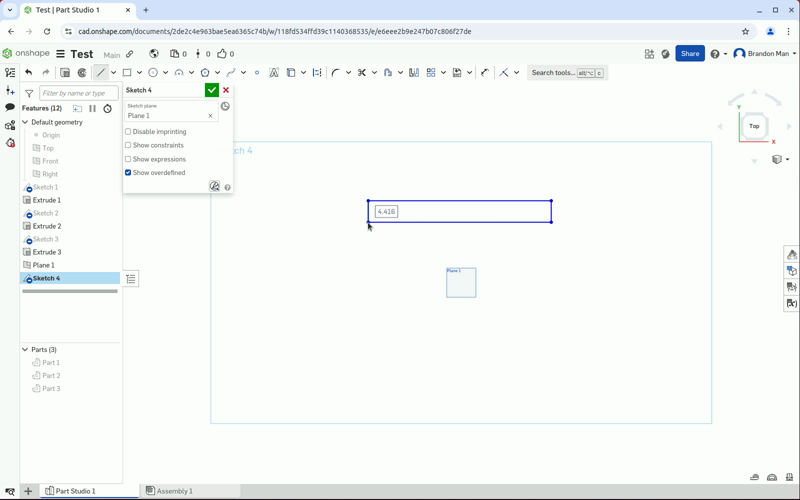
mouse_move(477, 207)
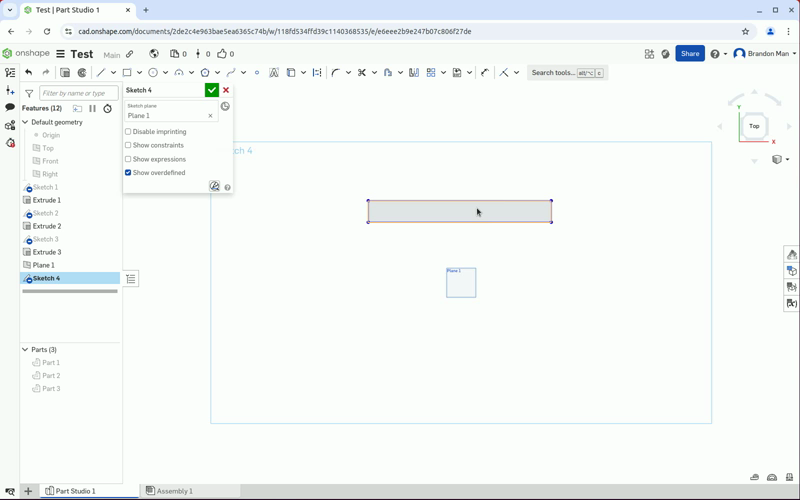
click(477, 207)
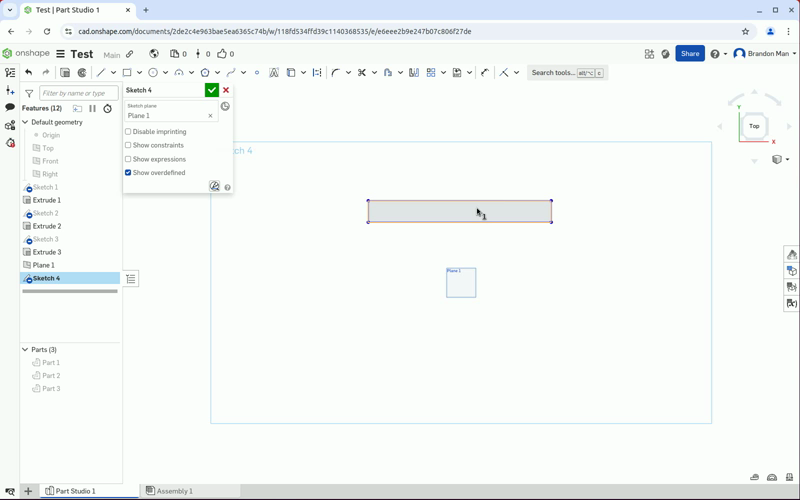
mouse_move(73, 352)
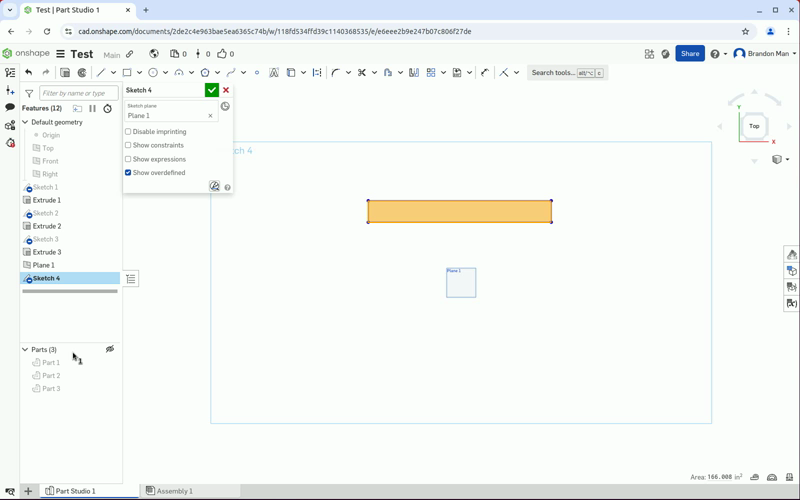
key(shift+y)
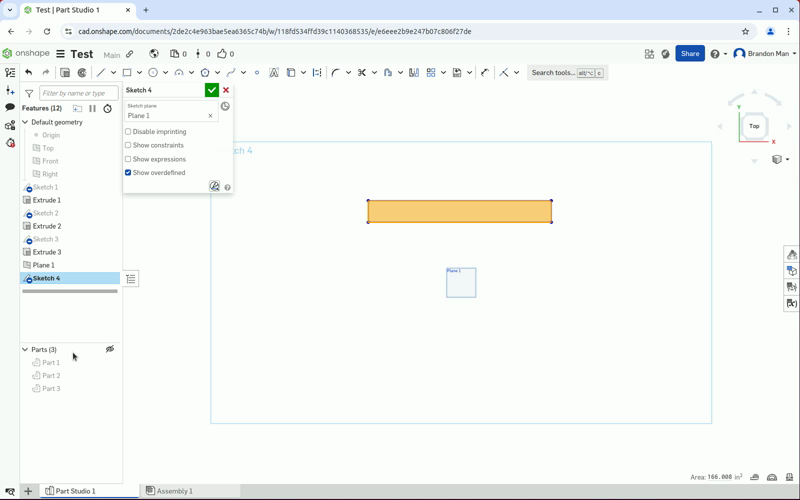
key(shift+e)
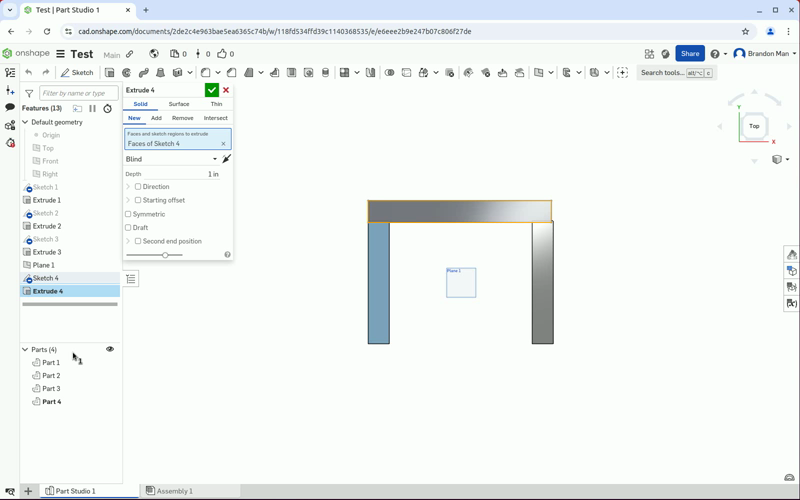
mouse_move(143, 106)
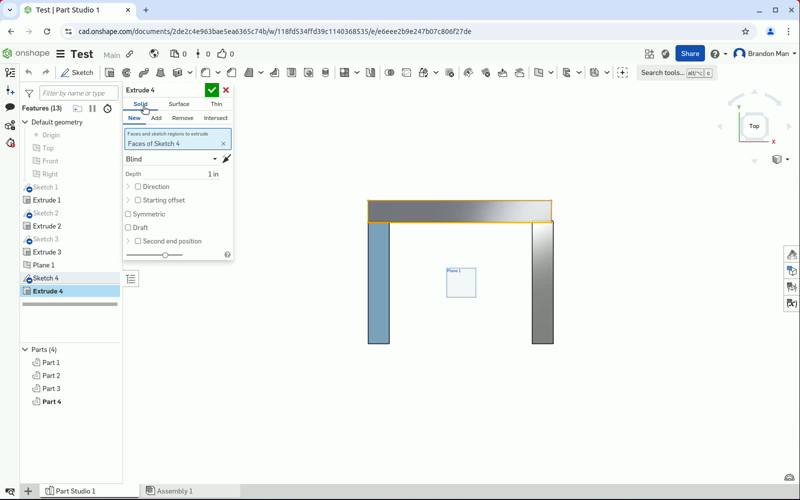
click(143, 106)
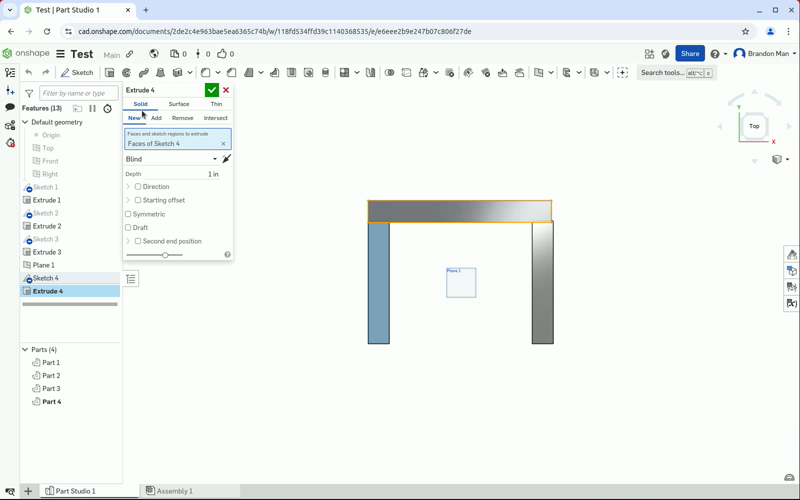
mouse_move(137, 120)
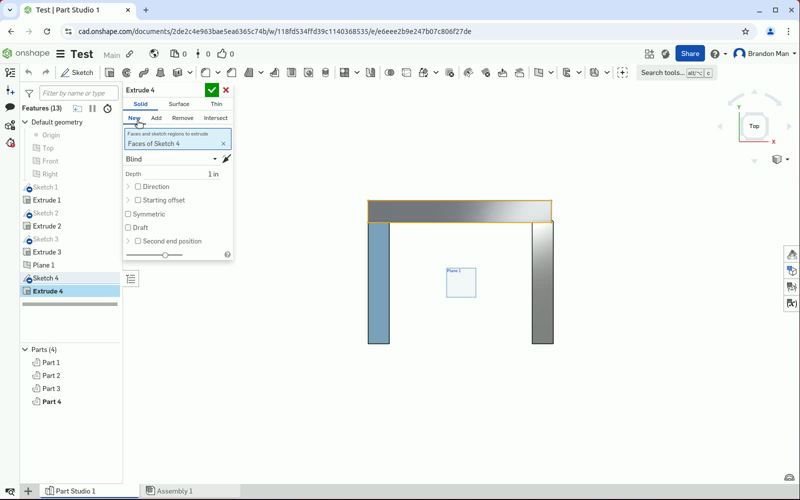
click(137, 120)
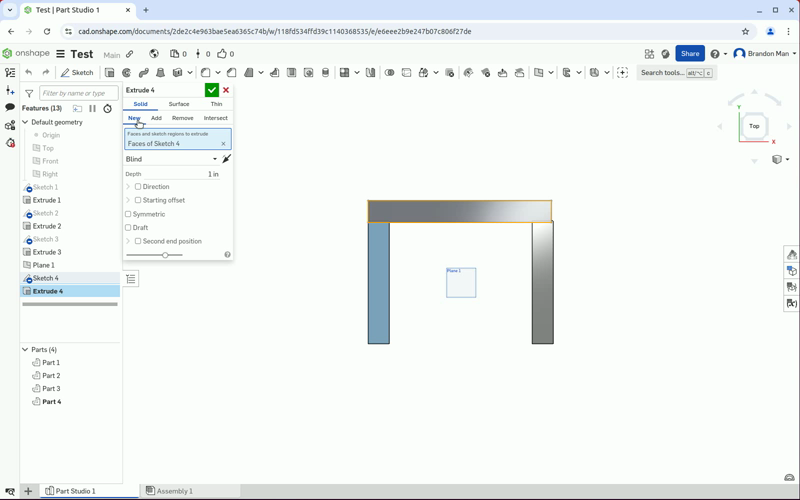
key(tab, 4)
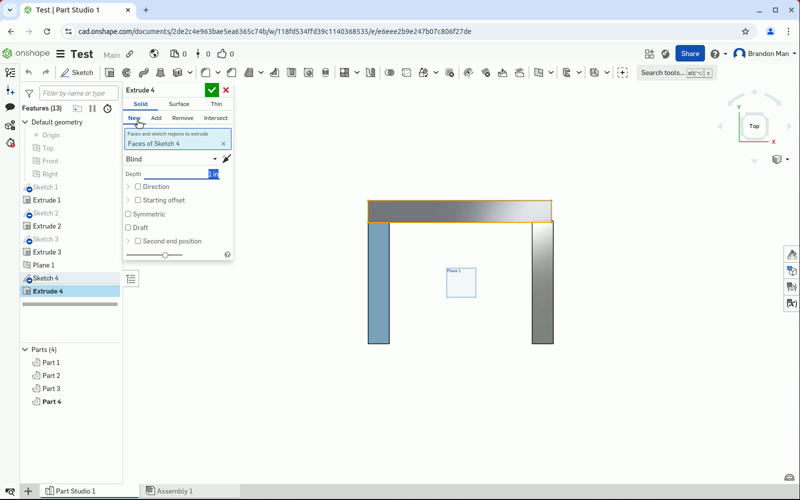
text(4.092)
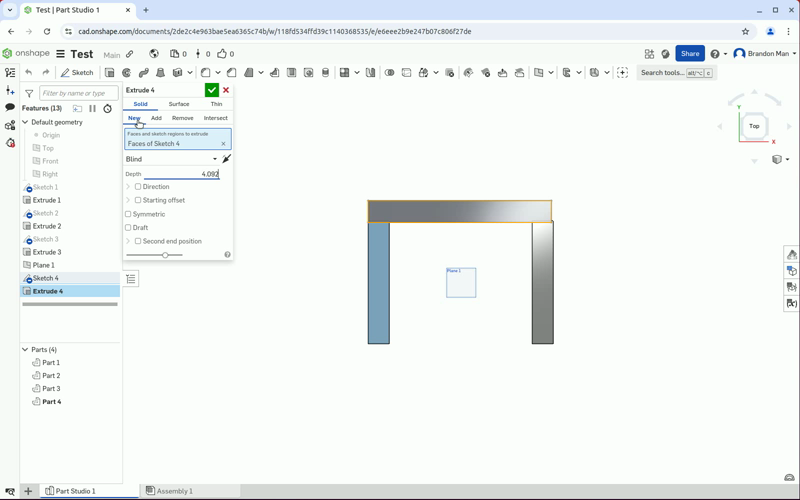
key(enter)
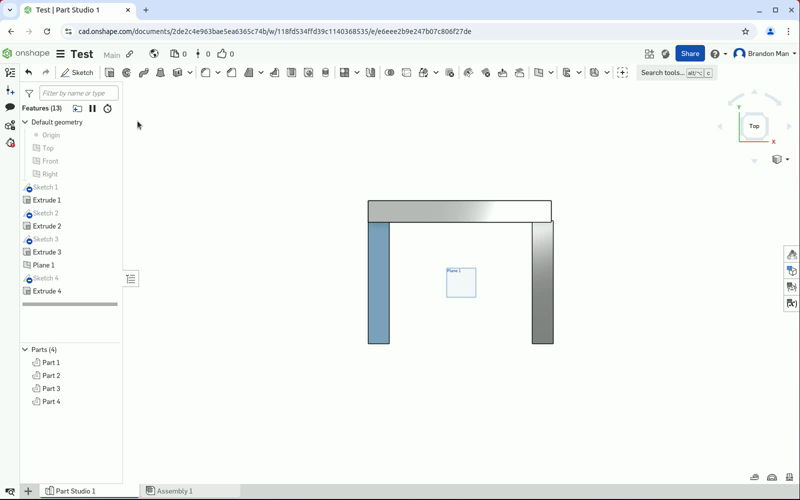
key(shift+h)
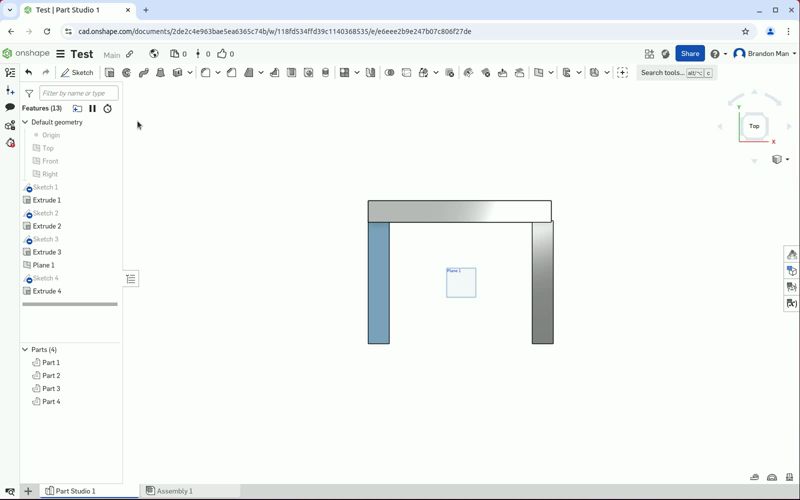
key(shift+h)
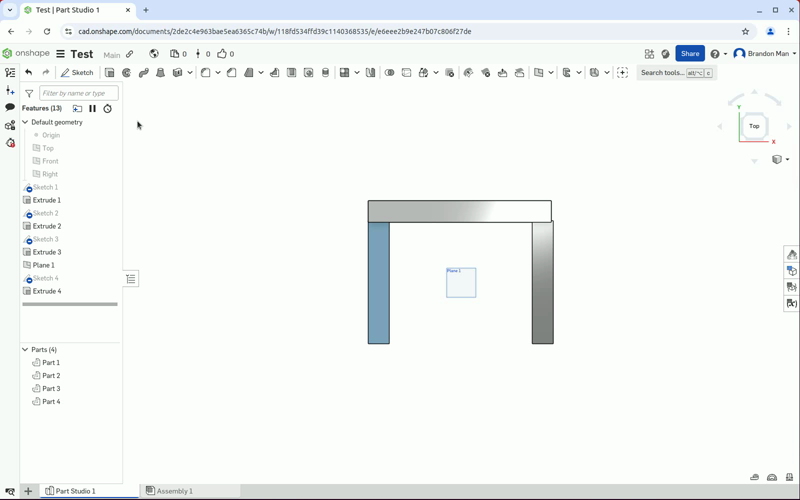
mouse_move(73, 189)
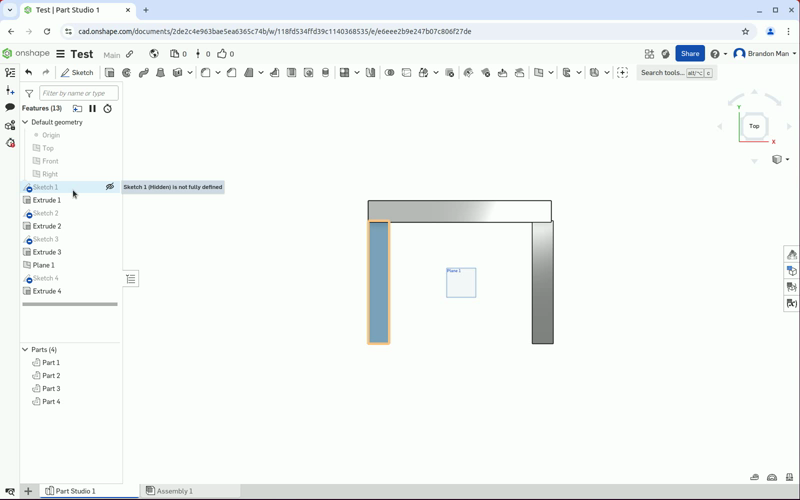
click(73, 189)
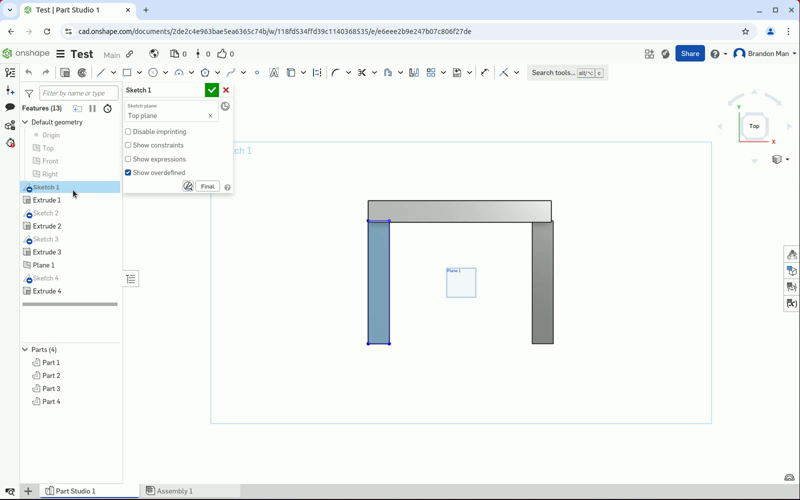
mouse_move(229, 92)
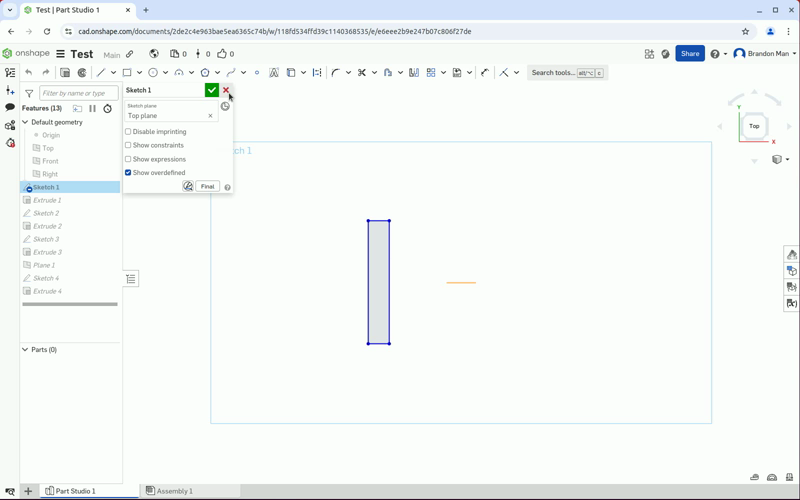
click(229, 92)
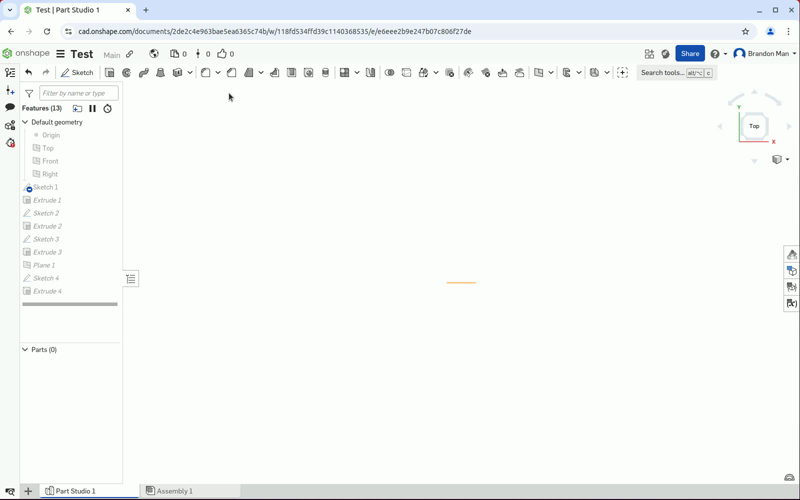
key(shift+s)
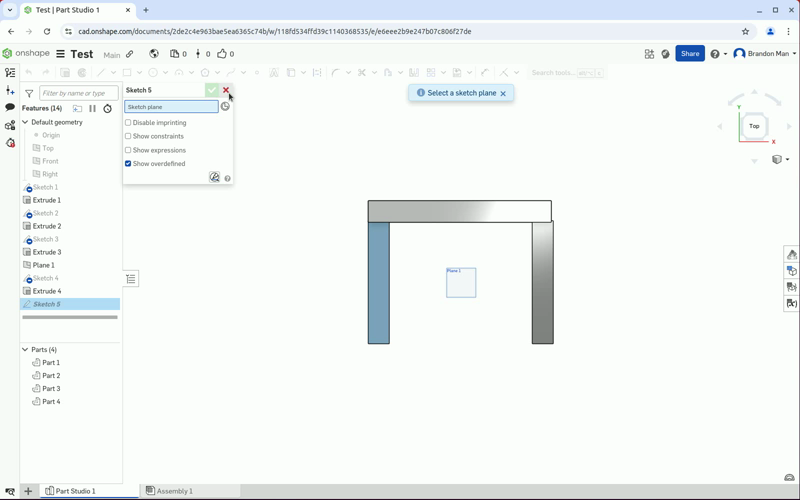
mouse_move(73, 267)
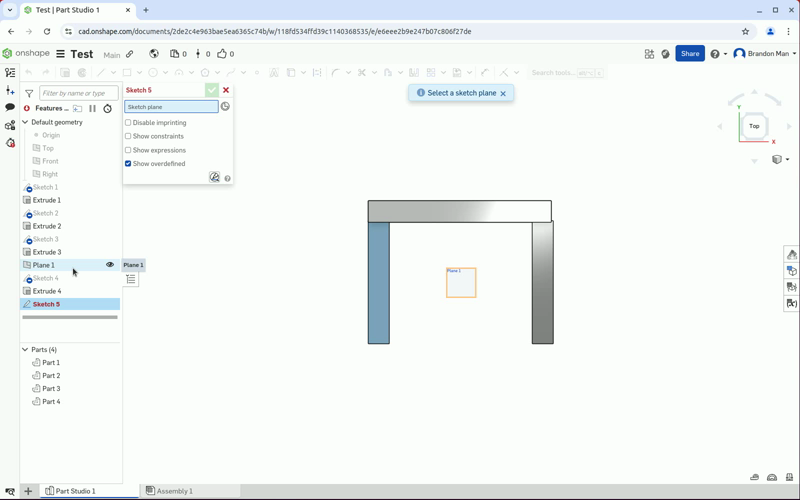
click(73, 267)
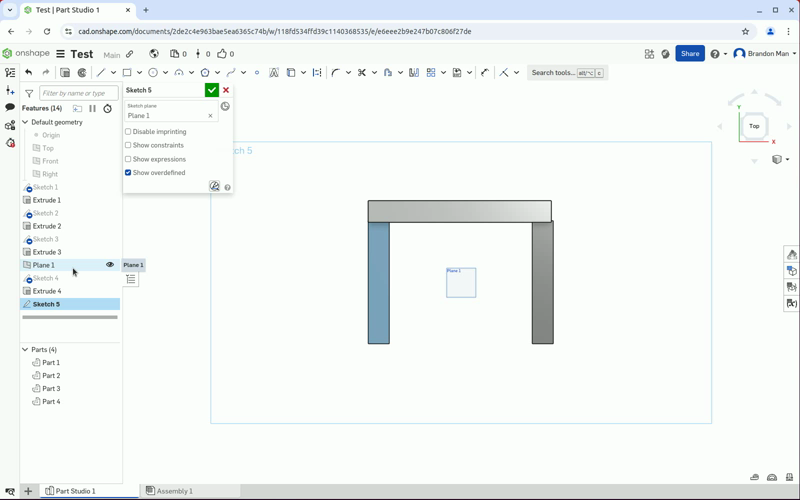
mouse_move(73, 352)
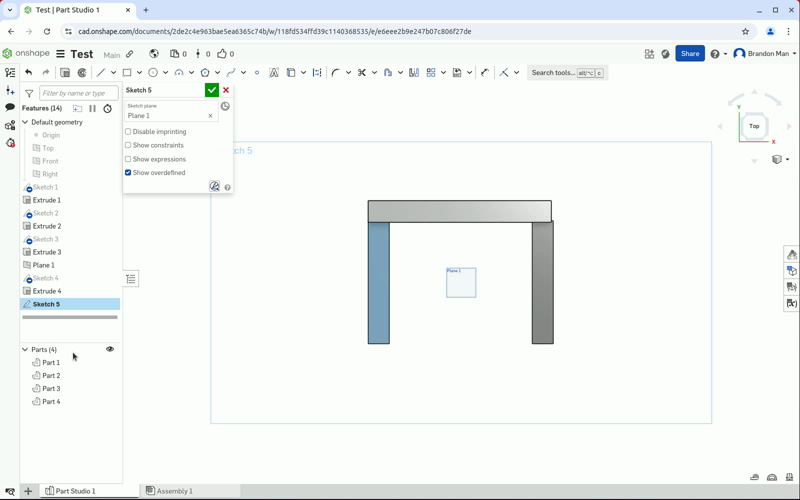
key(y)
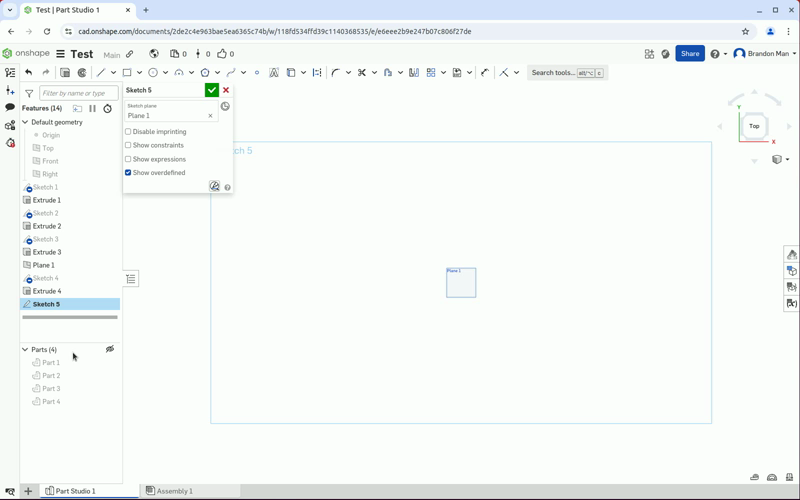
key(l)
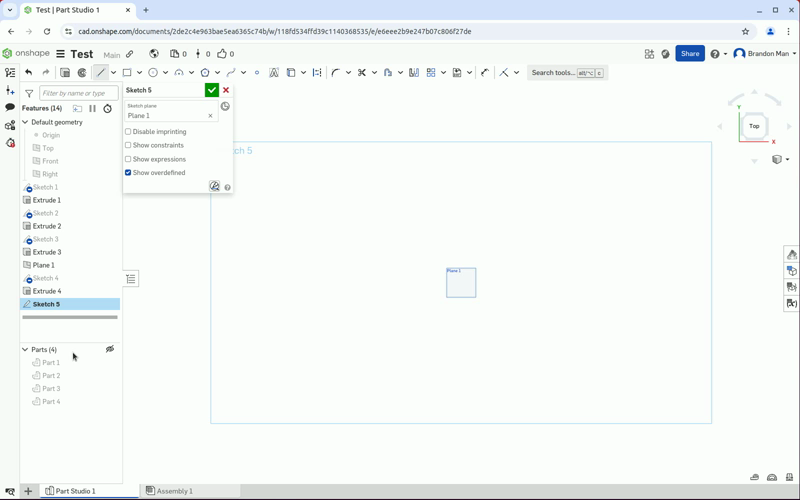
key_down(shift)
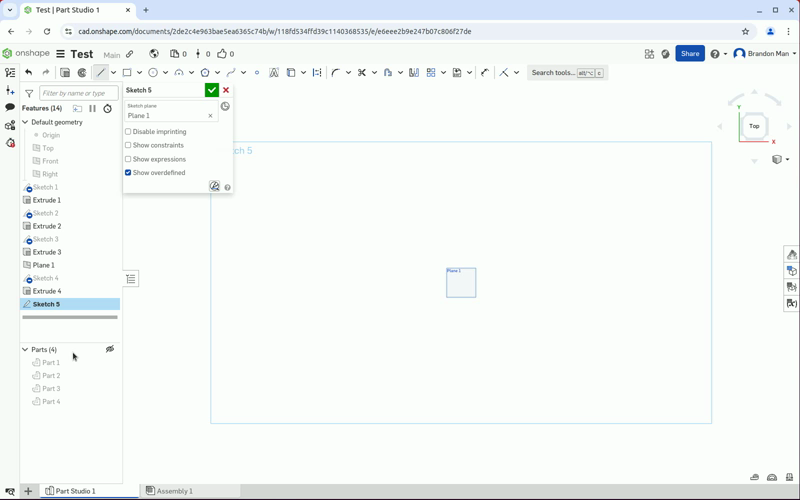
mouse_move(368, 343)
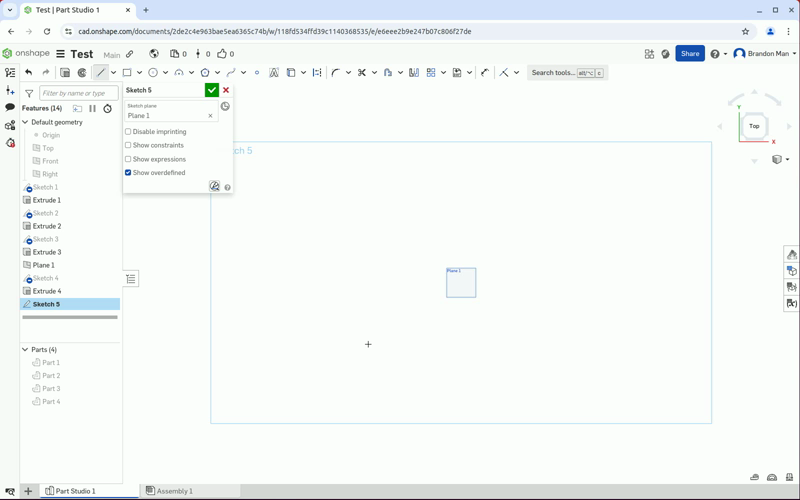
click(368, 343)
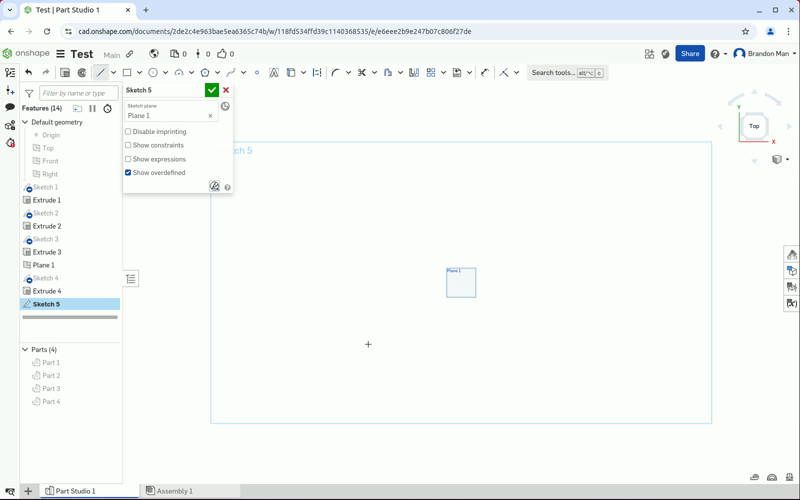
key_up(shift)
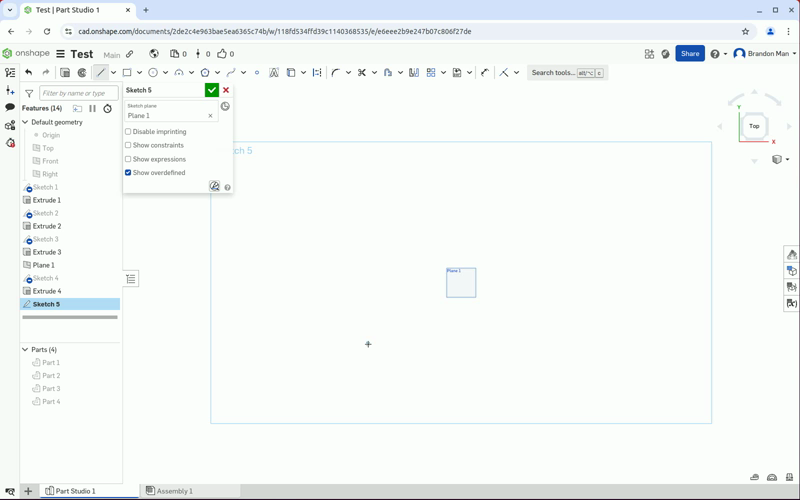
key_down(shift)
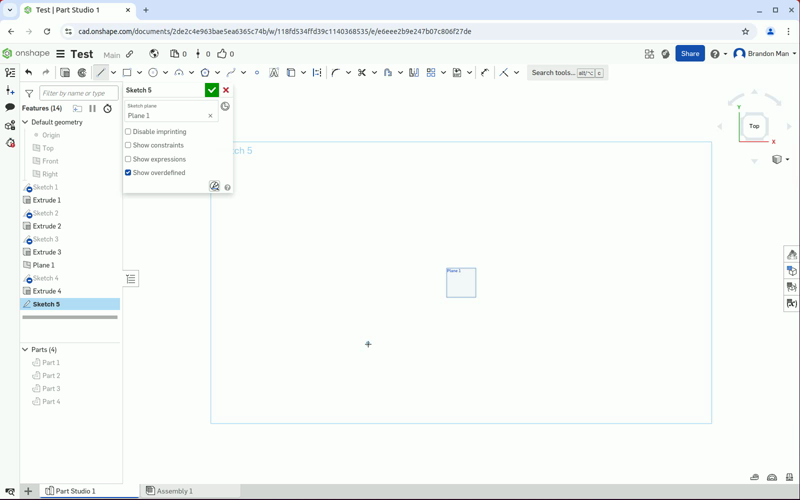
mouse_move(551, 343)
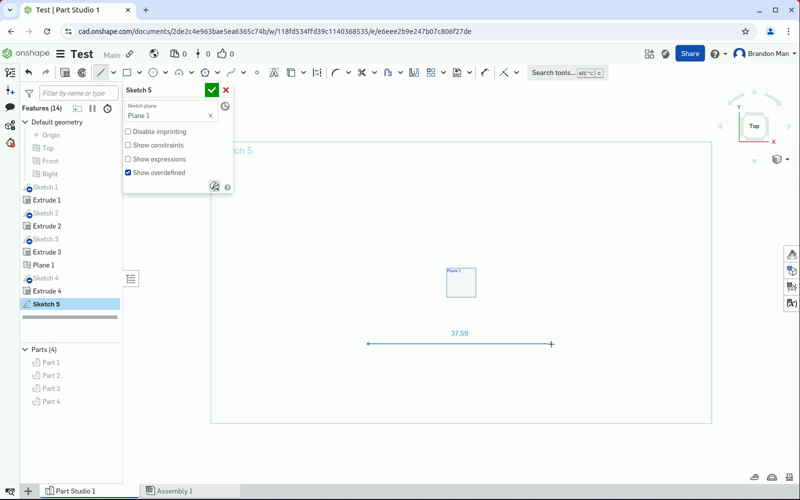
click(551, 343)
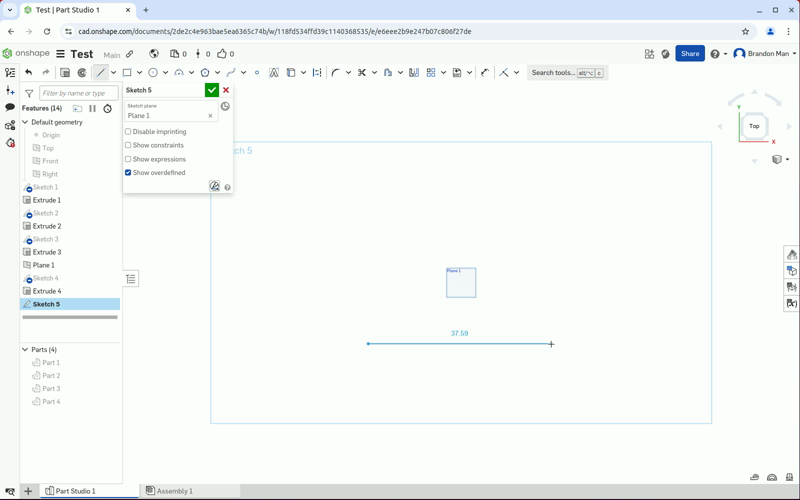
key_up(shift)
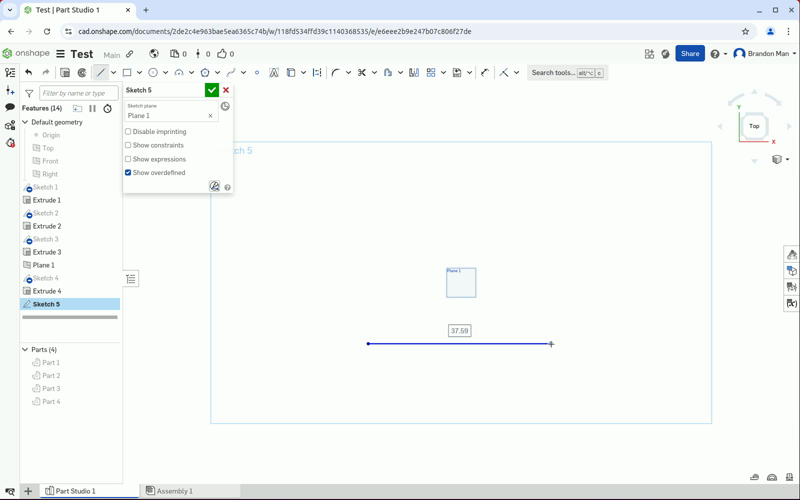
key_down(shift)
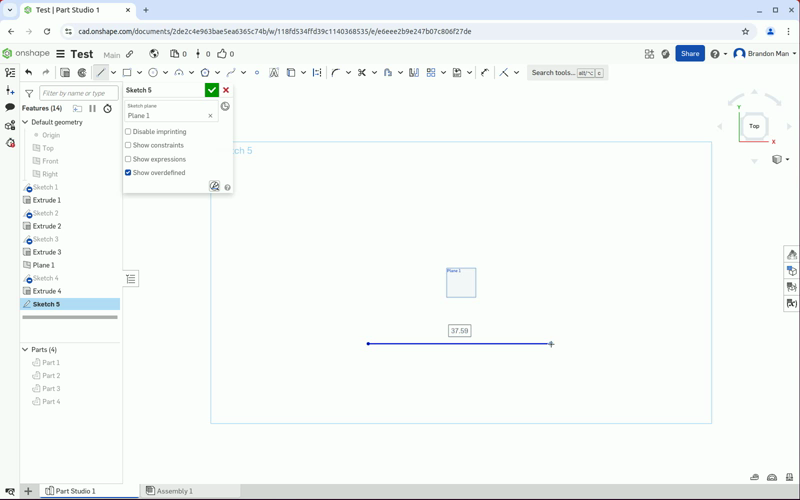
mouse_move(551, 222)
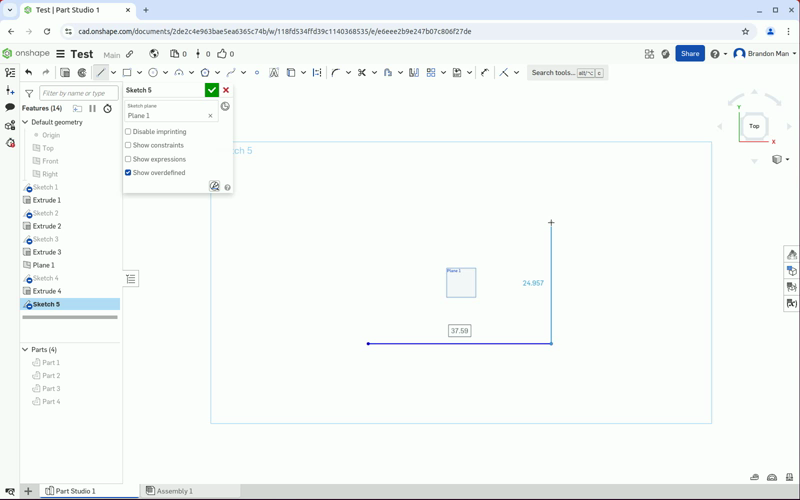
click(551, 222)
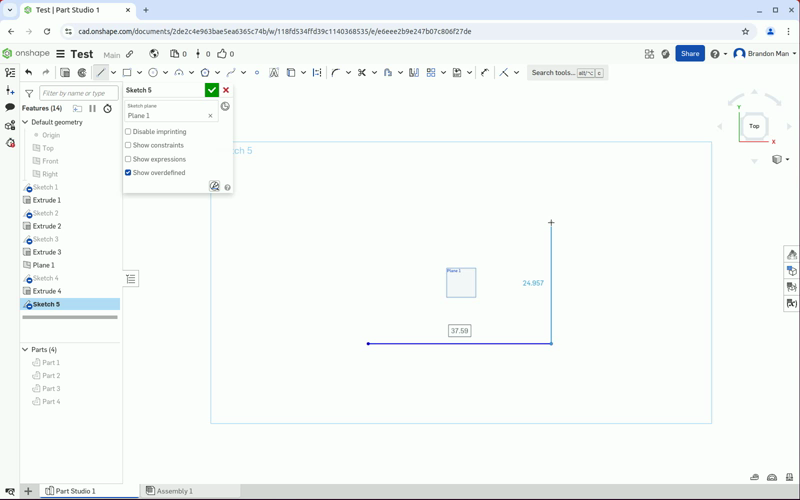
key_up(shift)
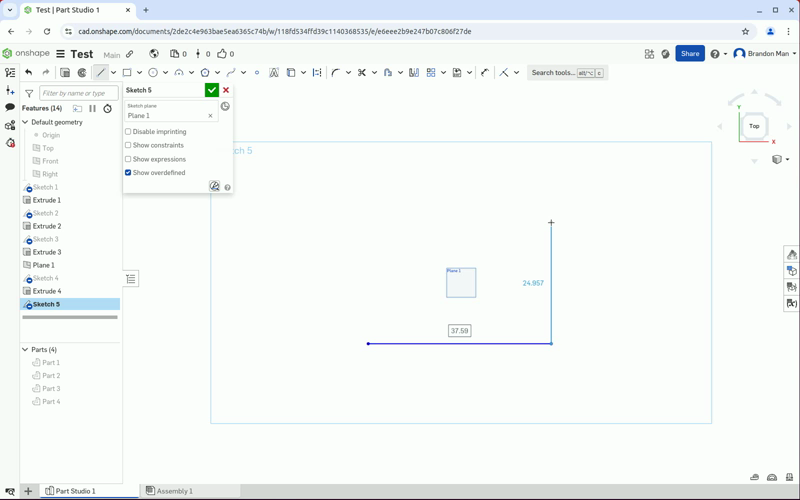
key_down(shift)
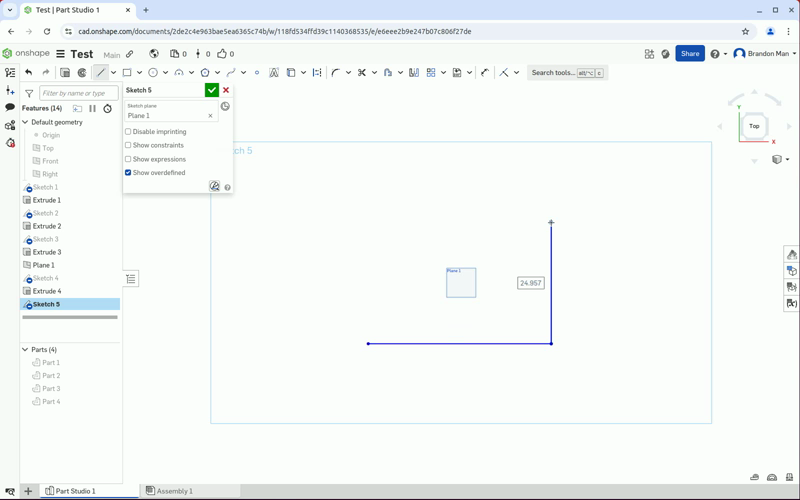
mouse_move(368, 222)
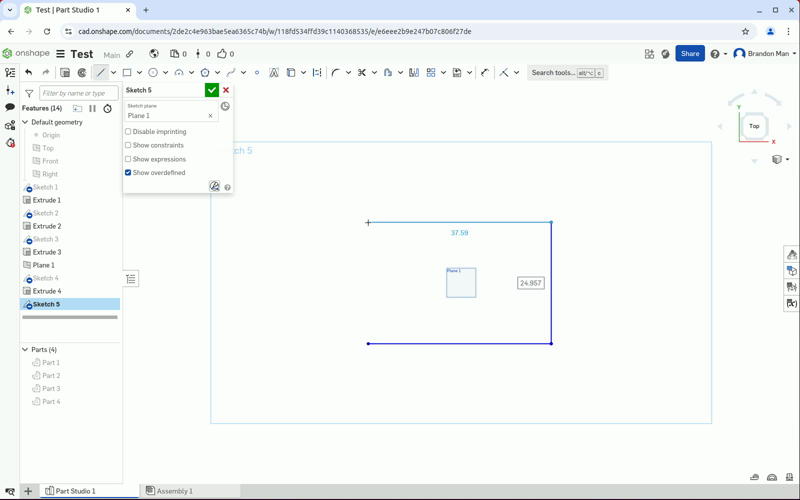
click(368, 222)
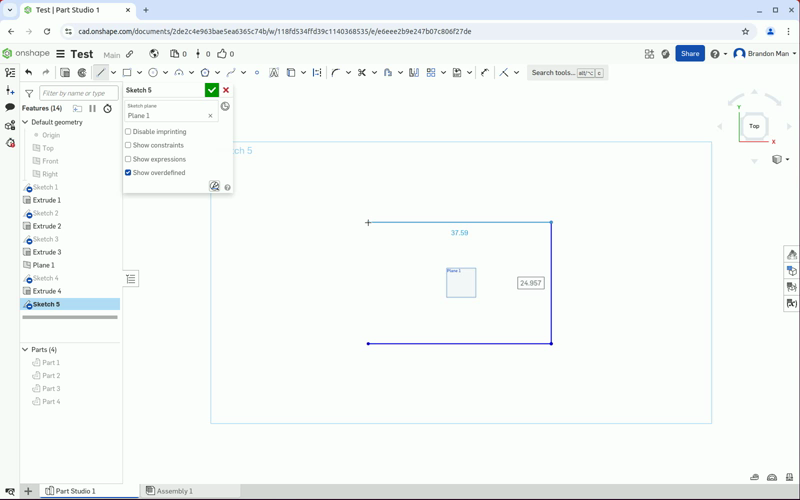
key_up(shift)
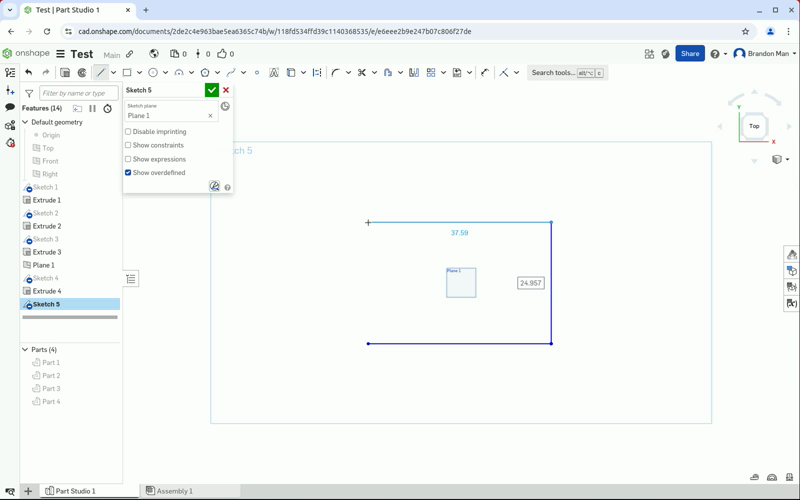
key_down(shift)
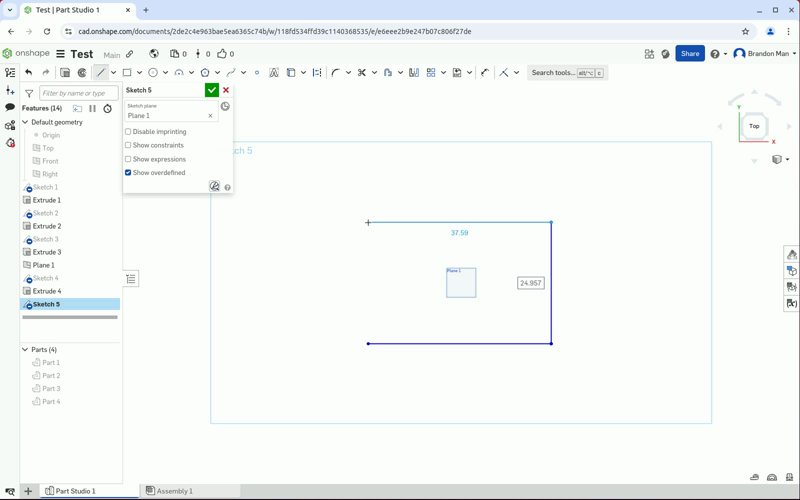
mouse_move(368, 343)
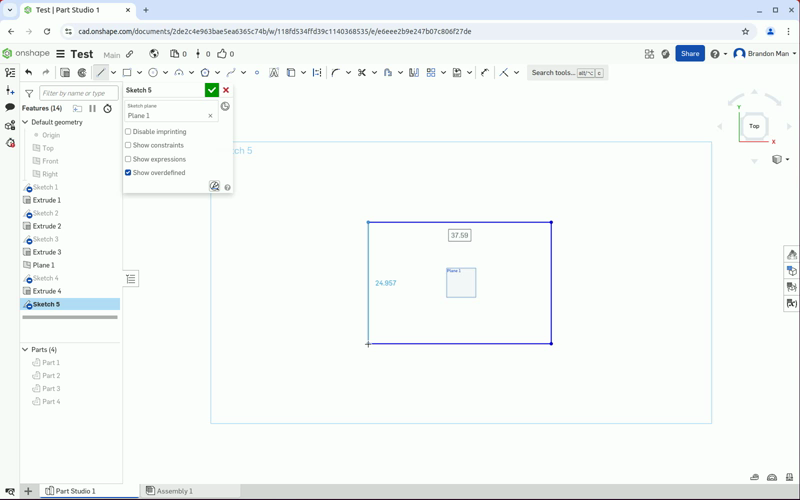
key_up(shift)
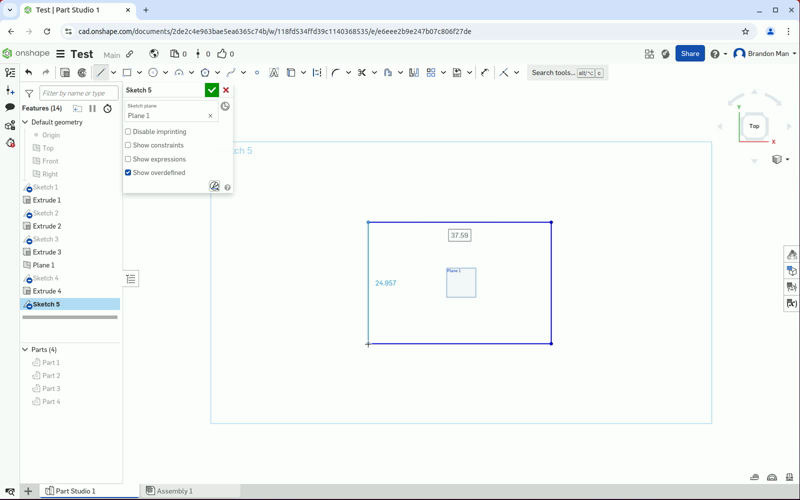
click(368, 343)
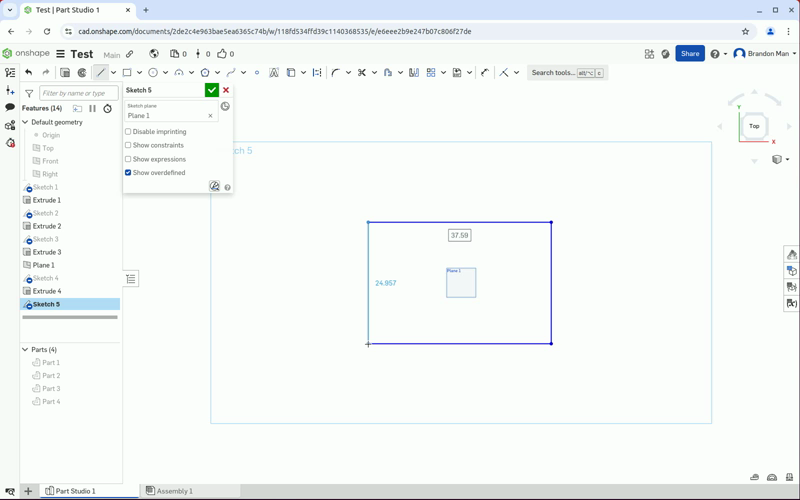
key(esc)
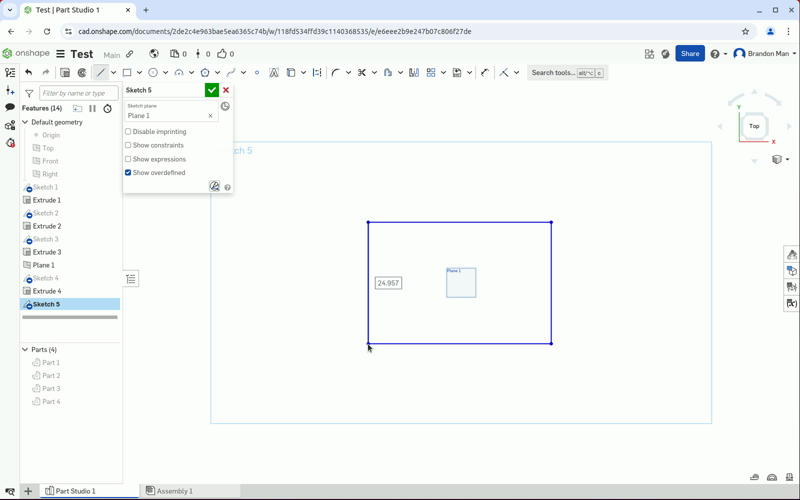
mouse_move(482, 271)
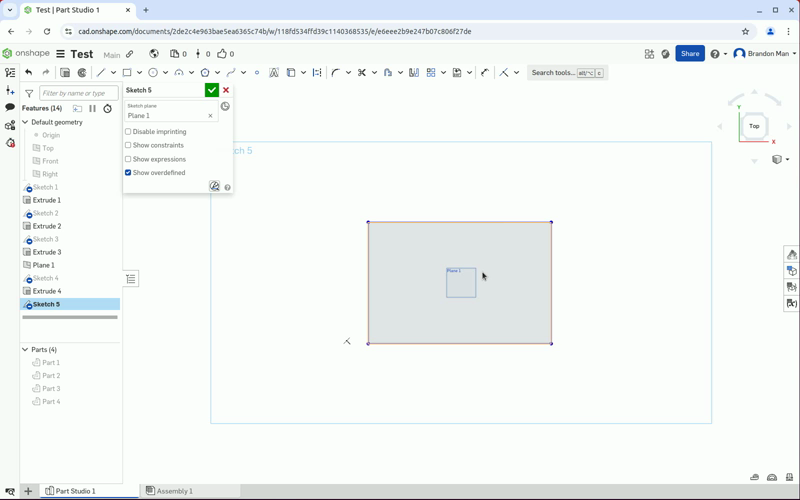
click(482, 271)
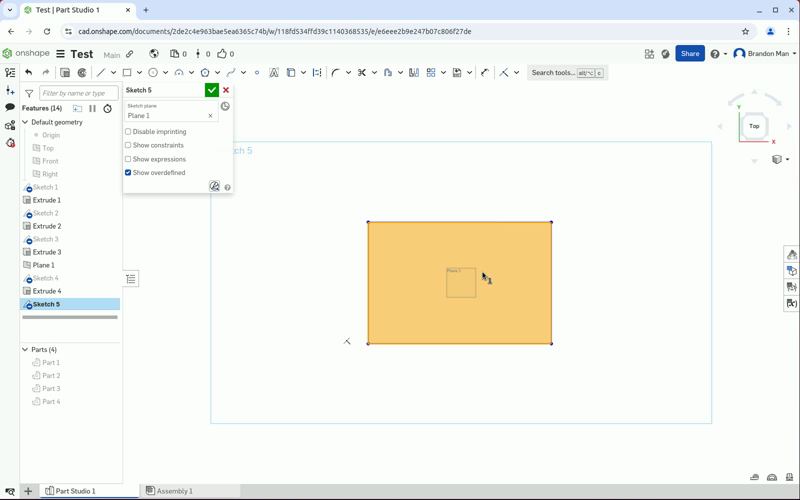
mouse_move(73, 352)
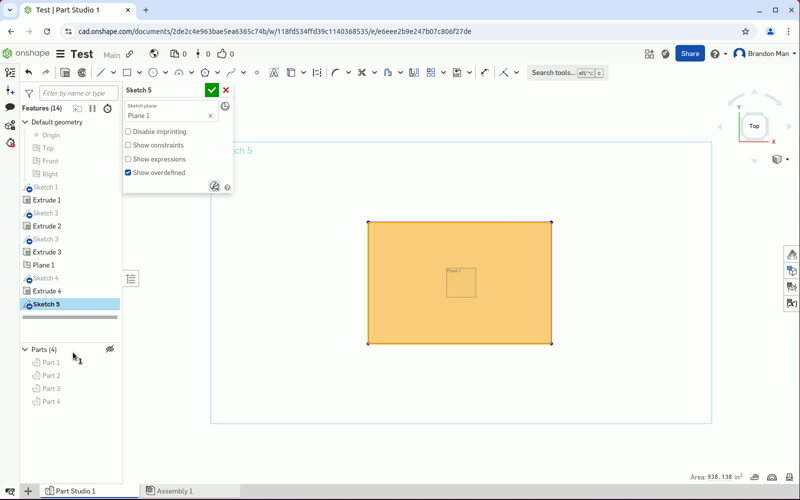
key(shift+y)
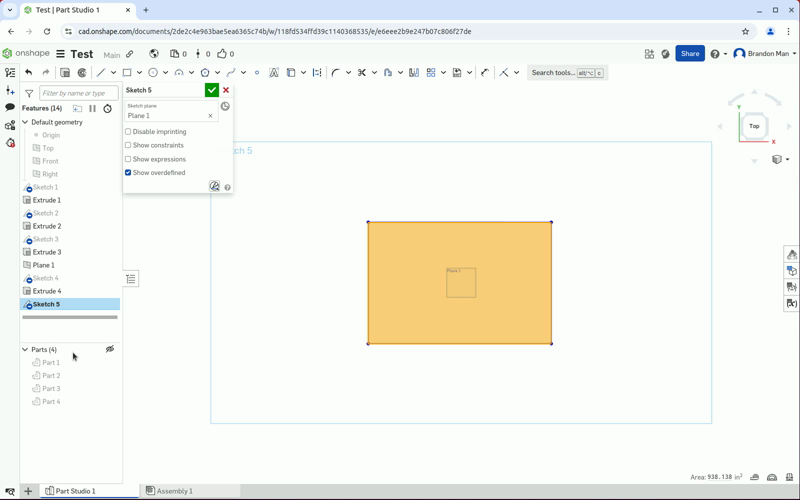
key(shift+e)
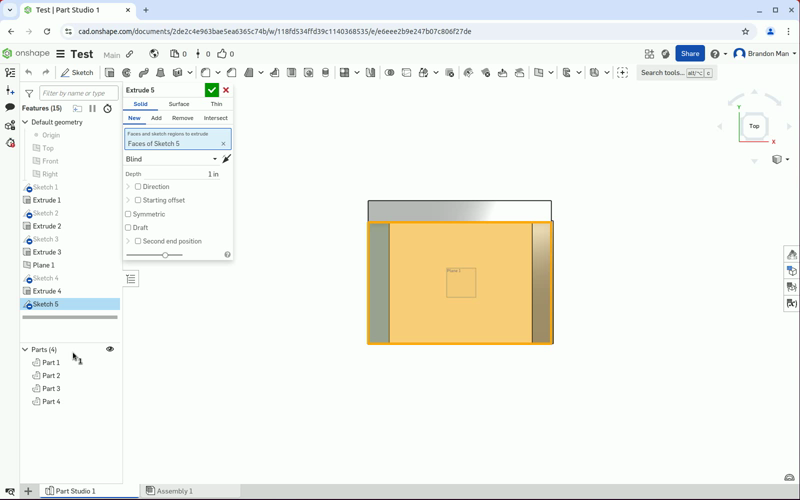
mouse_move(143, 106)
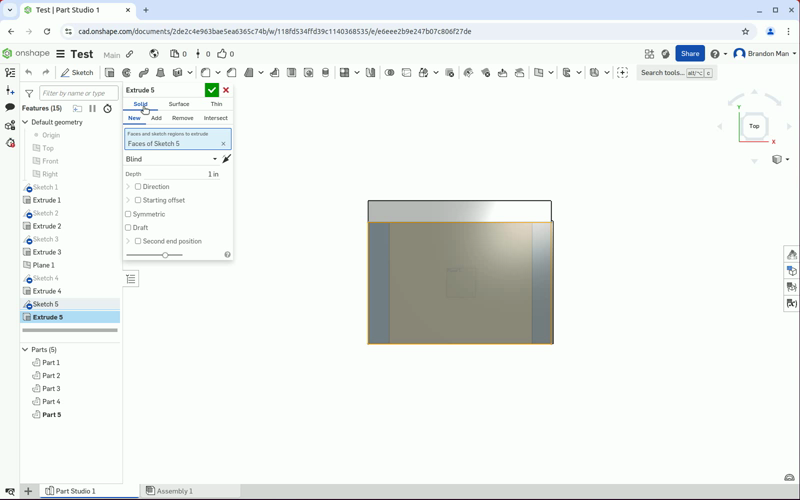
click(143, 106)
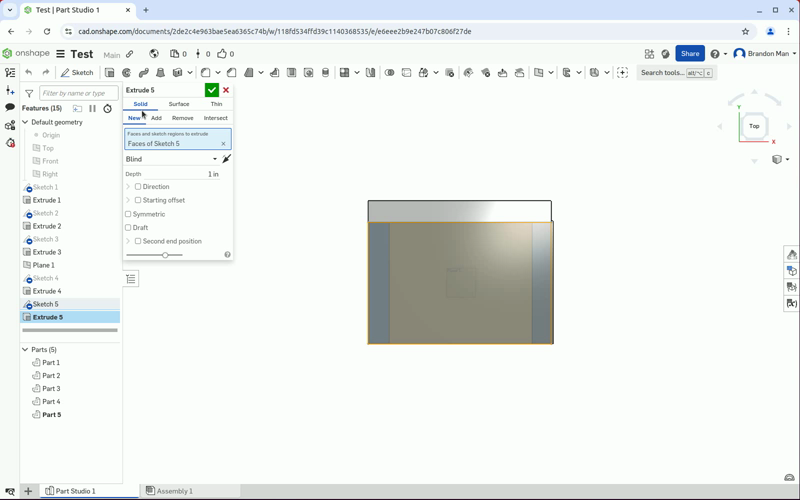
mouse_move(137, 120)
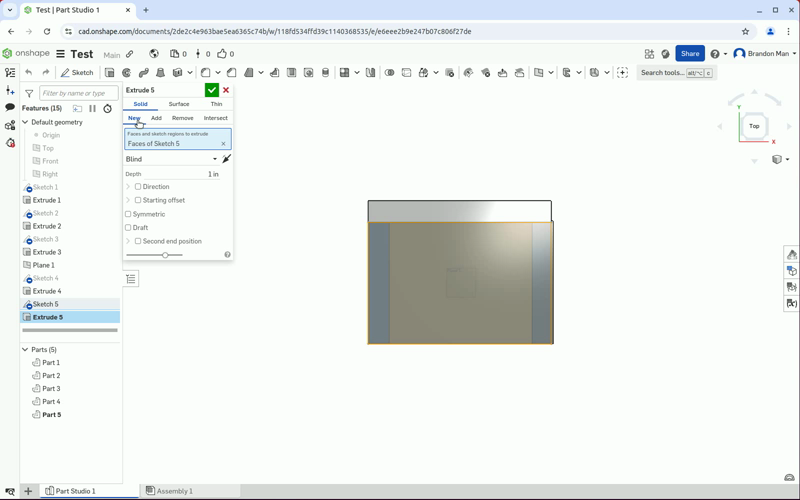
click(137, 120)
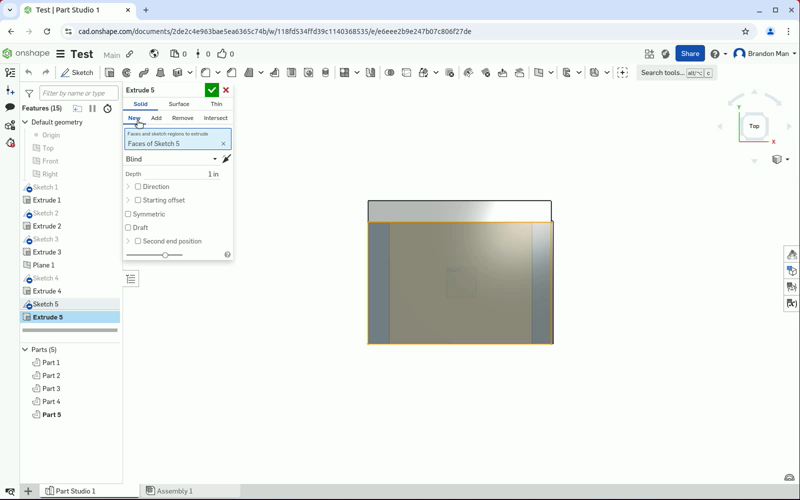
key(tab, 4)
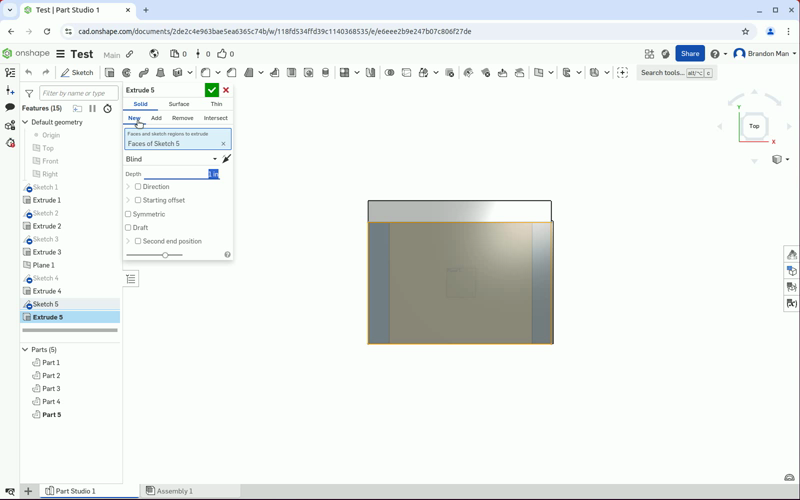
text(4.092)
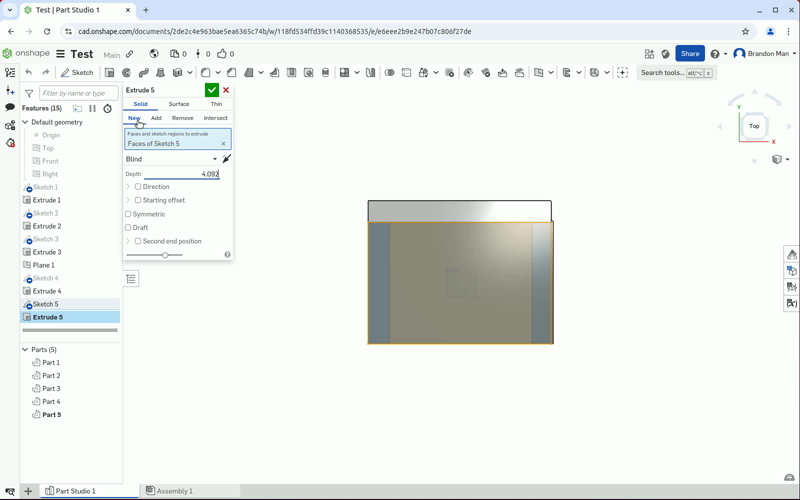
key(enter)
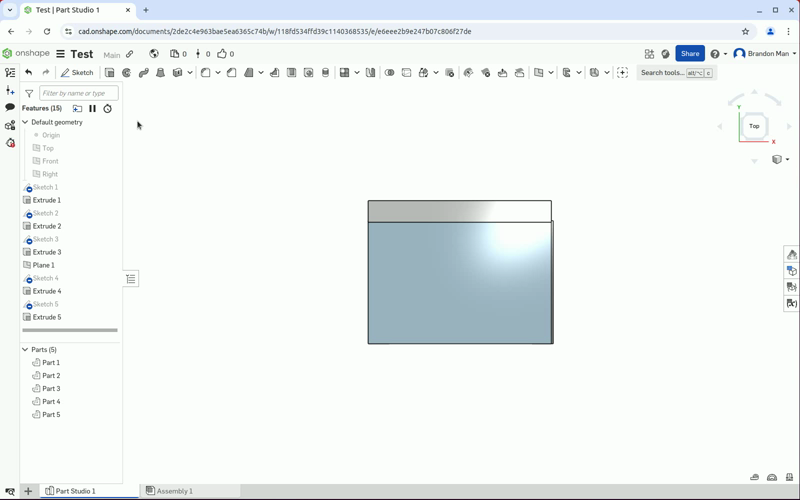
key(shift+h)
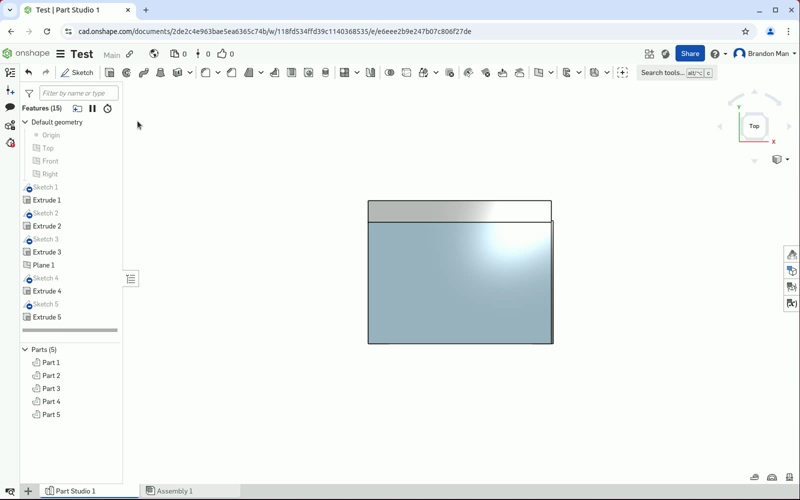
key(shift+h)
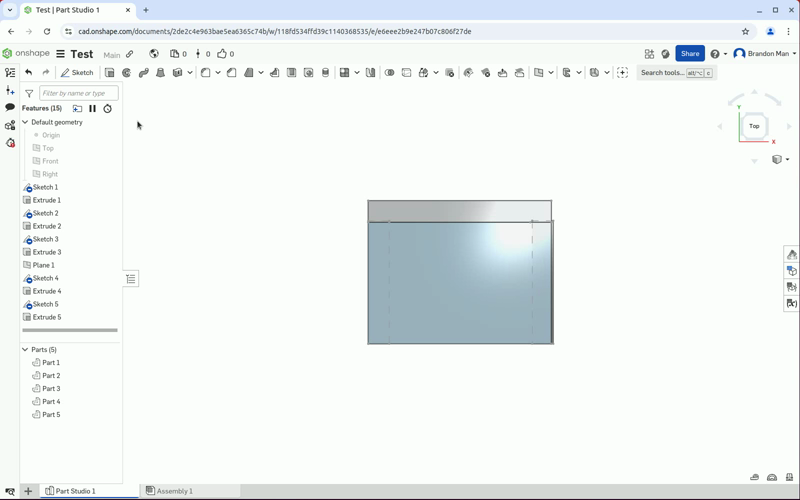
key(shift+7)
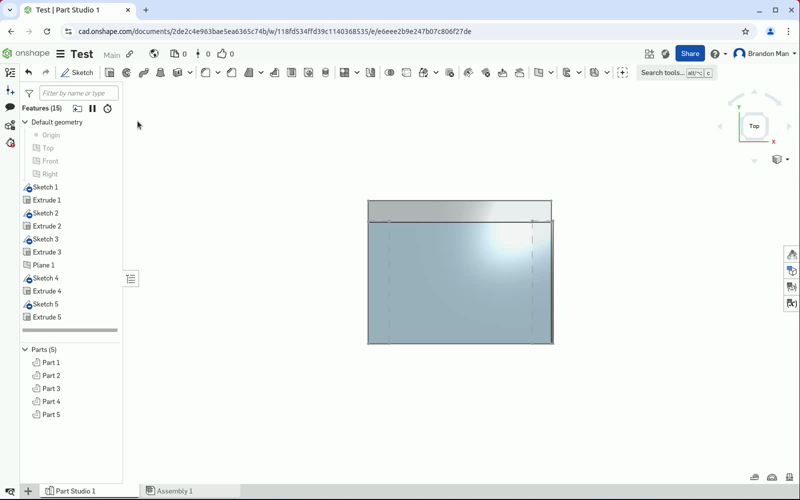
key(up, 3)
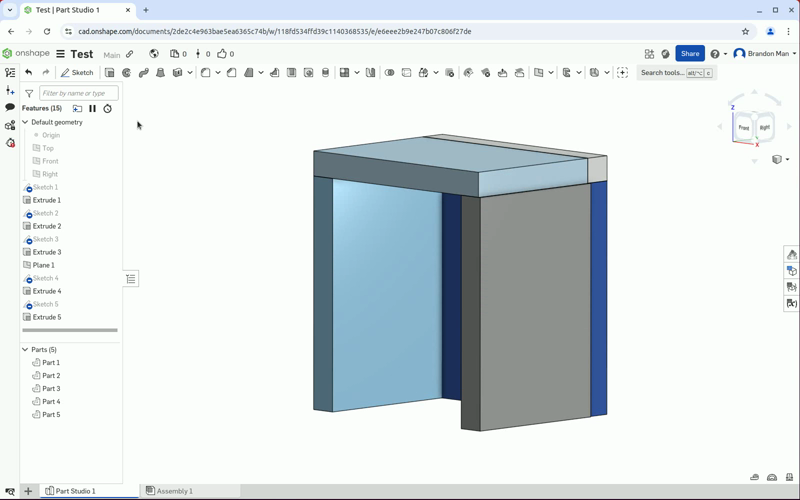
key(left, 3)
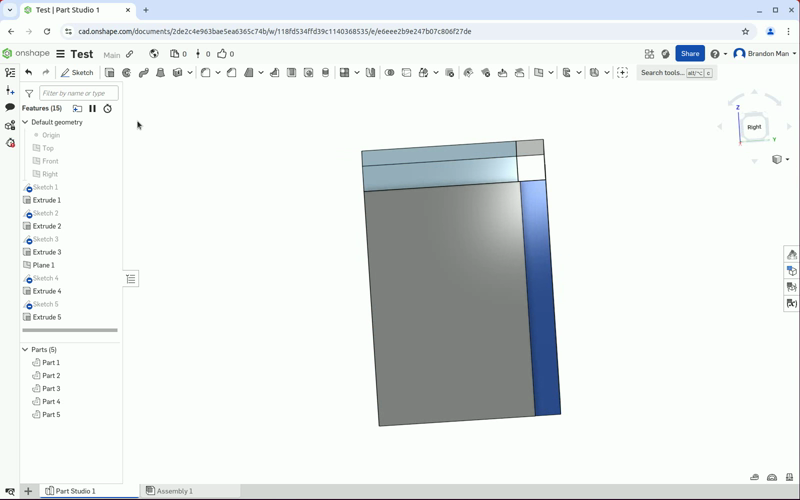
key(right, 3)
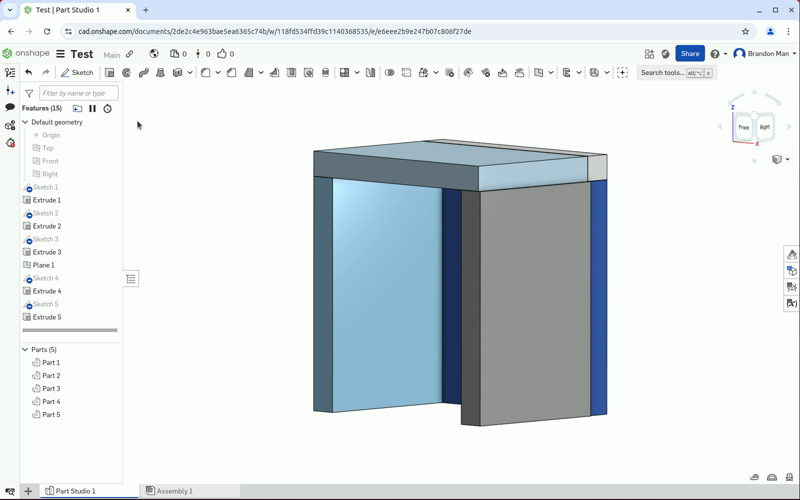
key(down, 3)
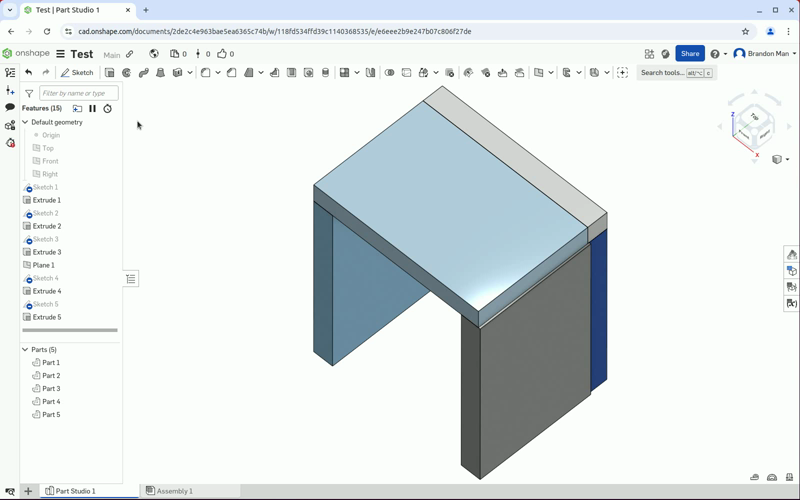
mouse_move(73, 189)
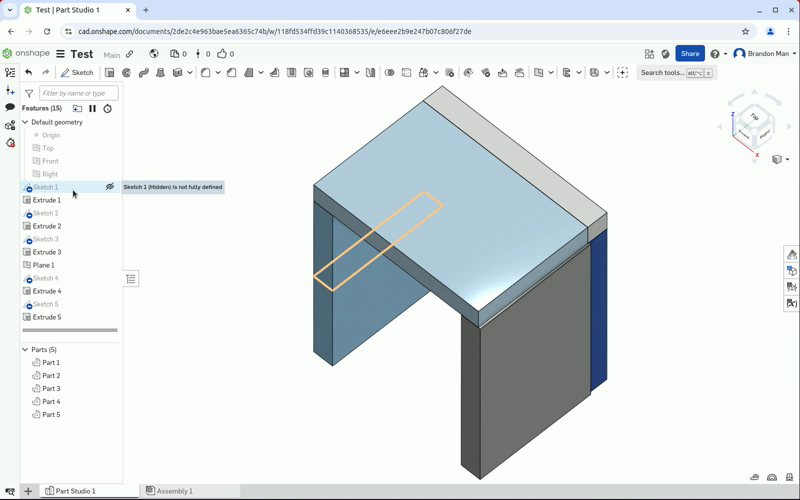
click(73, 189)